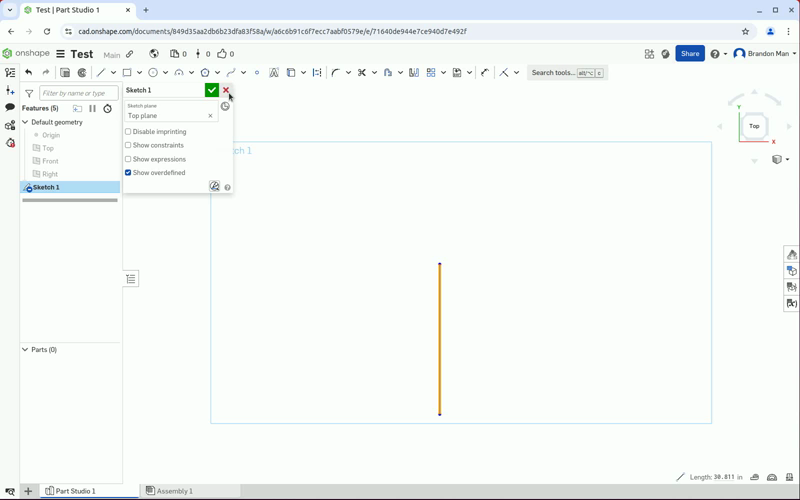
key(shift+h)
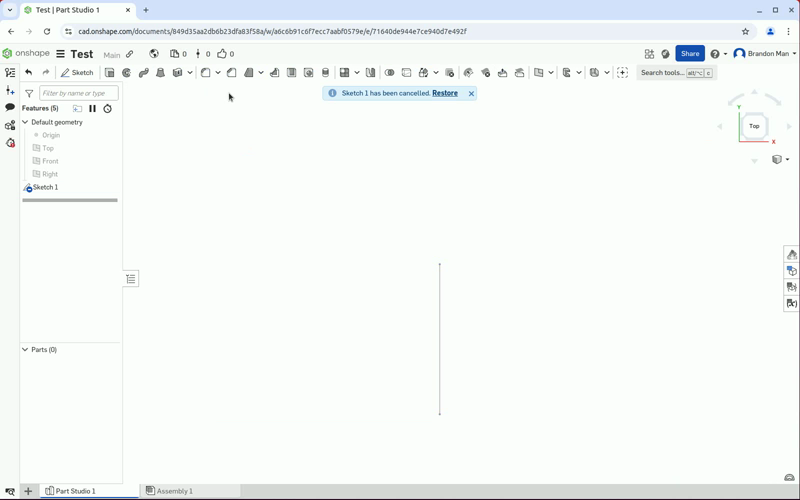
key(shift+s)
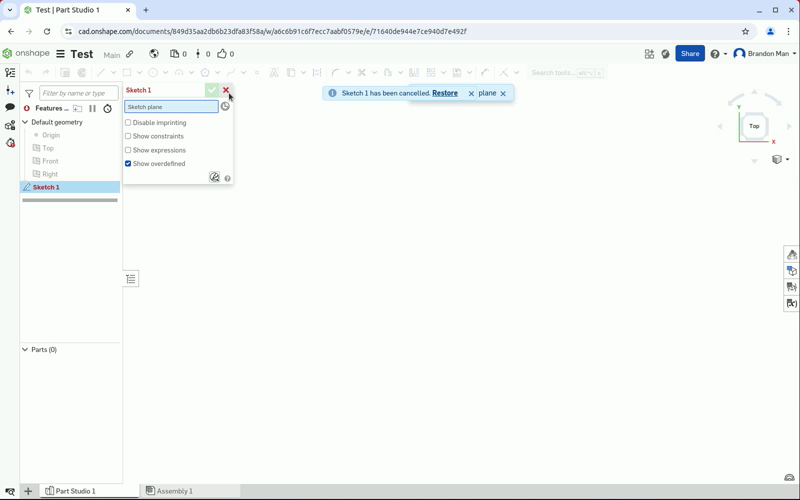
mouse_move(73, 150)
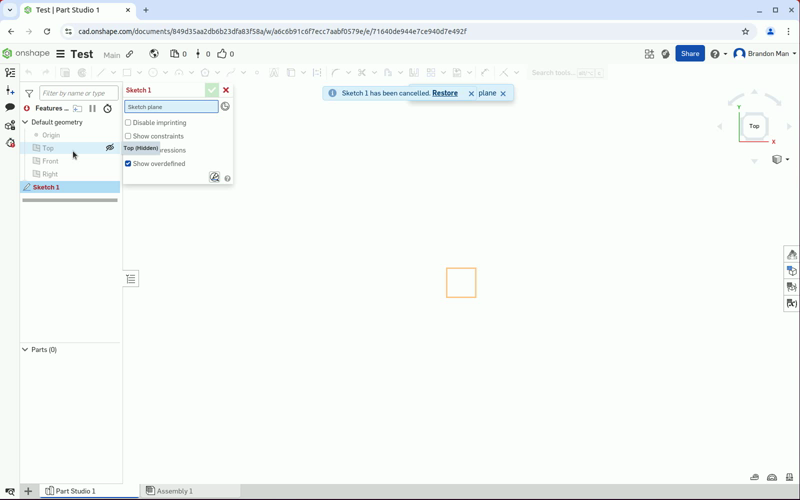
click(73, 150)
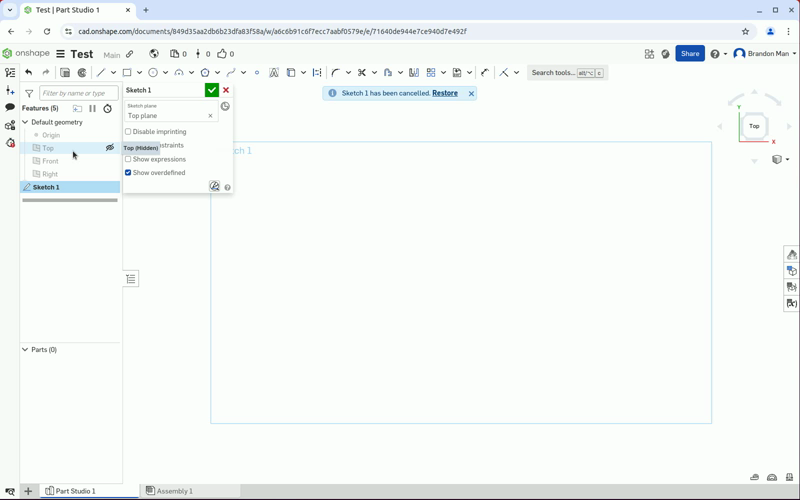
mouse_move(73, 352)
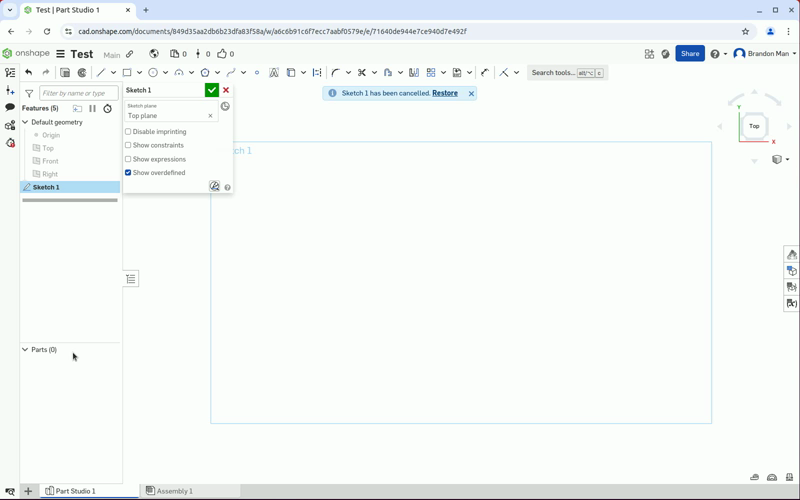
key(y)
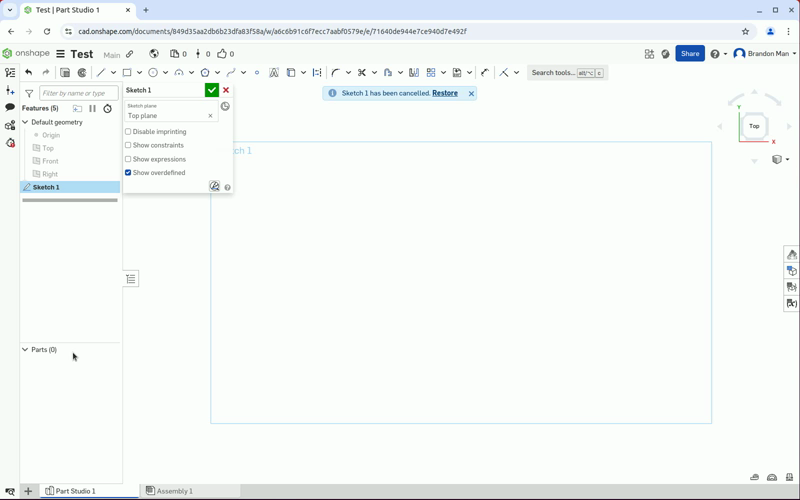
key(a)
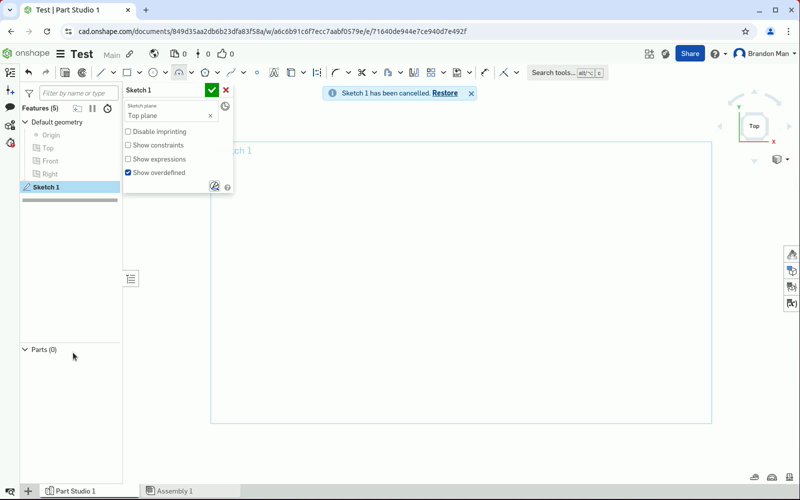
key_down(shift)
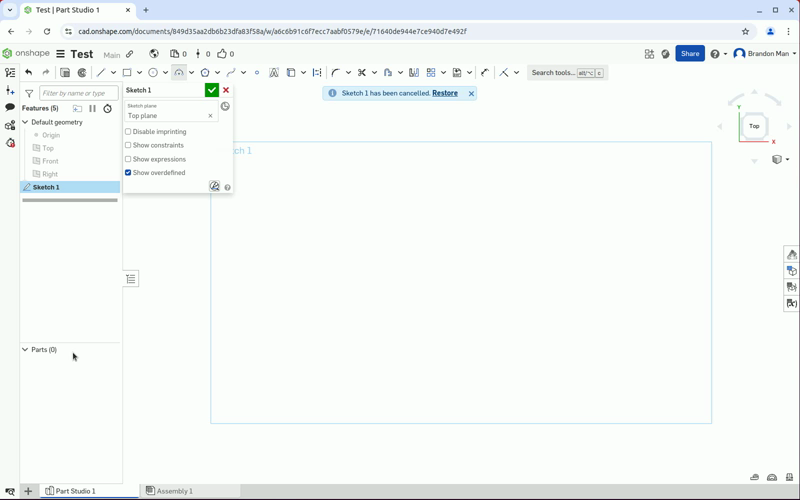
mouse_move(348, 353)
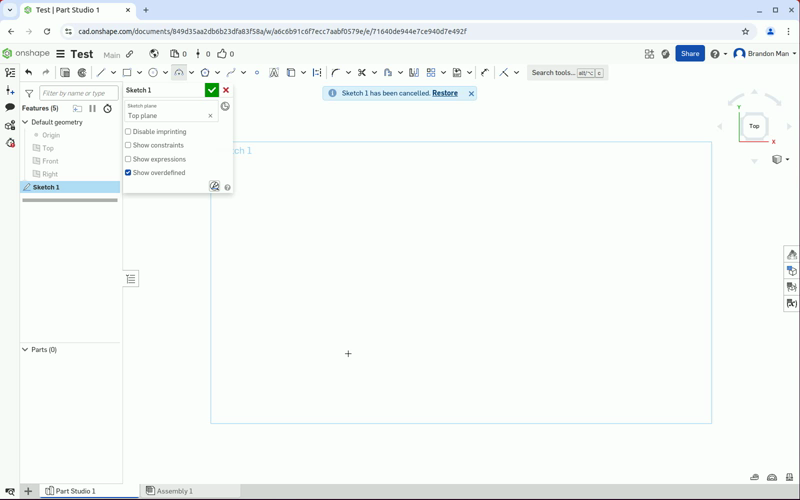
click(348, 353)
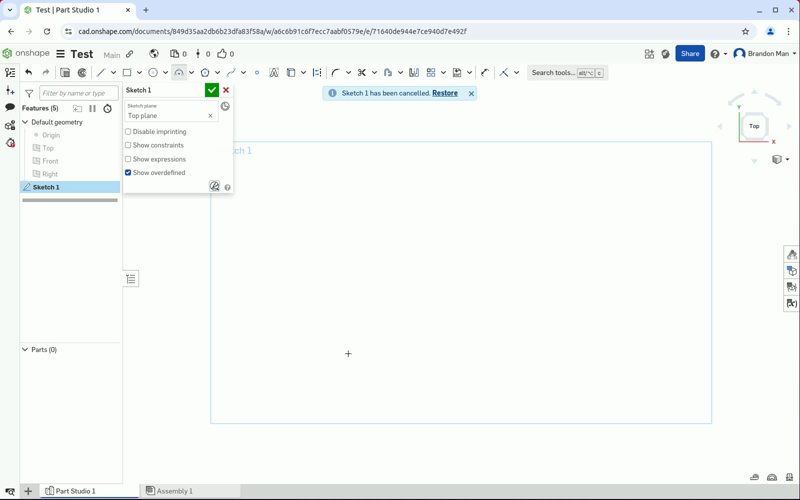
key_up(shift)
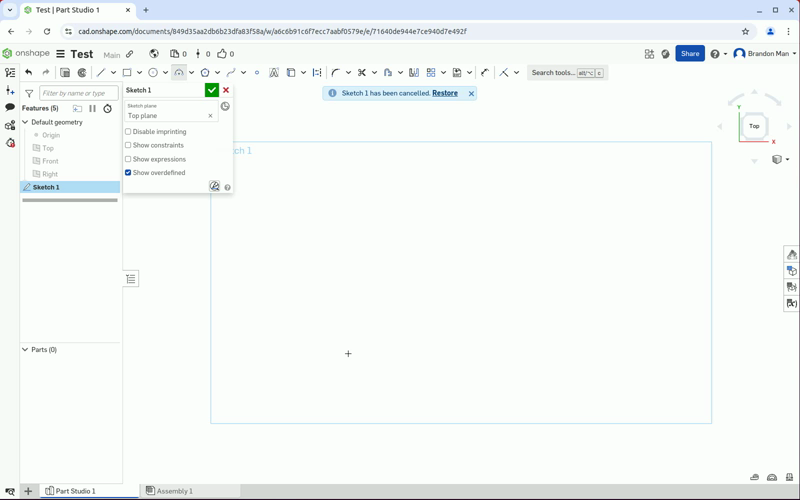
key_down(shift)
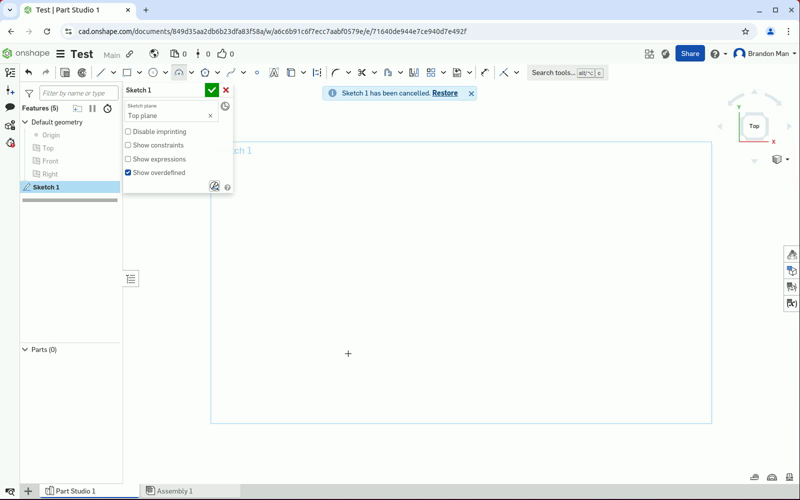
mouse_move(357, 362)
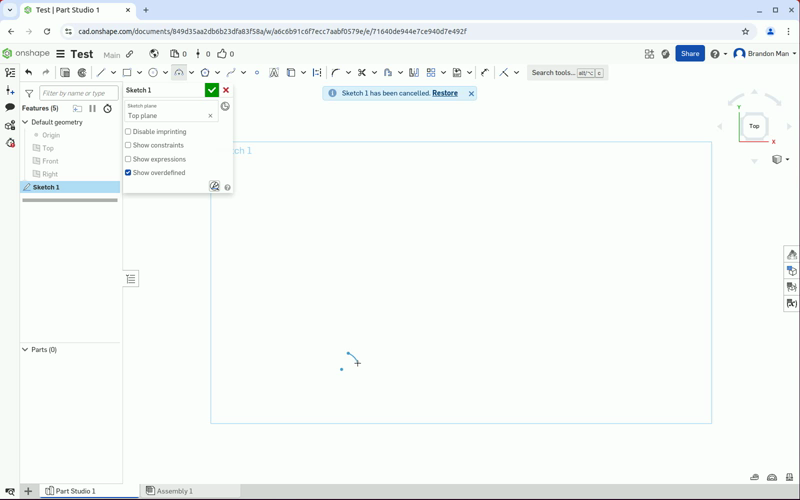
click(357, 362)
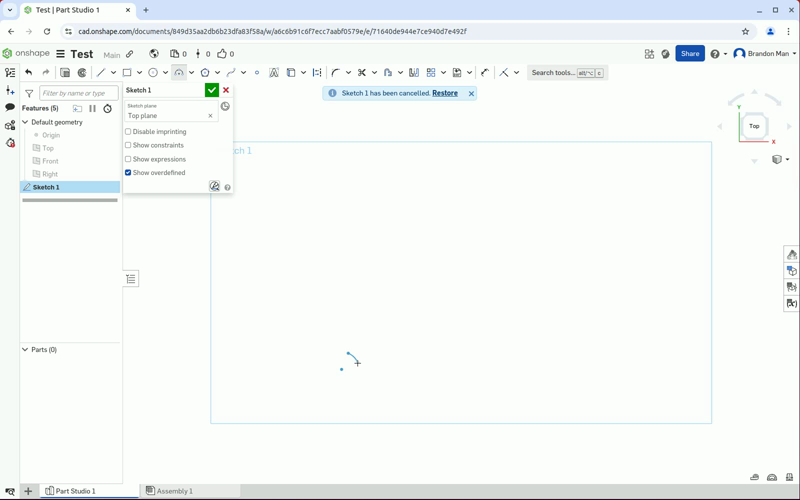
mouse_move(350, 360)
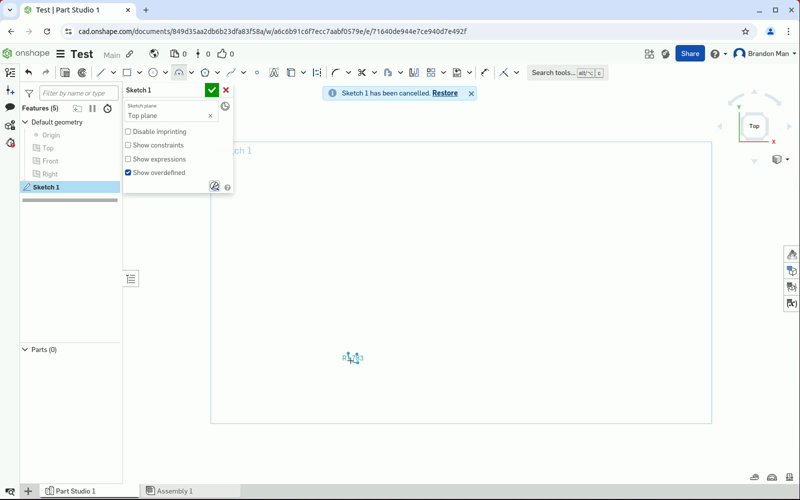
click(350, 360)
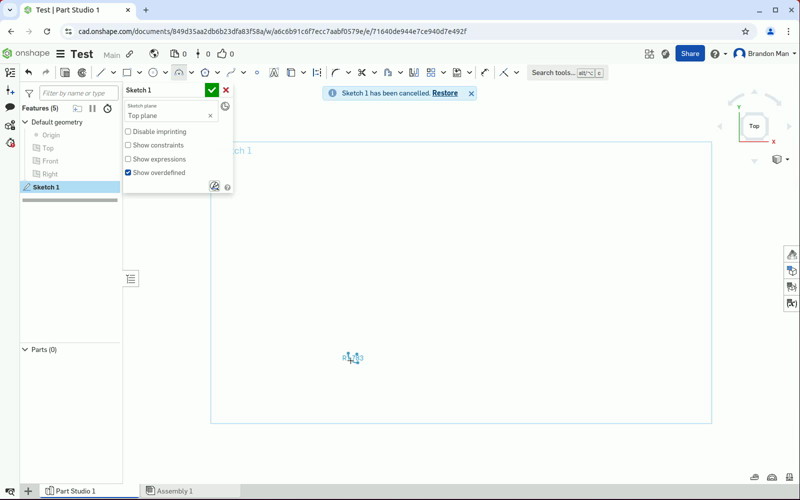
key_up(shift)
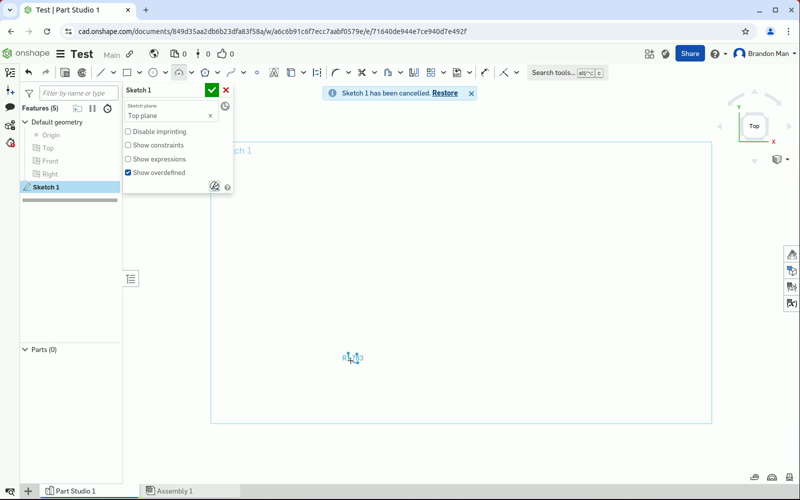
key(esc)
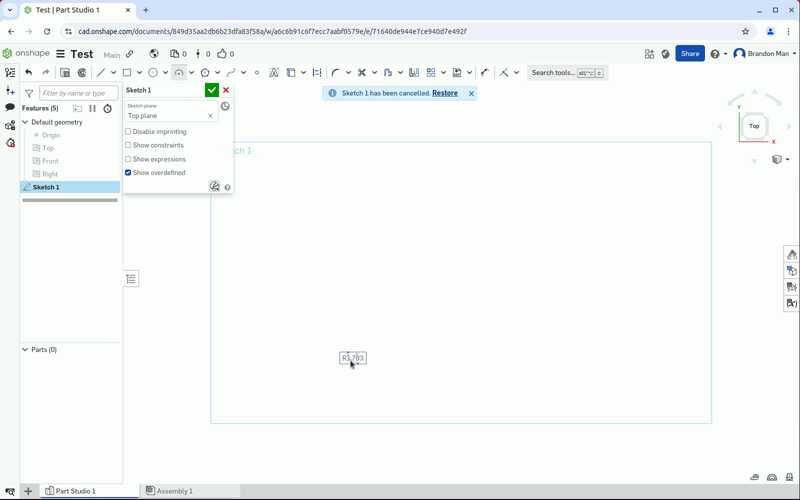
key(l)
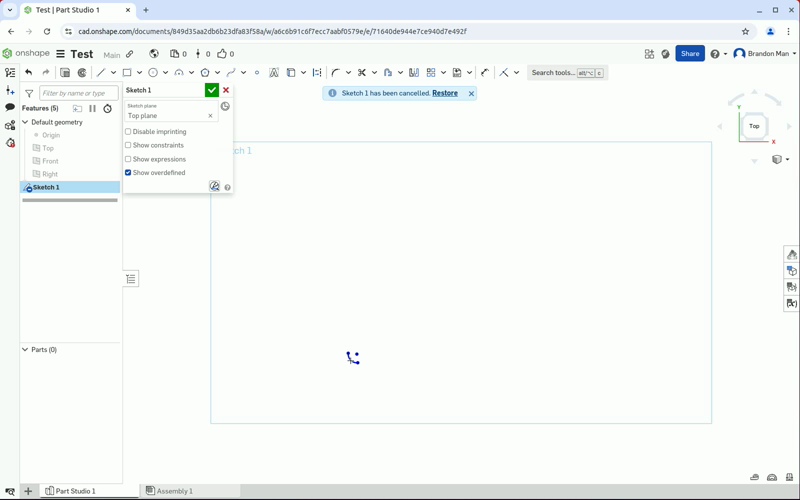
mouse_move(357, 362)
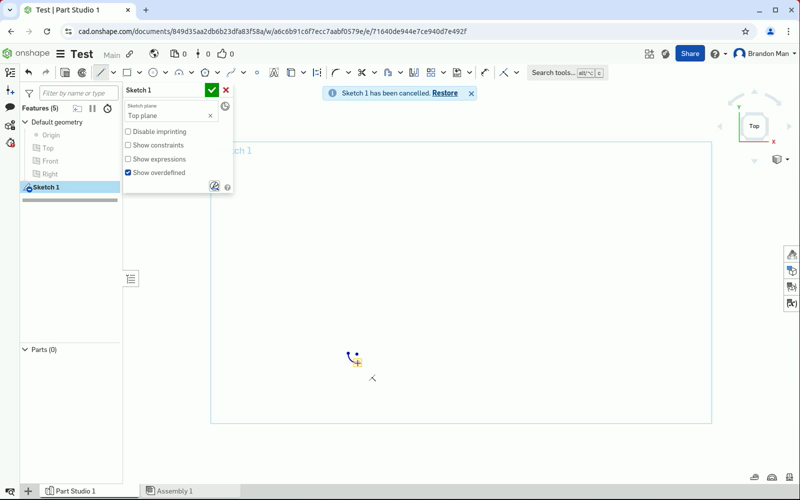
click(357, 362)
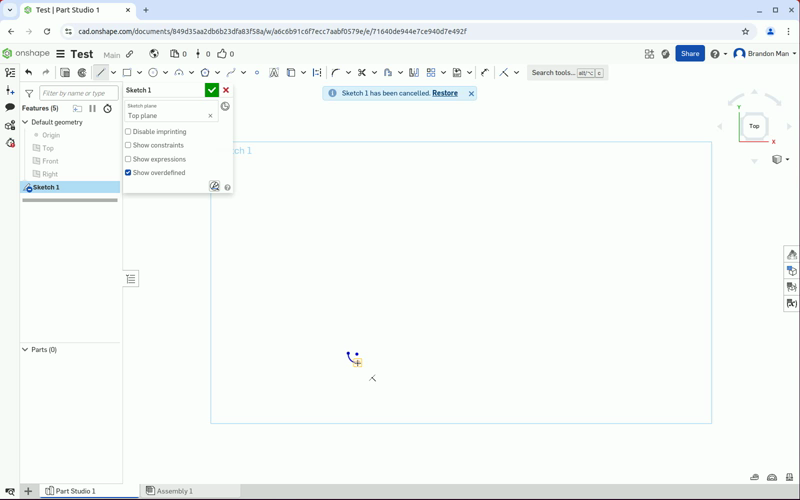
key_down(shift)
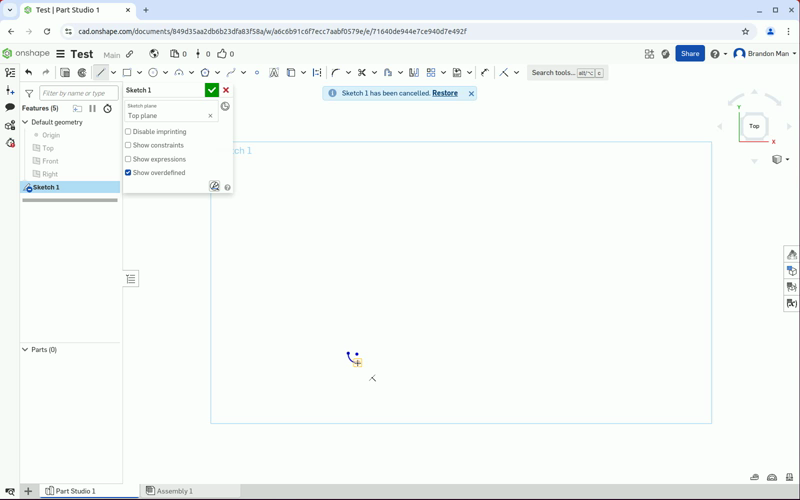
mouse_move(562, 362)
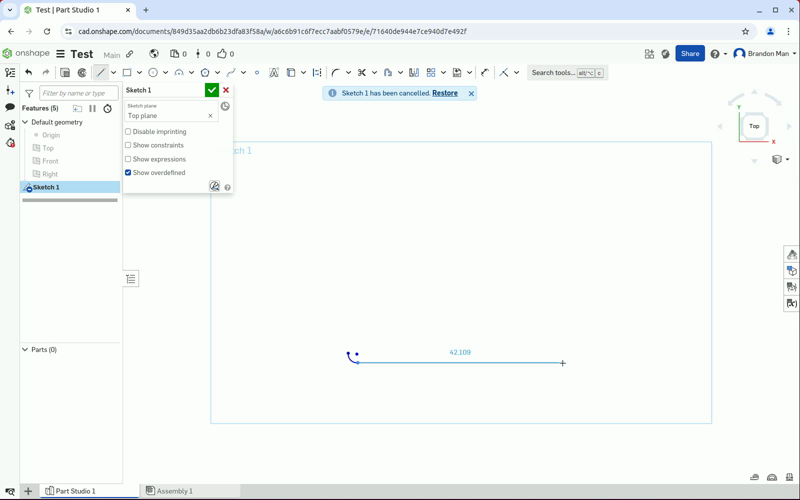
click(562, 362)
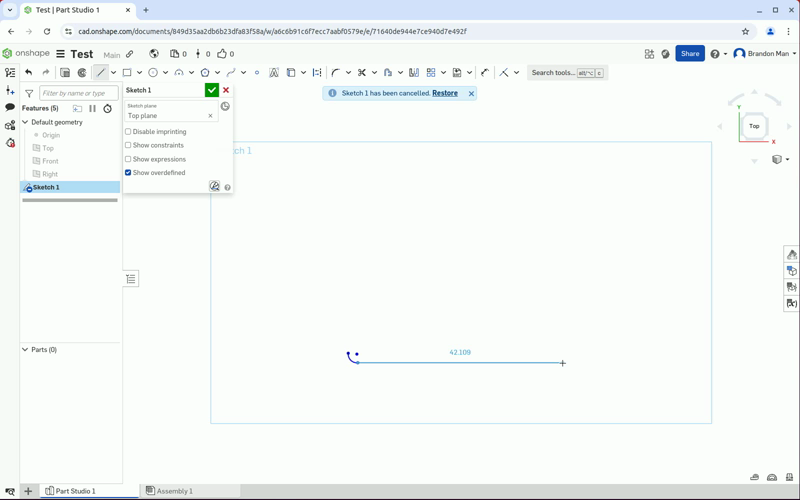
key_up(shift)
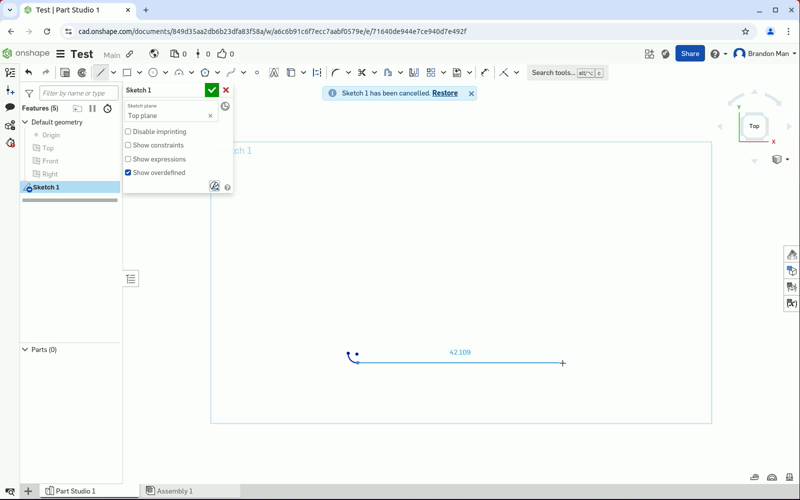
key(esc)
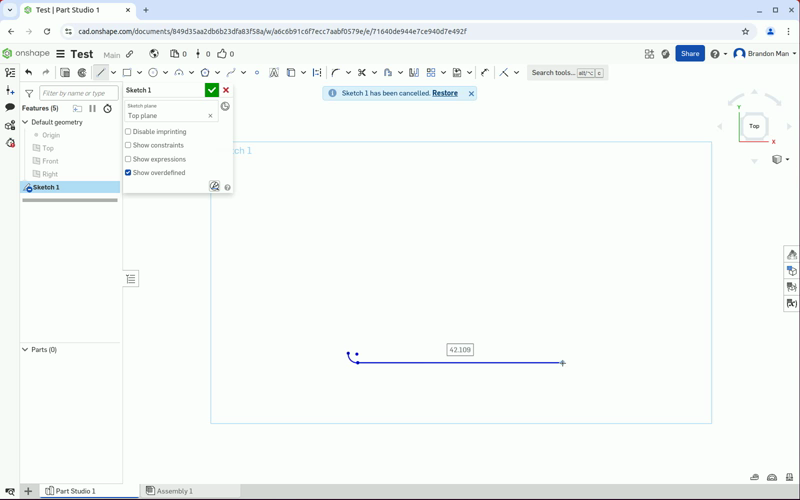
key(a)
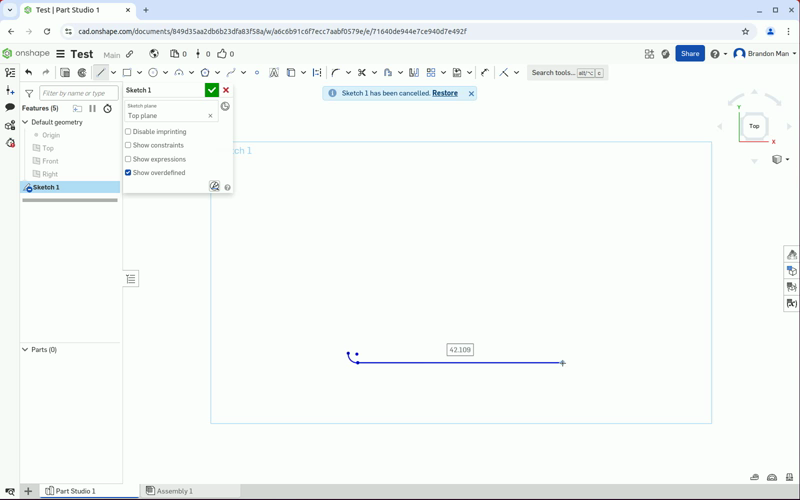
mouse_move(562, 362)
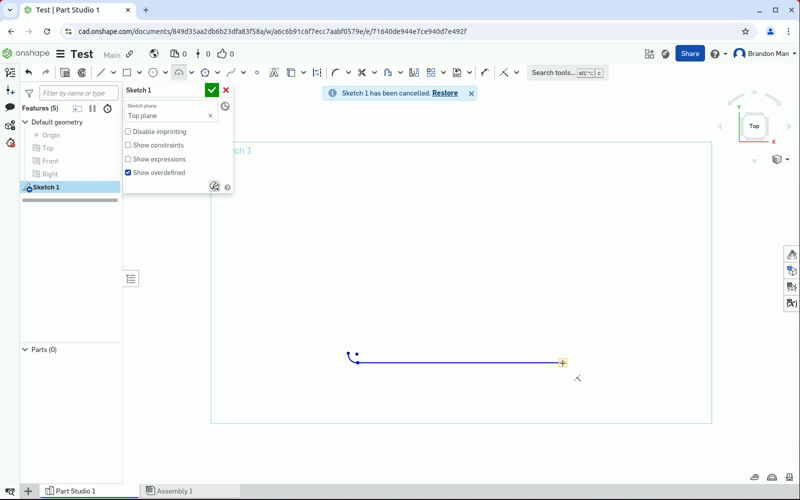
click(562, 362)
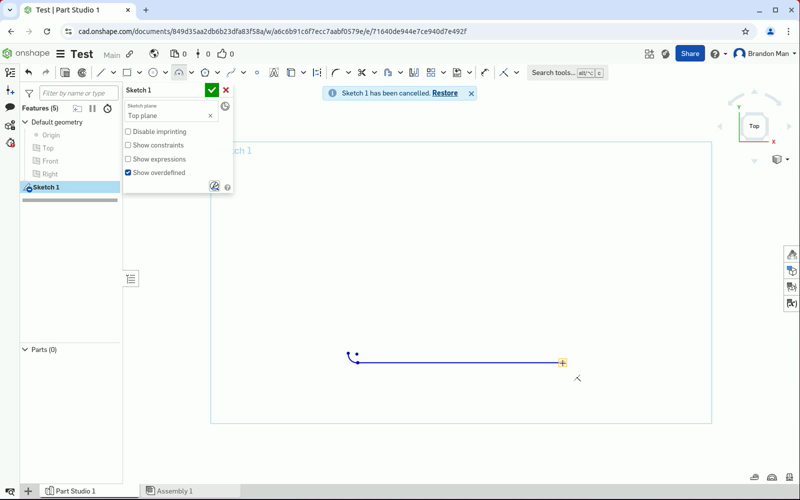
key_down(shift)
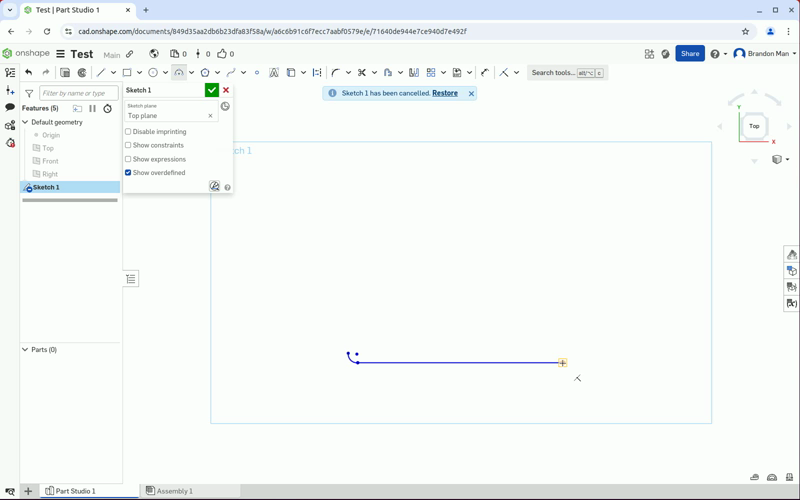
mouse_move(572, 353)
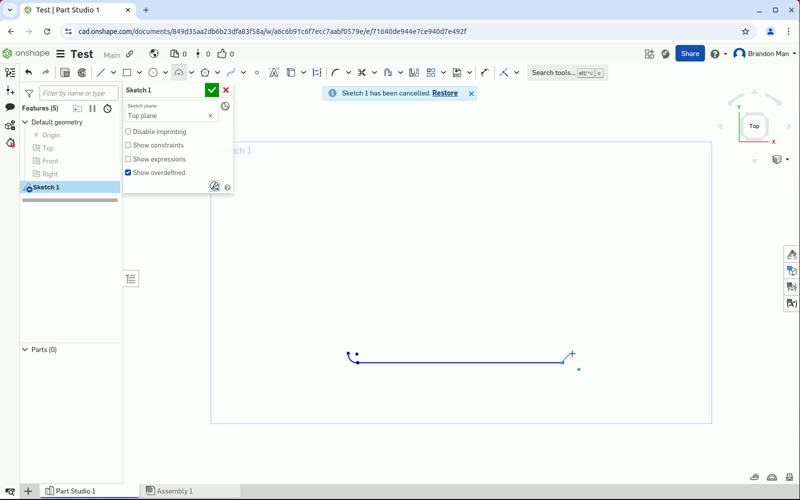
click(572, 353)
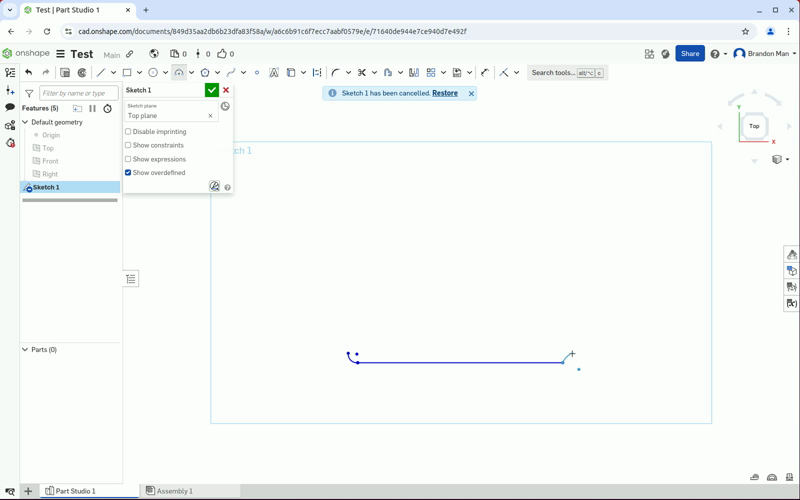
mouse_move(569, 360)
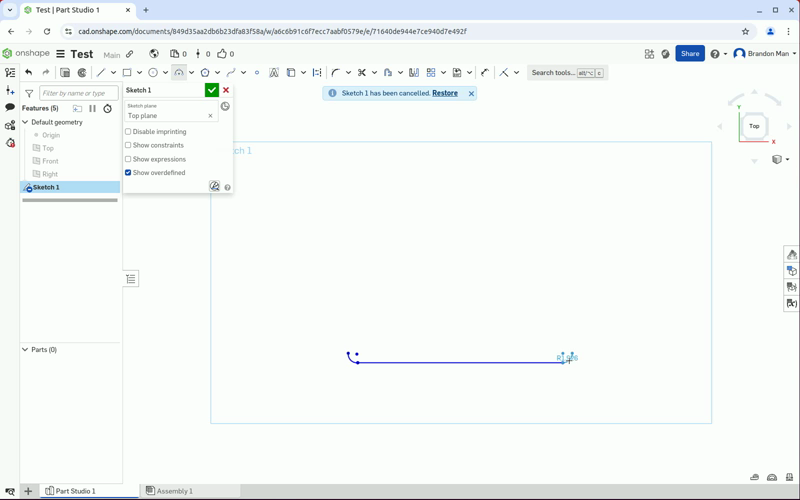
click(569, 360)
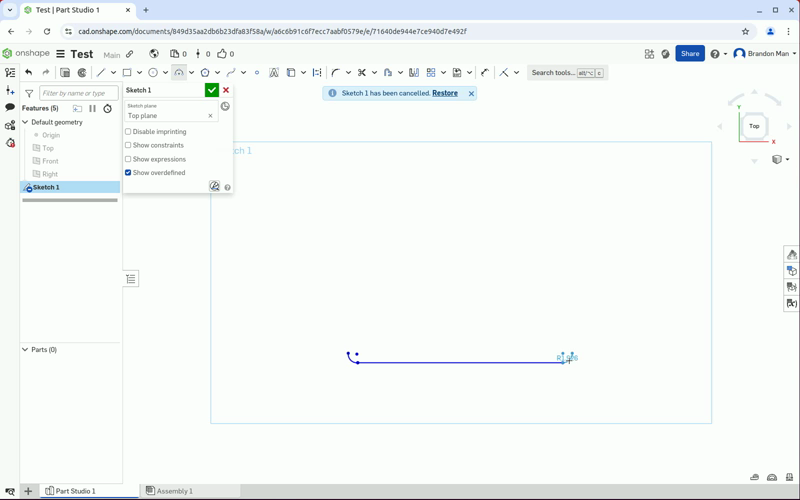
key_up(shift)
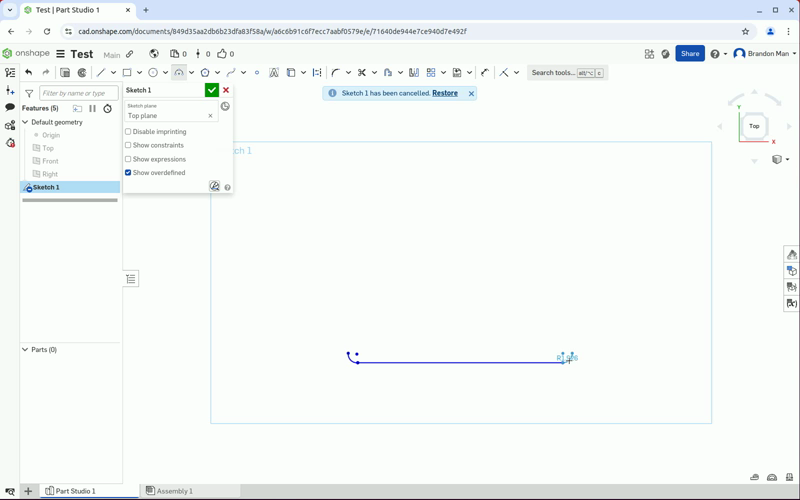
key(esc)
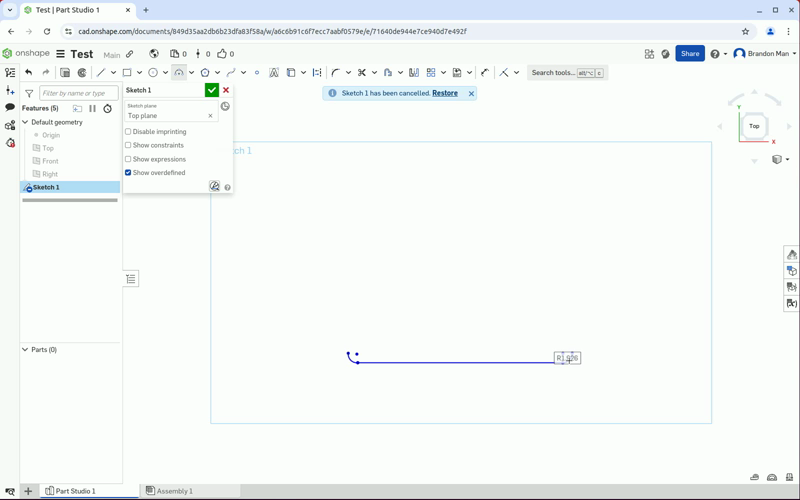
key(l)
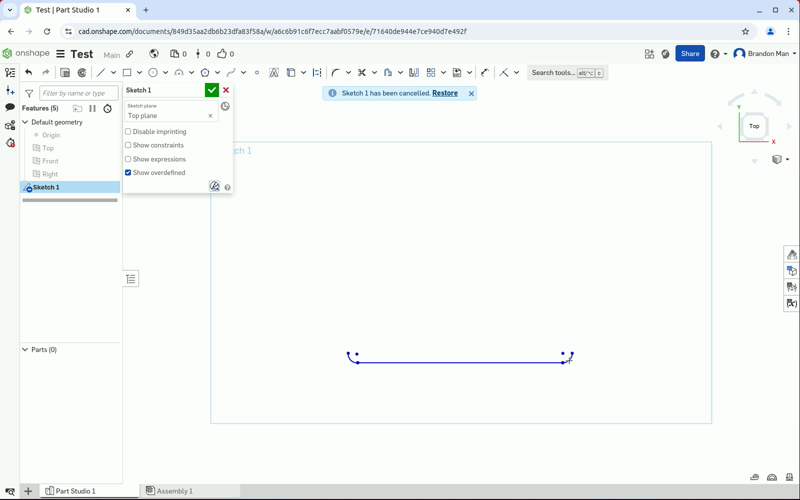
mouse_move(572, 353)
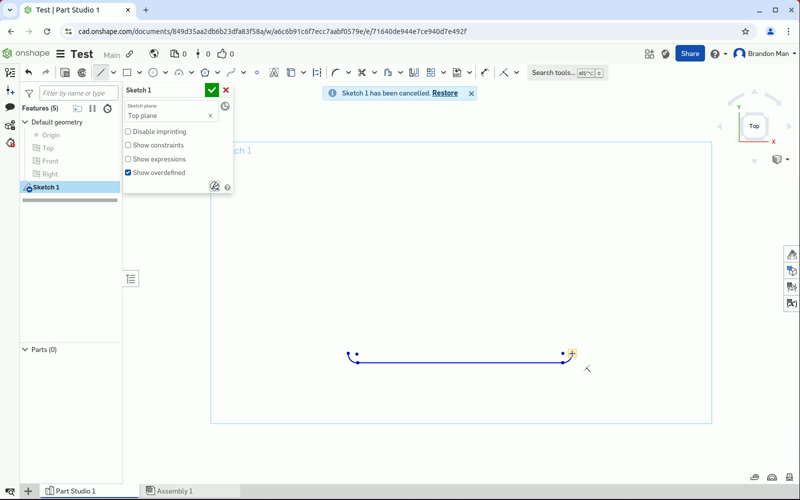
click(572, 353)
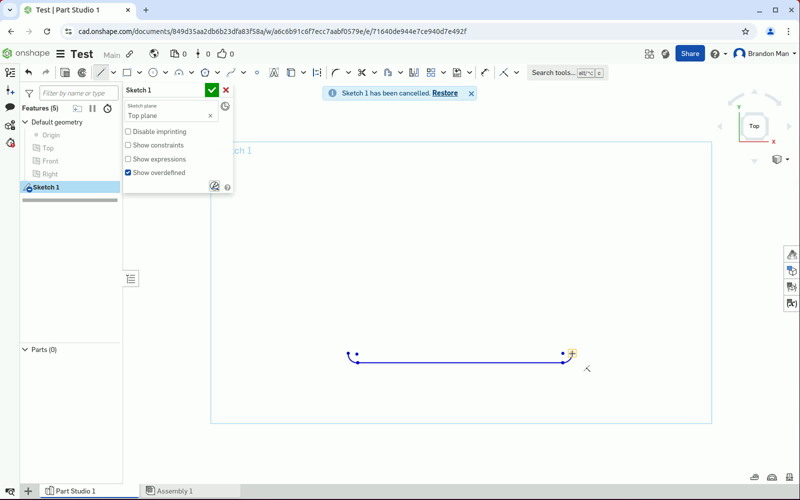
key_down(shift)
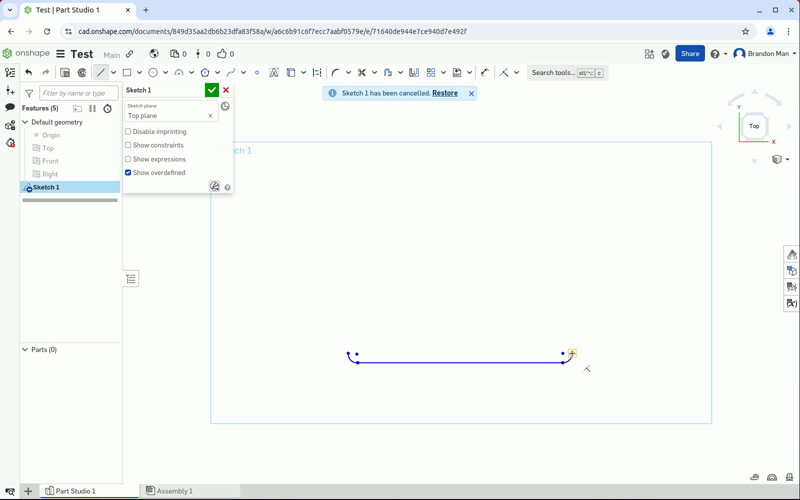
mouse_move(572, 211)
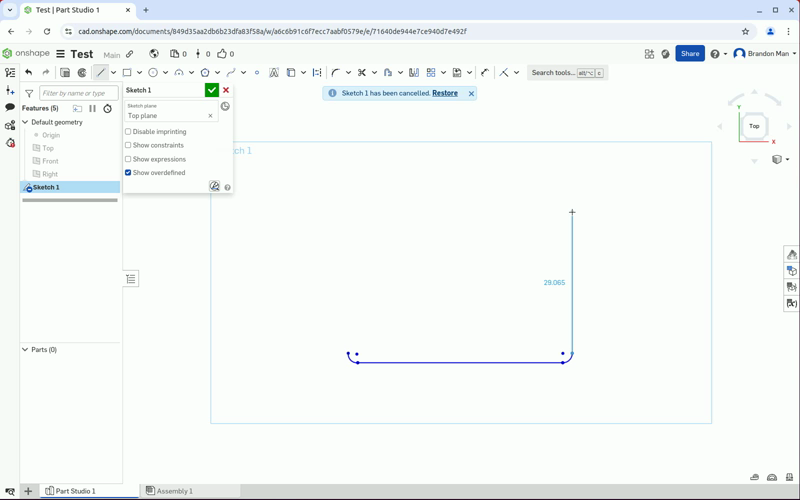
click(572, 211)
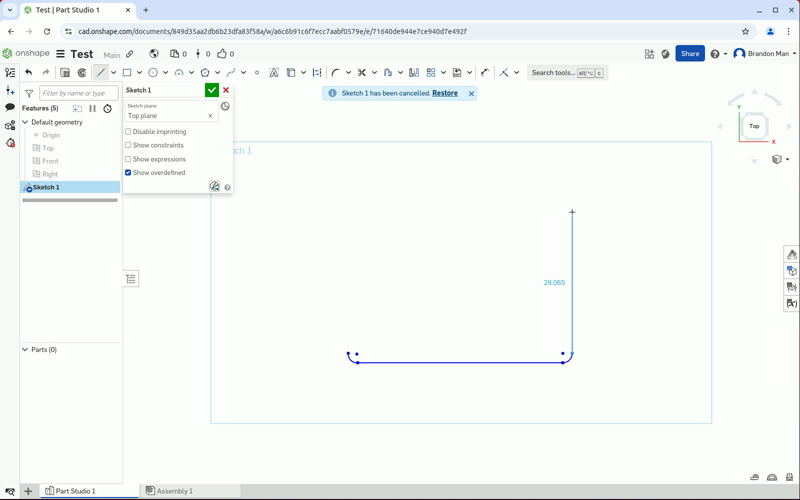
key_up(shift)
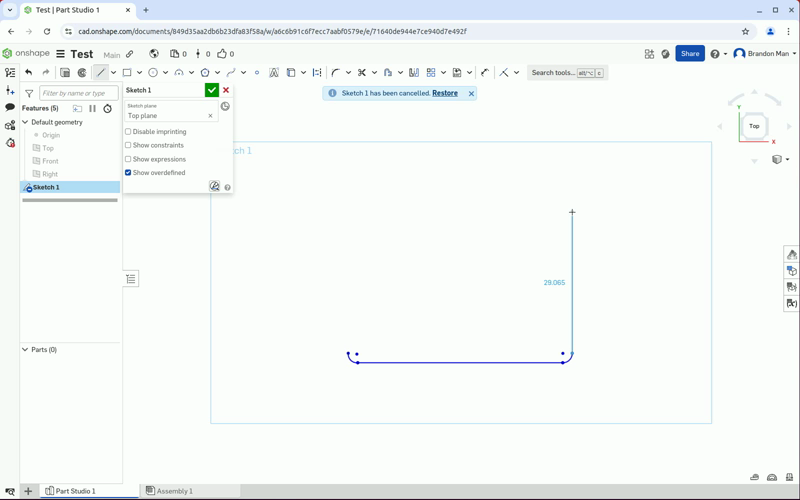
key(esc)
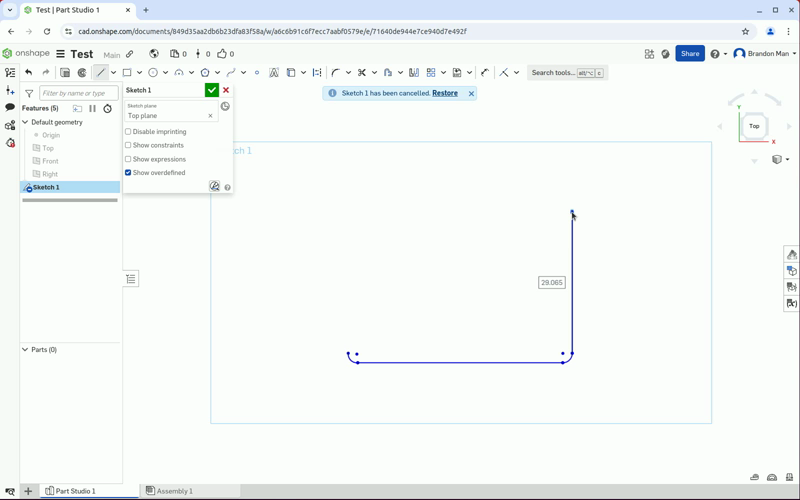
key(a)
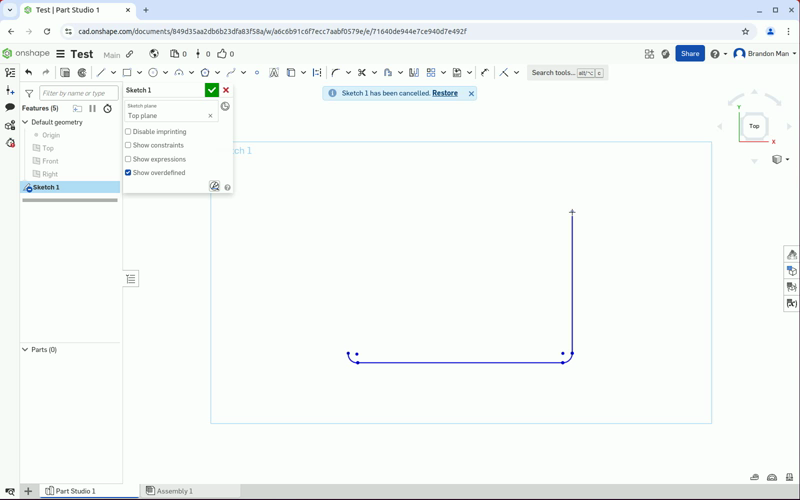
mouse_move(572, 211)
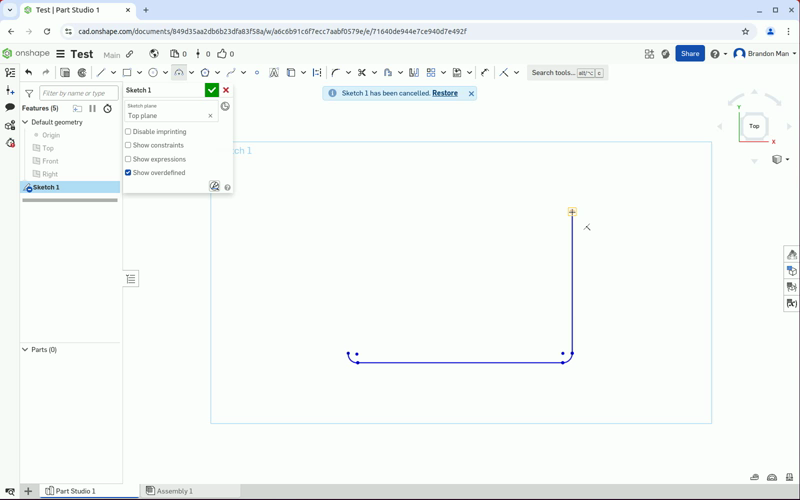
click(572, 211)
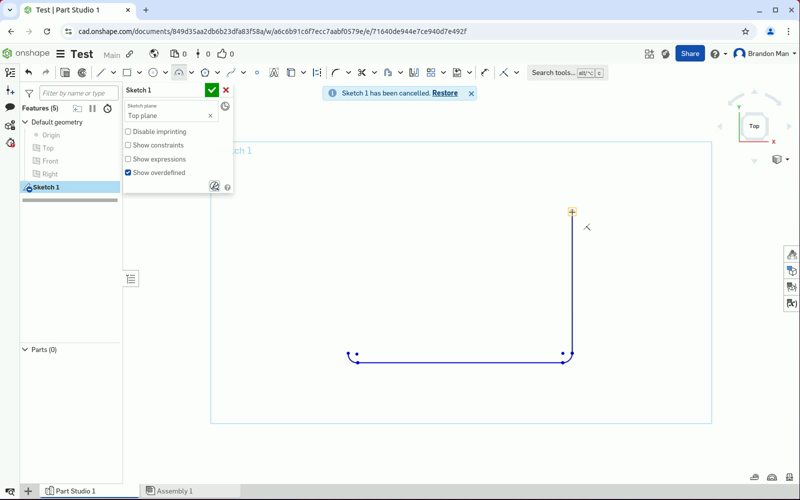
key_down(shift)
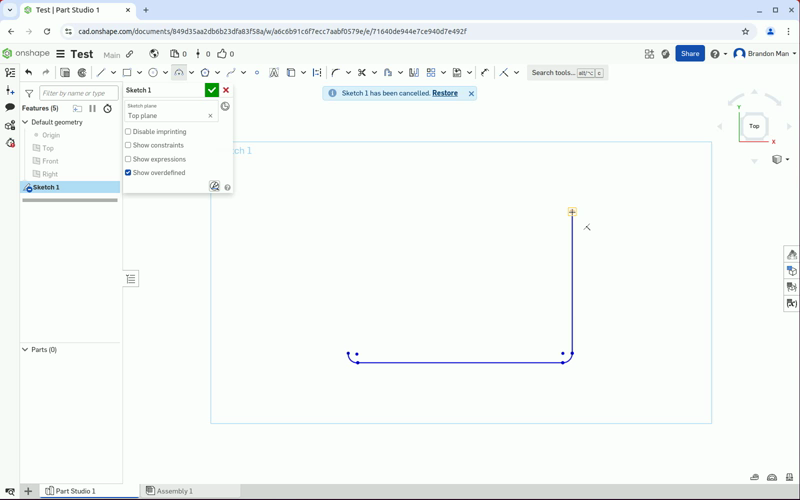
mouse_move(562, 202)
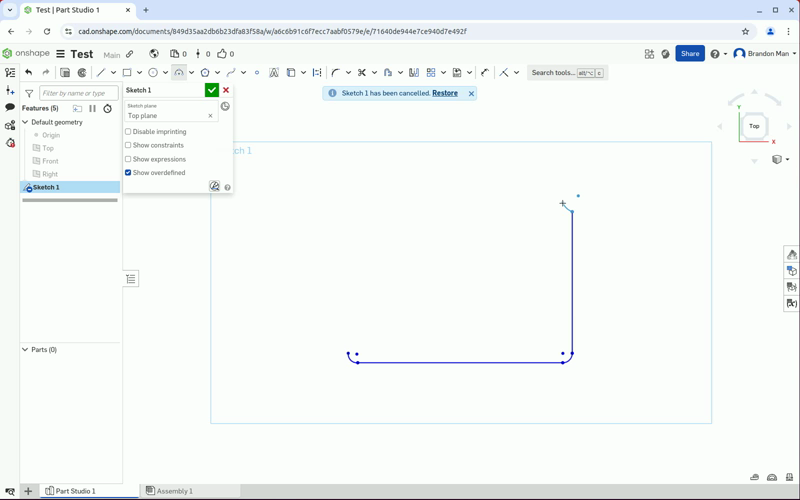
click(562, 202)
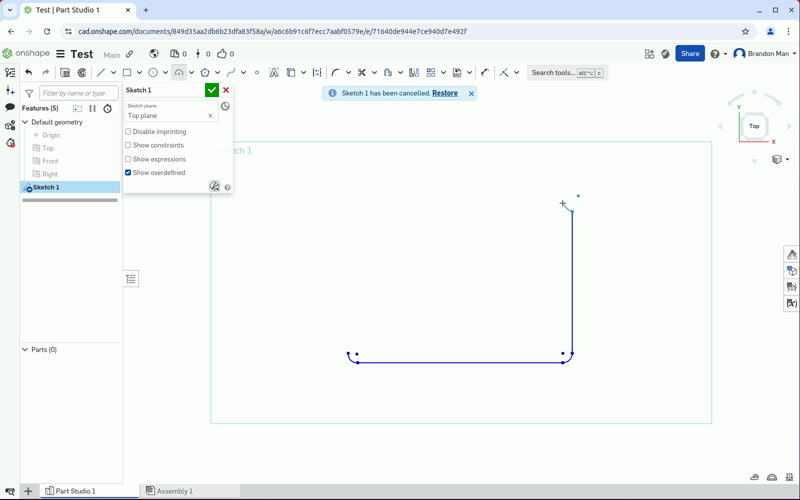
mouse_move(569, 205)
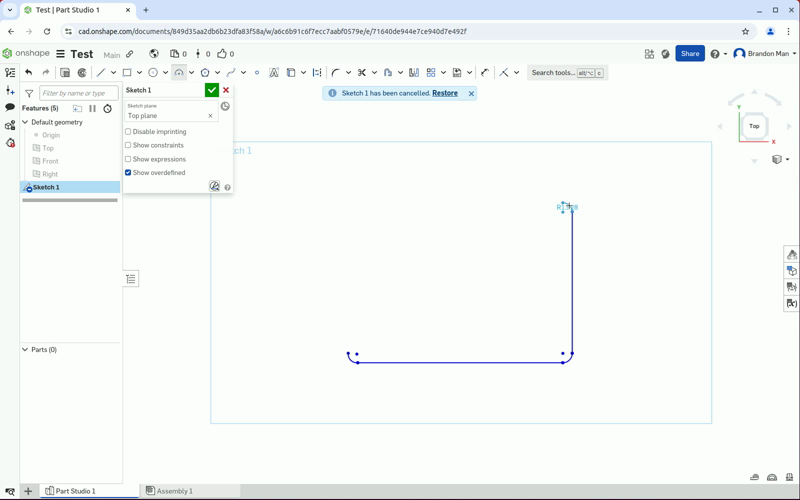
click(569, 205)
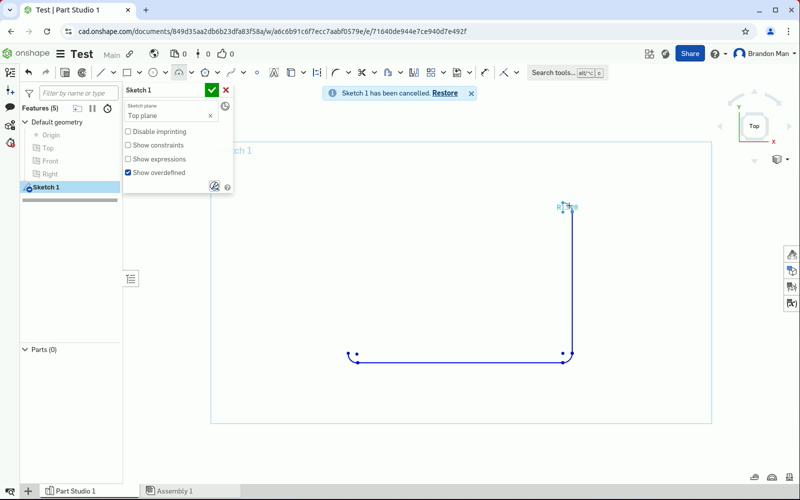
key_up(shift)
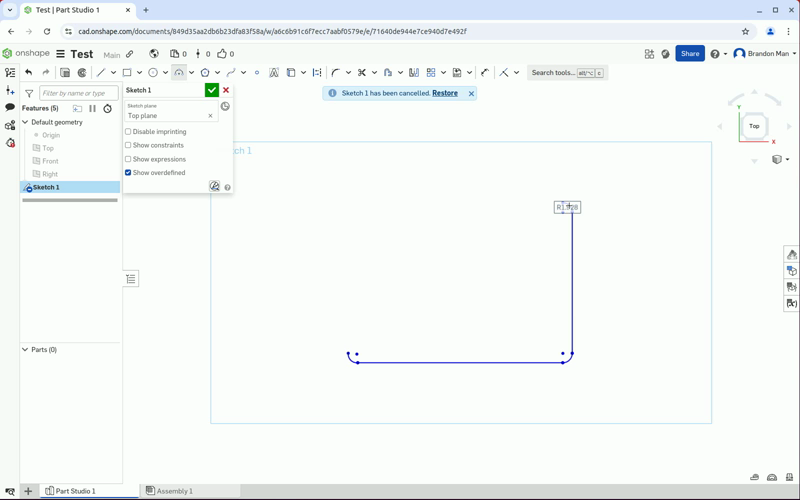
key(esc)
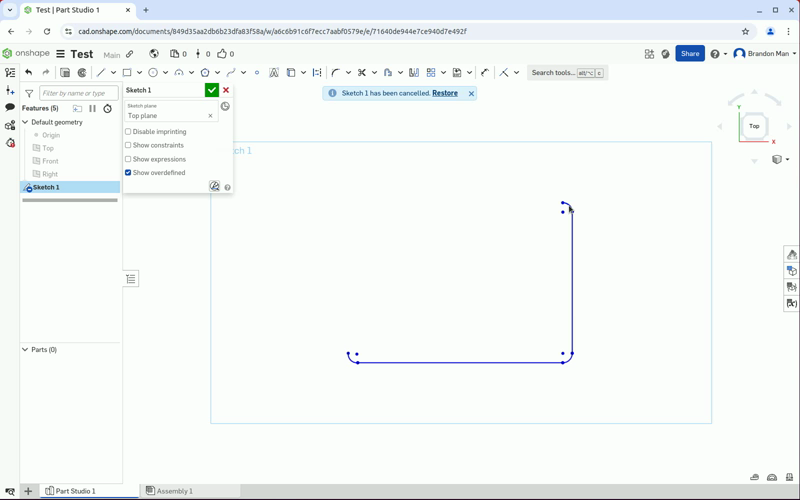
key(l)
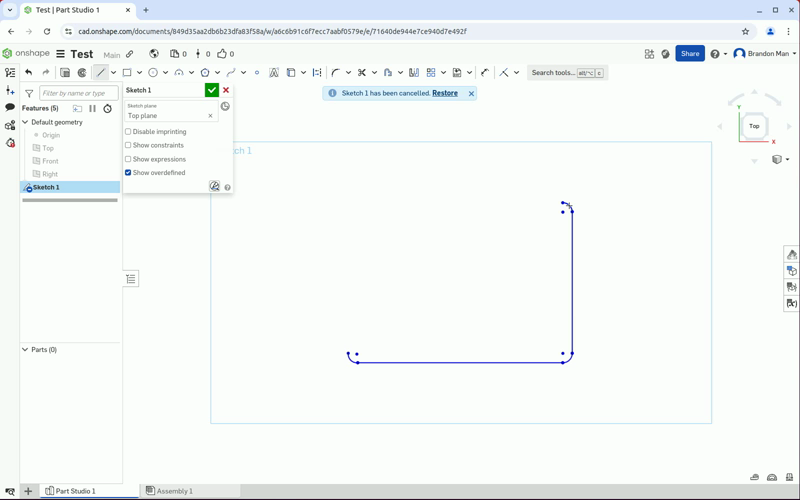
mouse_move(562, 202)
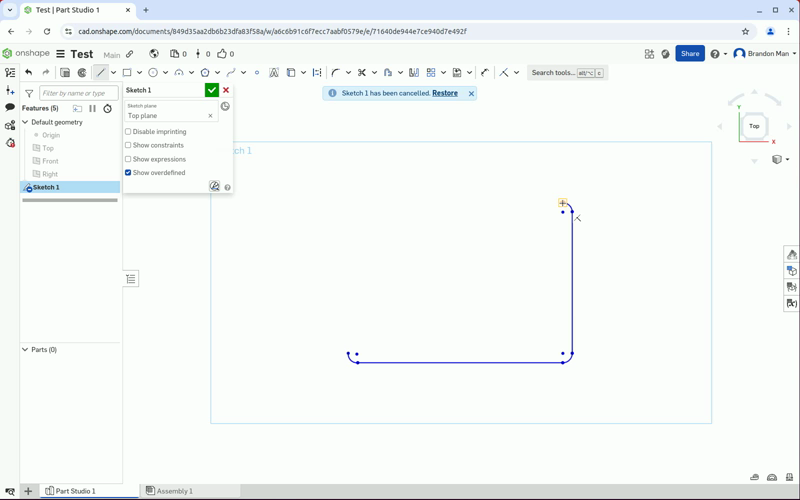
click(562, 202)
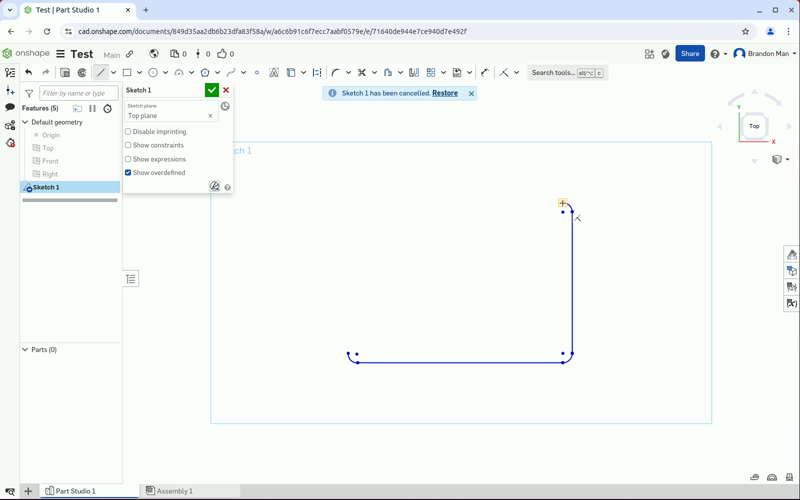
key_down(shift)
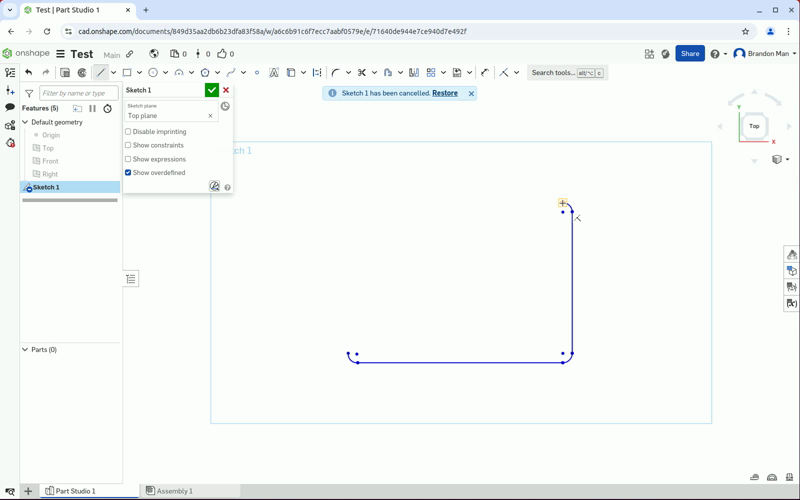
mouse_move(357, 202)
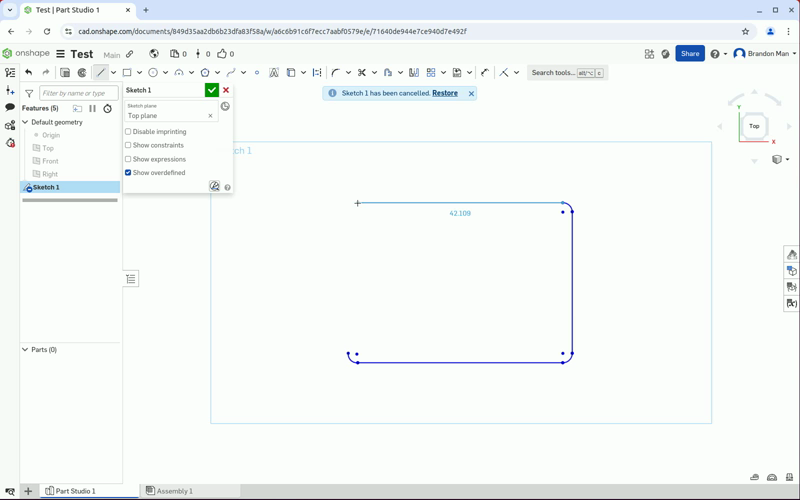
click(357, 202)
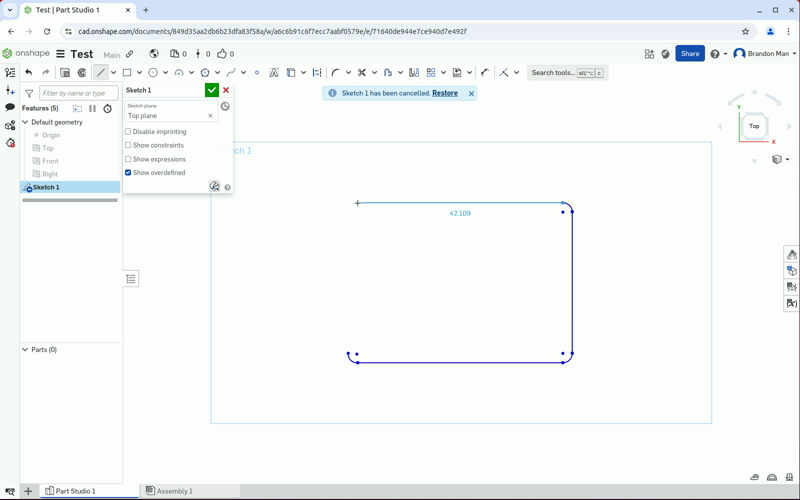
key_up(shift)
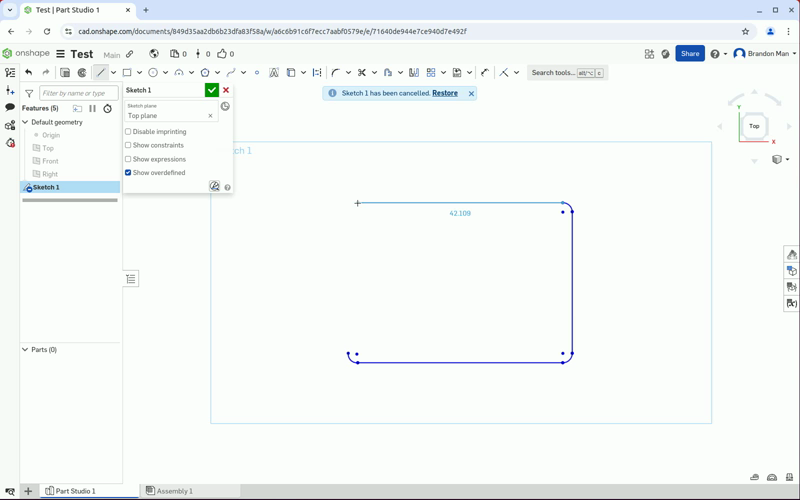
key(esc)
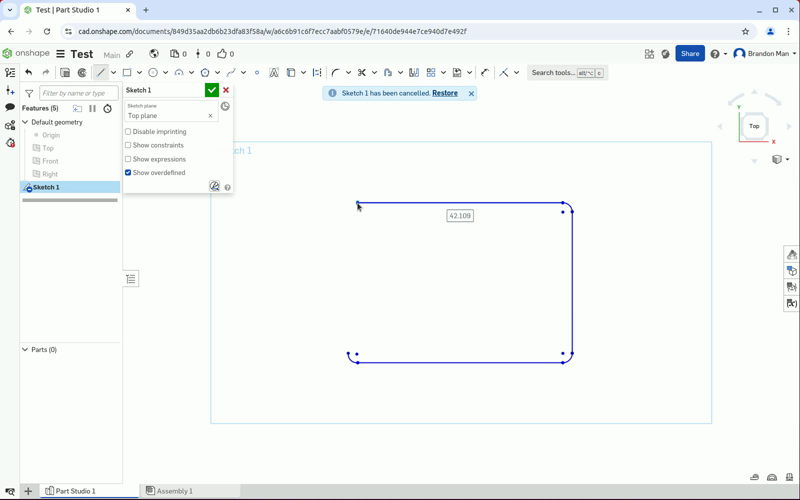
key(a)
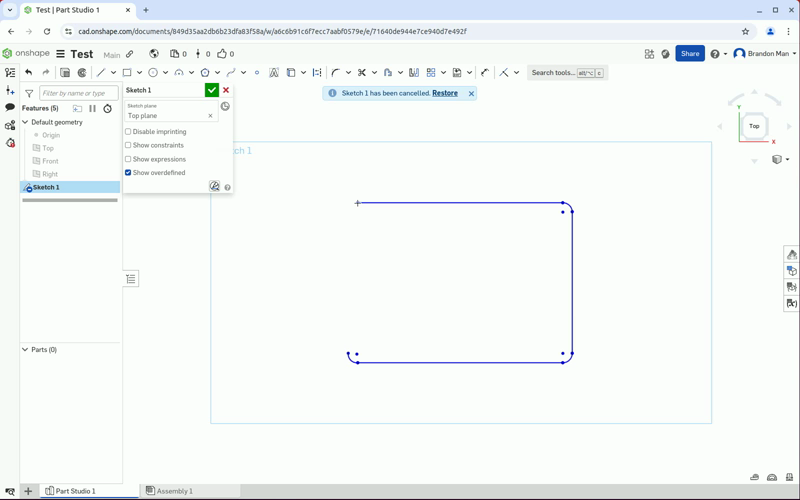
mouse_move(357, 202)
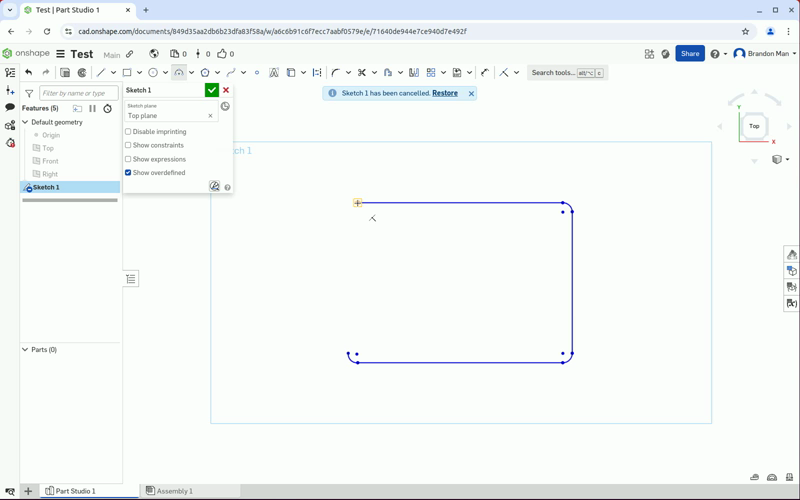
click(357, 202)
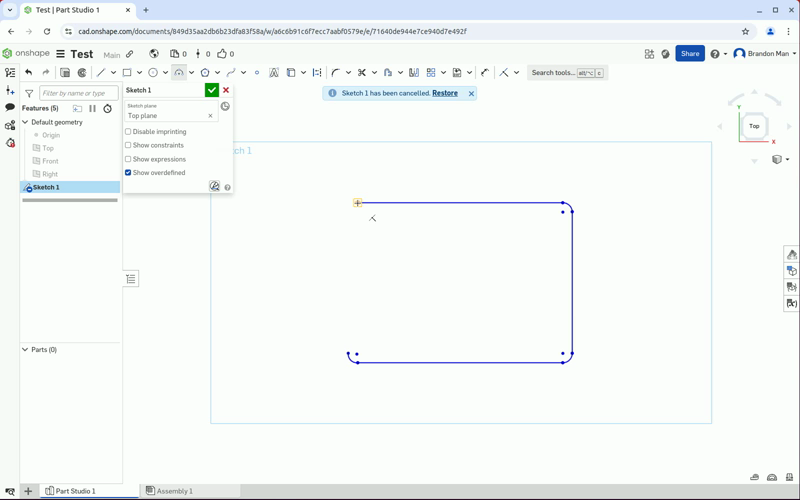
key_down(shift)
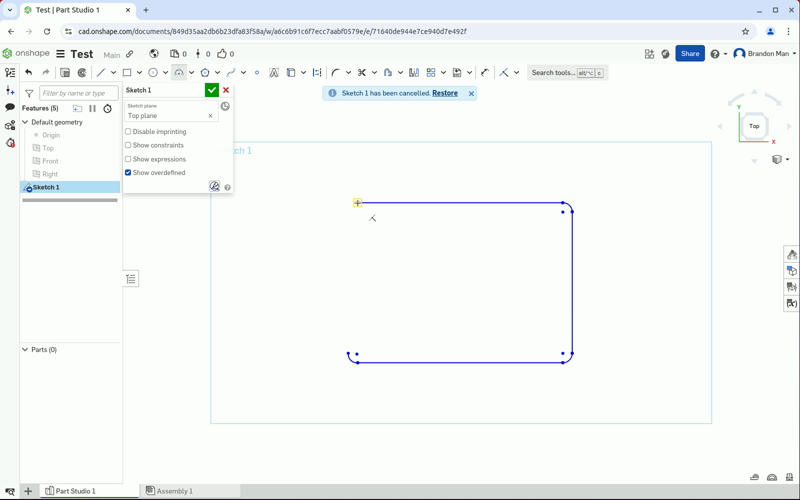
mouse_move(348, 211)
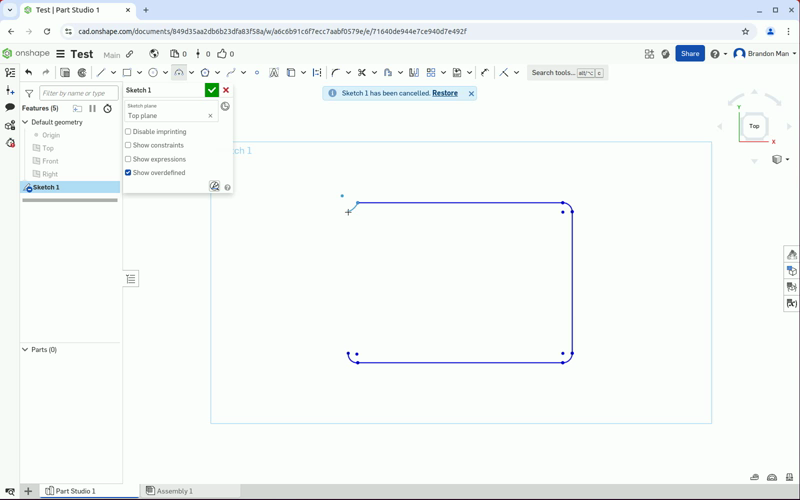
click(348, 211)
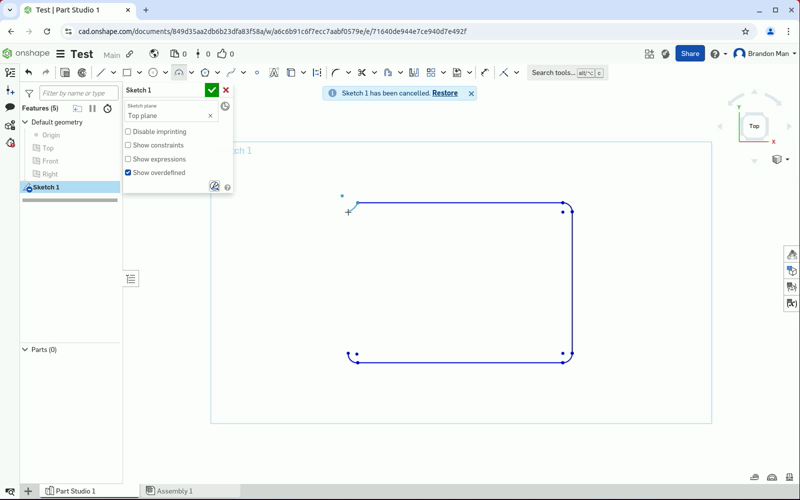
mouse_move(350, 205)
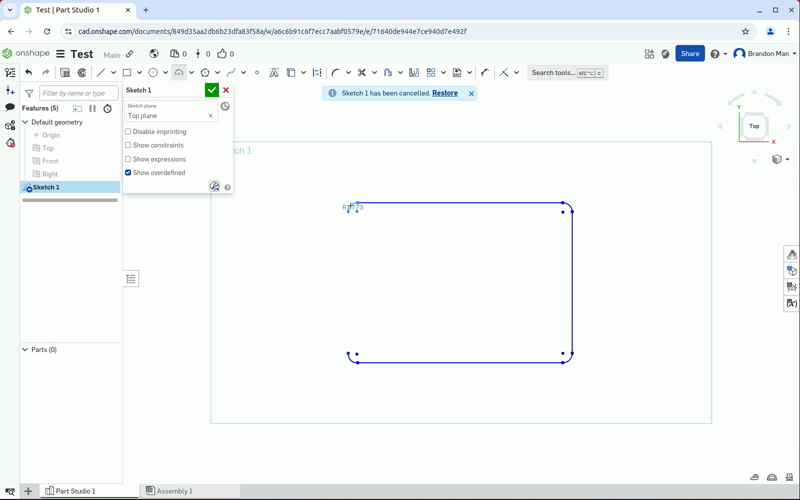
click(350, 205)
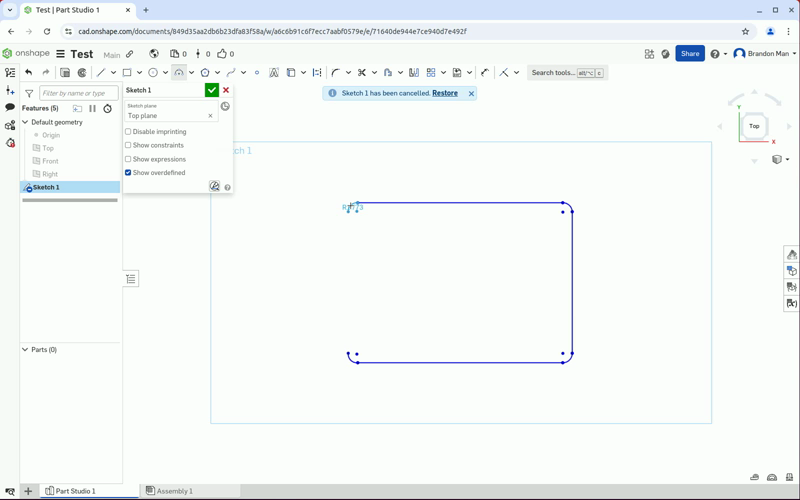
key_up(shift)
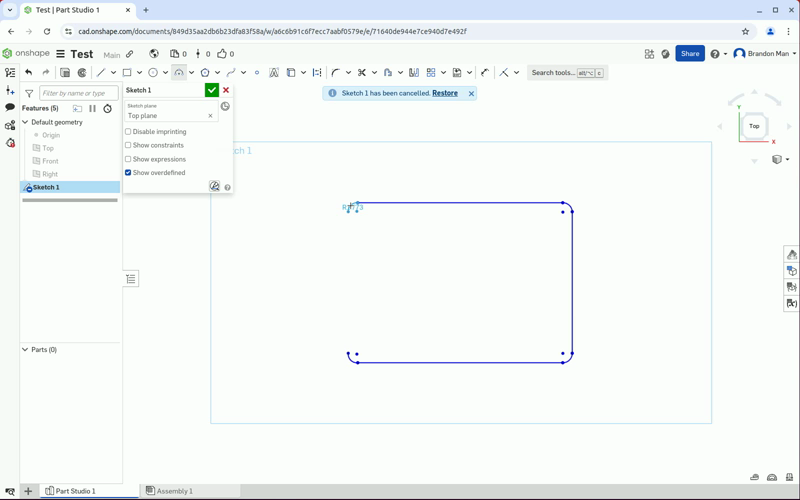
key(esc)
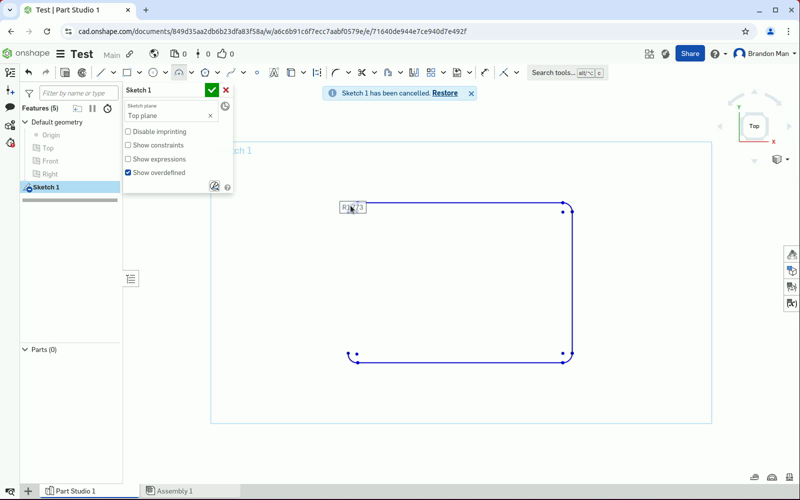
key(l)
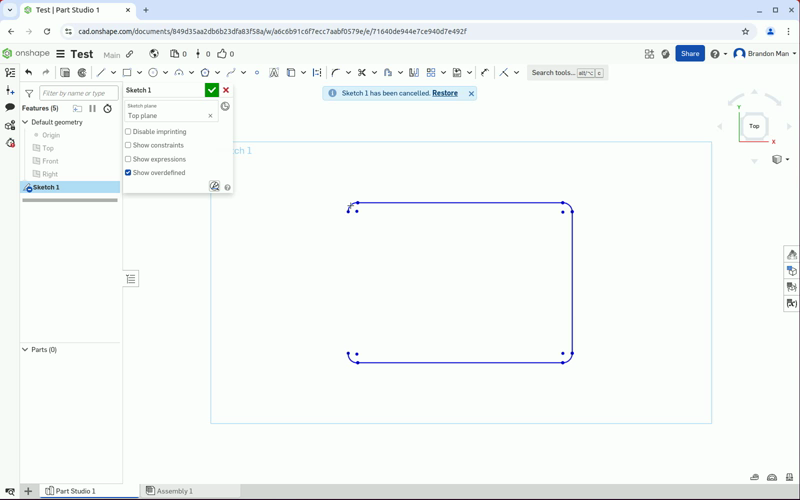
mouse_move(348, 211)
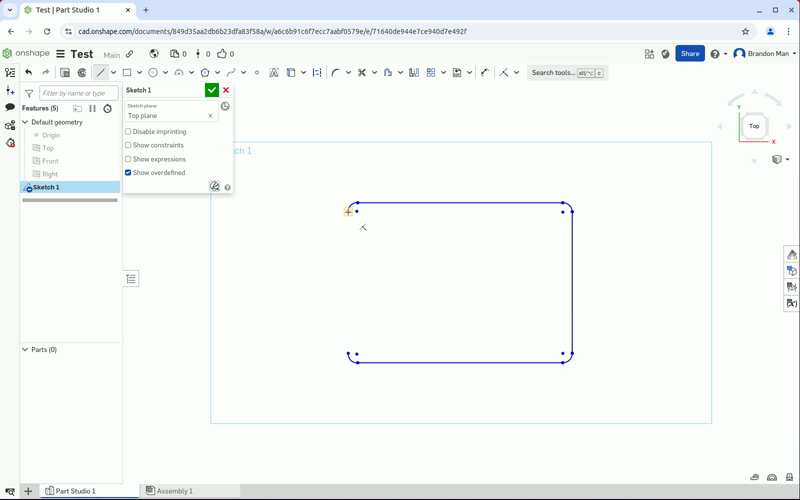
click(348, 211)
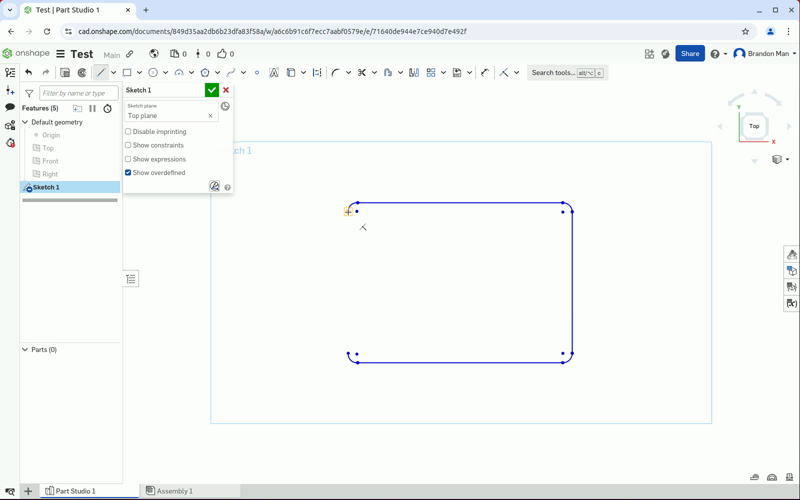
key_down(shift)
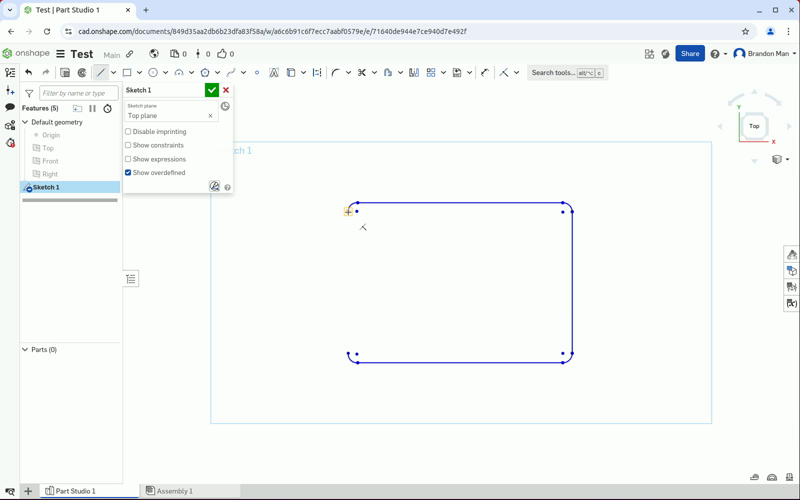
mouse_move(348, 353)
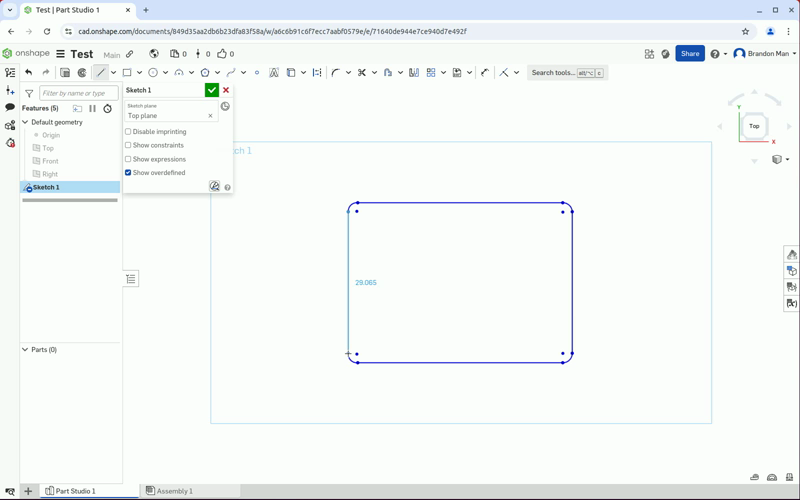
key_up(shift)
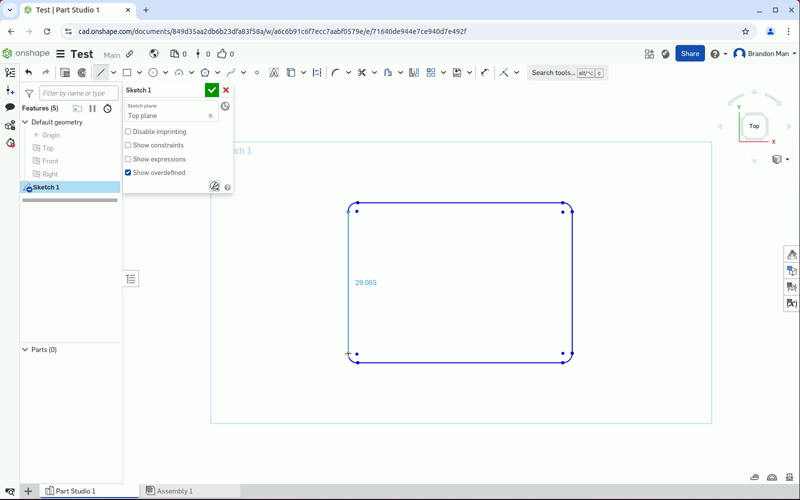
click(348, 353)
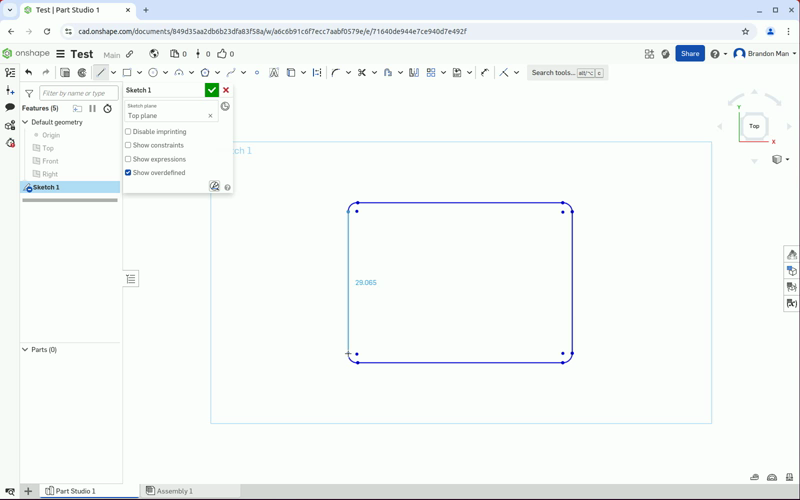
key(esc)
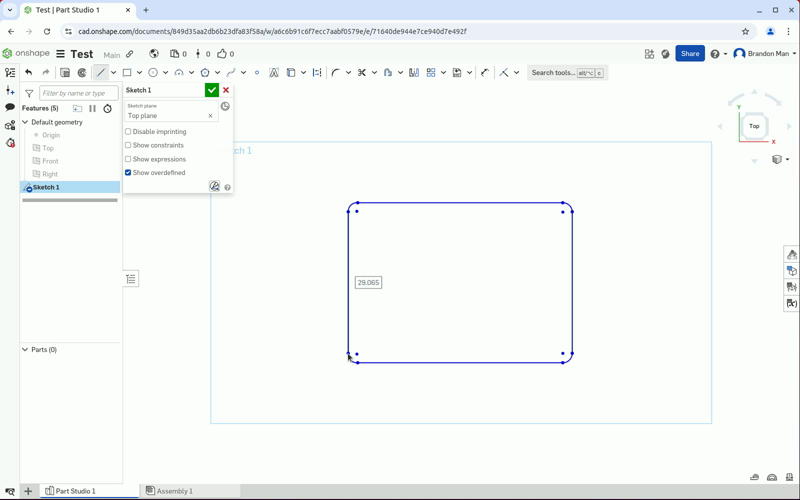
key(a)
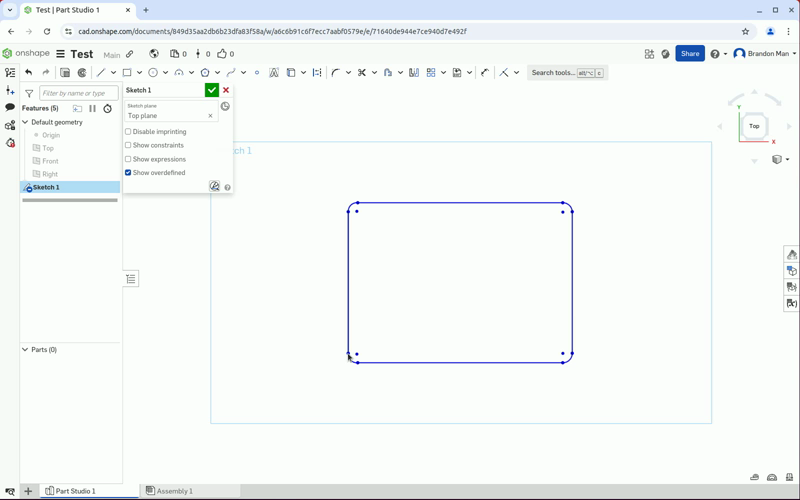
key_down(shift)
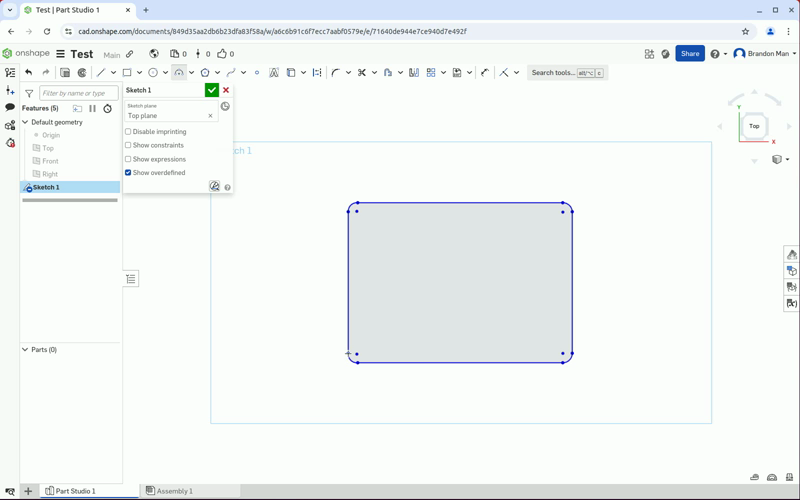
mouse_move(357, 346)
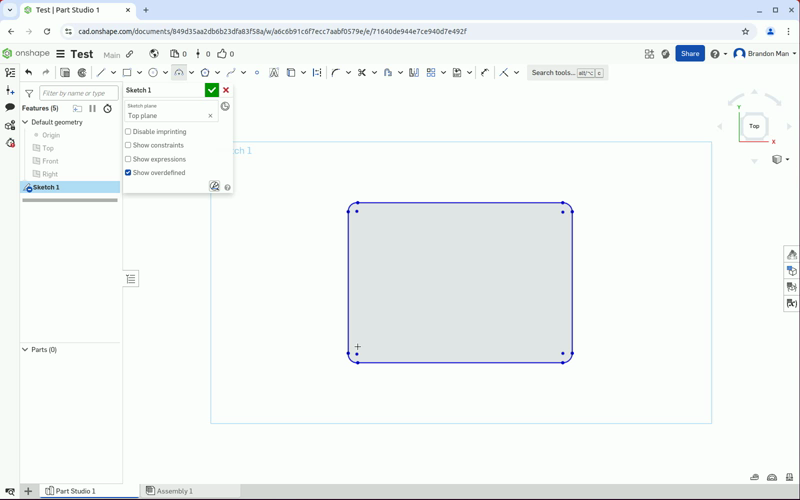
click(357, 346)
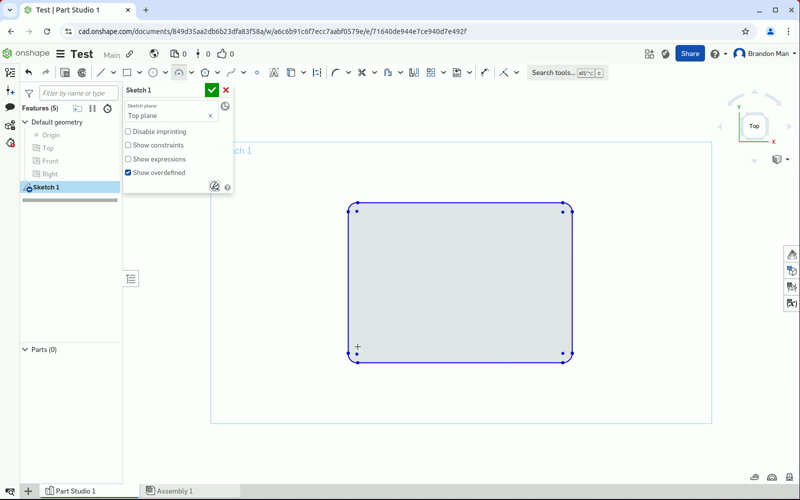
key_up(shift)
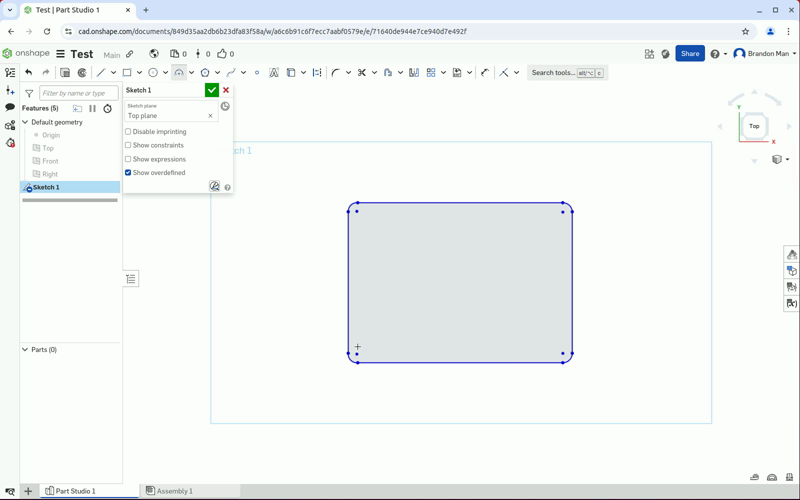
key_down(shift)
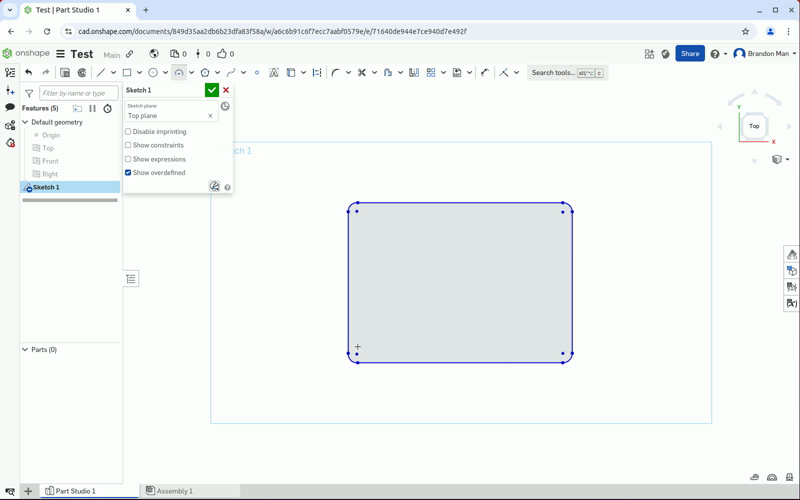
mouse_move(364, 353)
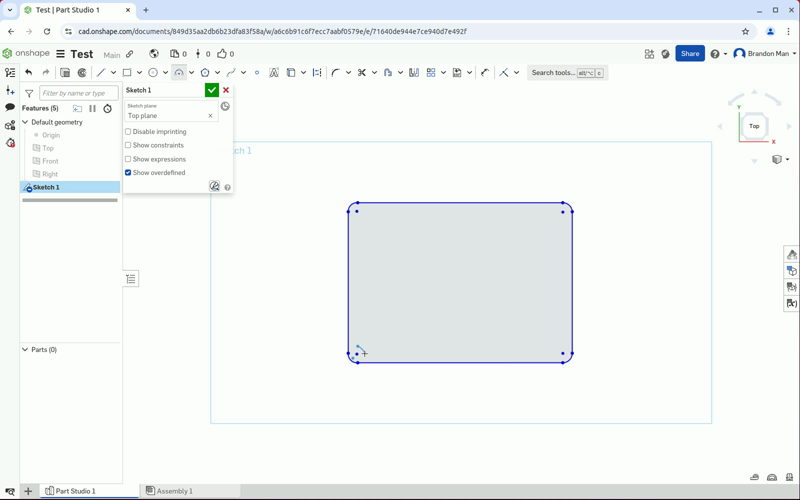
click(364, 353)
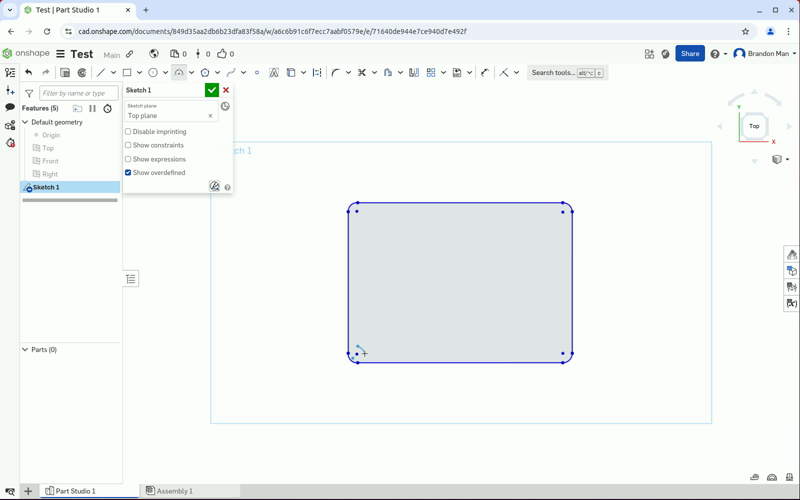
mouse_move(359, 351)
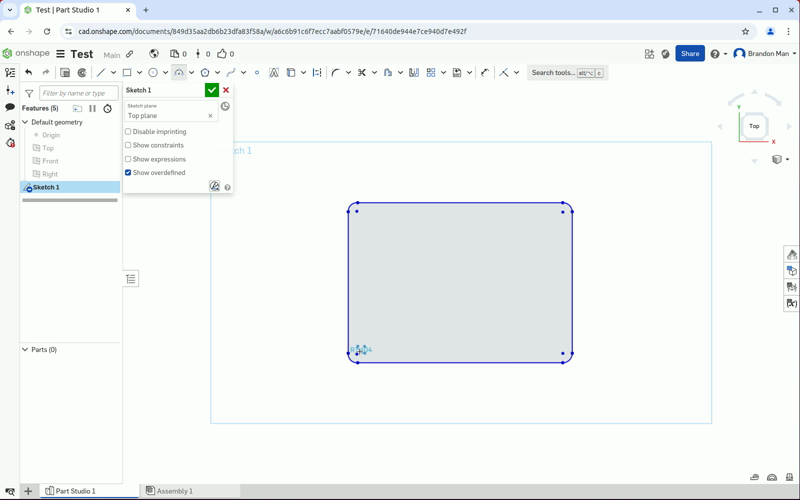
scroll(6)
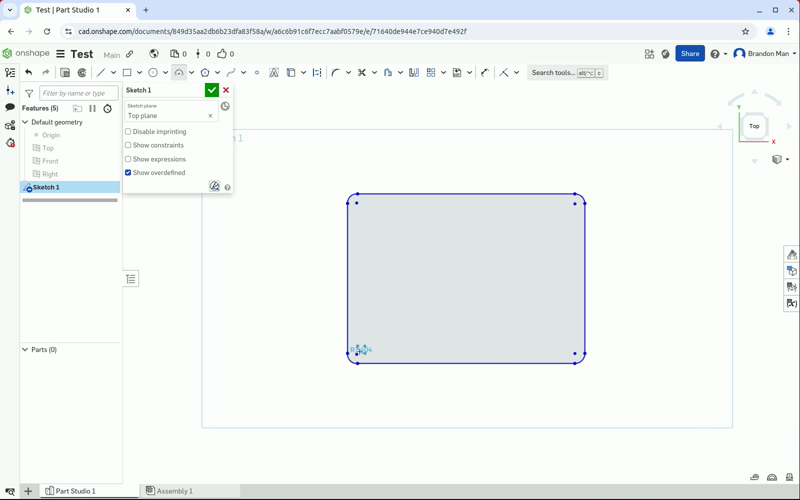
scroll(6)
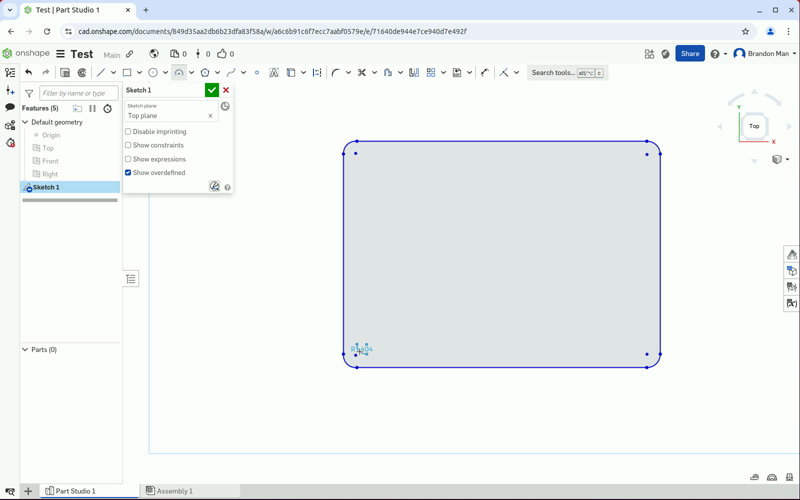
scroll(6)
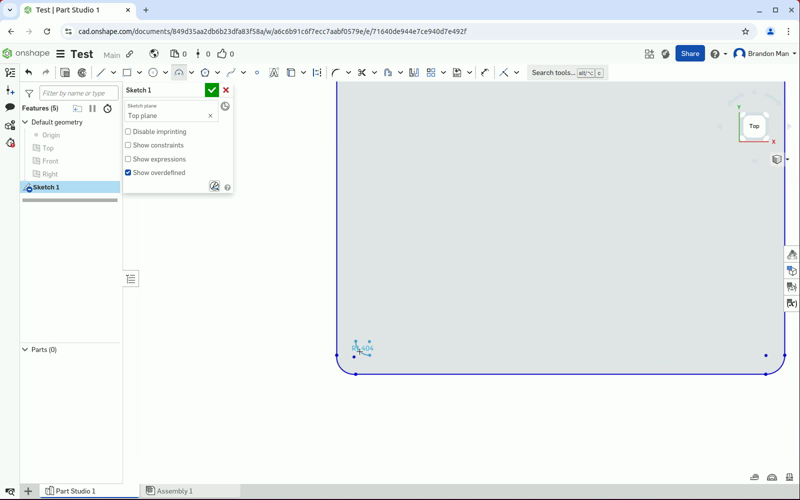
scroll(6)
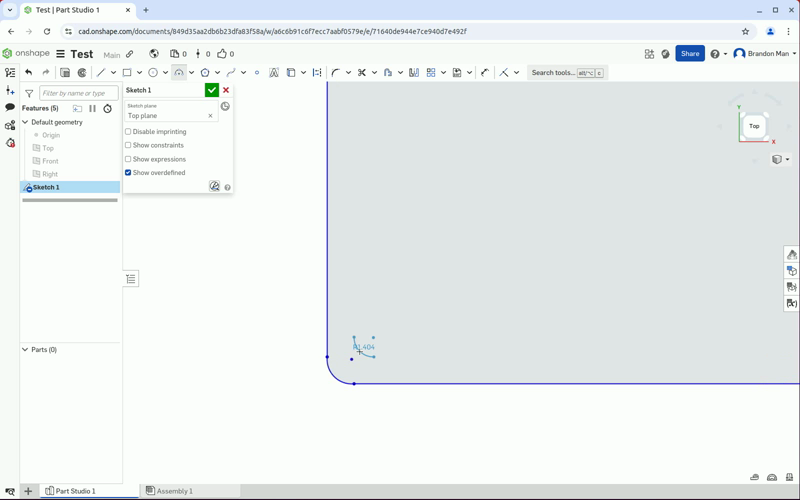
scroll(6)
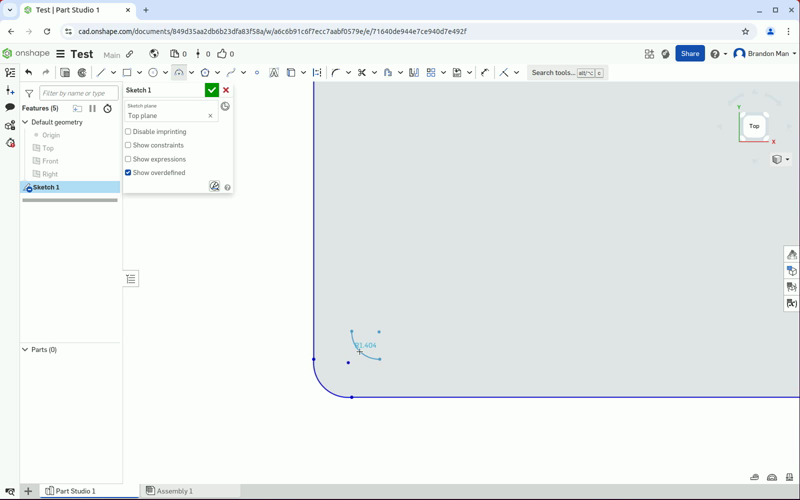
scroll(6)
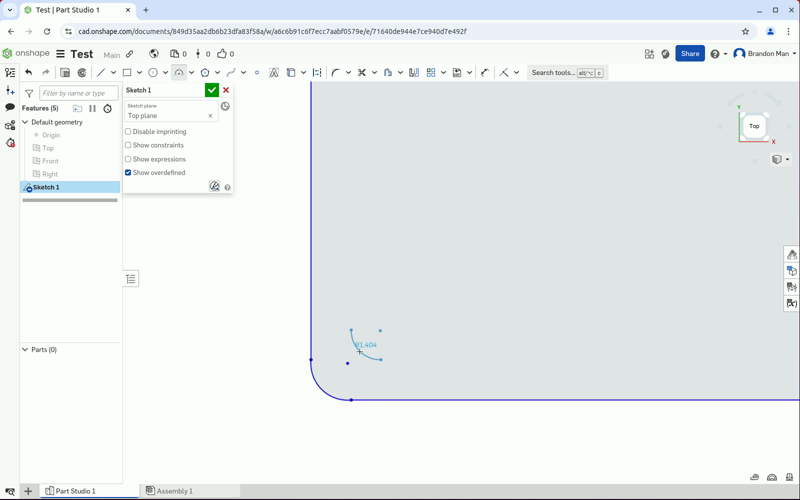
scroll(6)
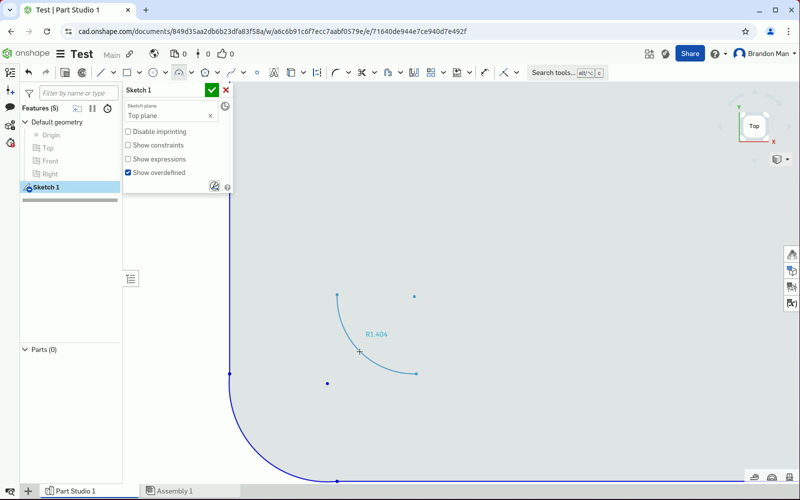
click(359, 351)
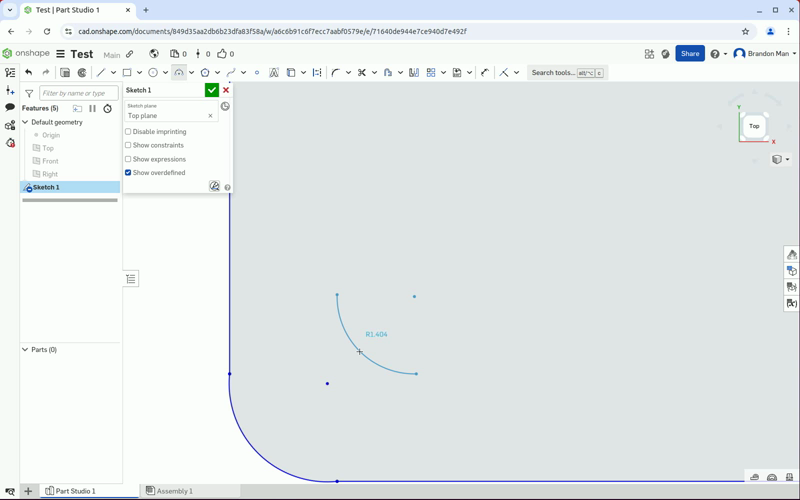
scroll(-6)
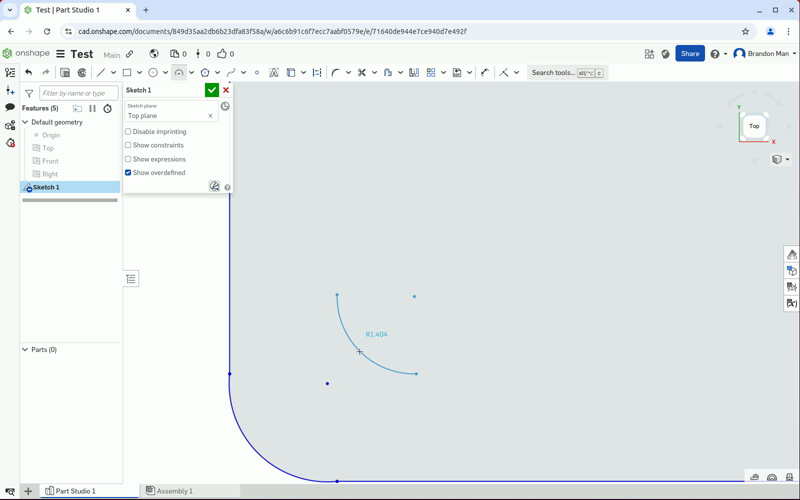
scroll(-6)
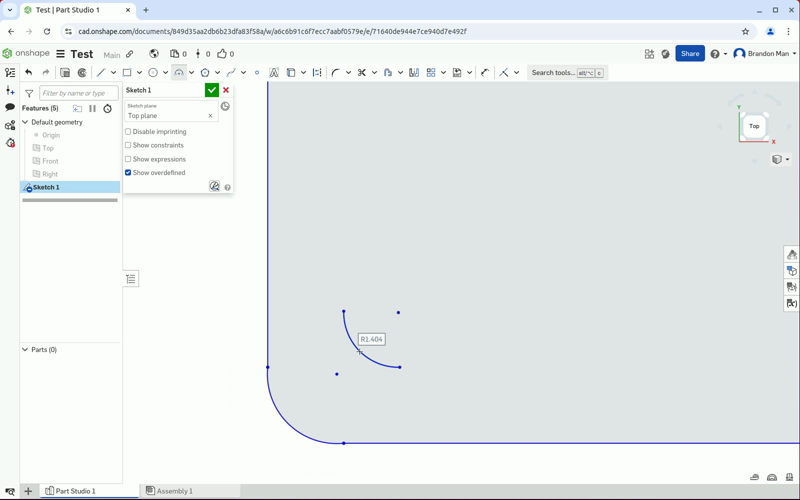
scroll(-6)
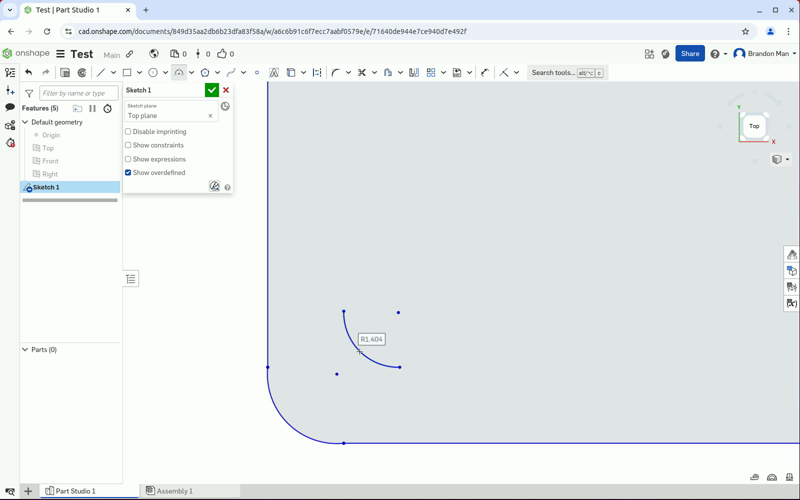
scroll(-6)
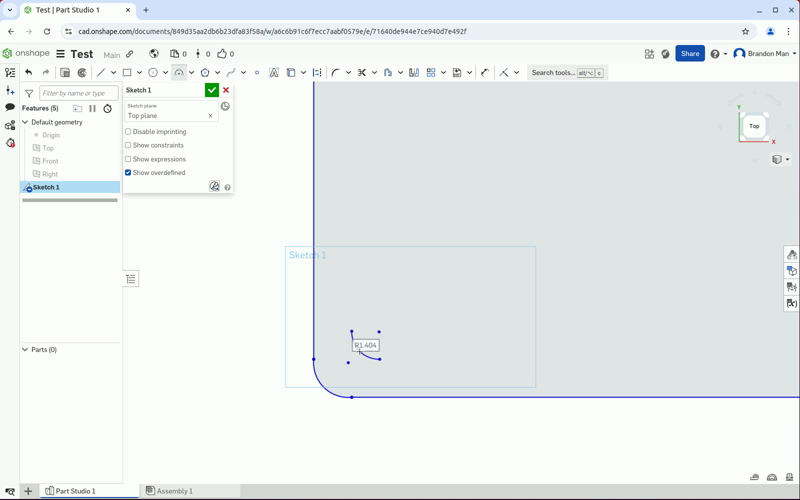
scroll(-6)
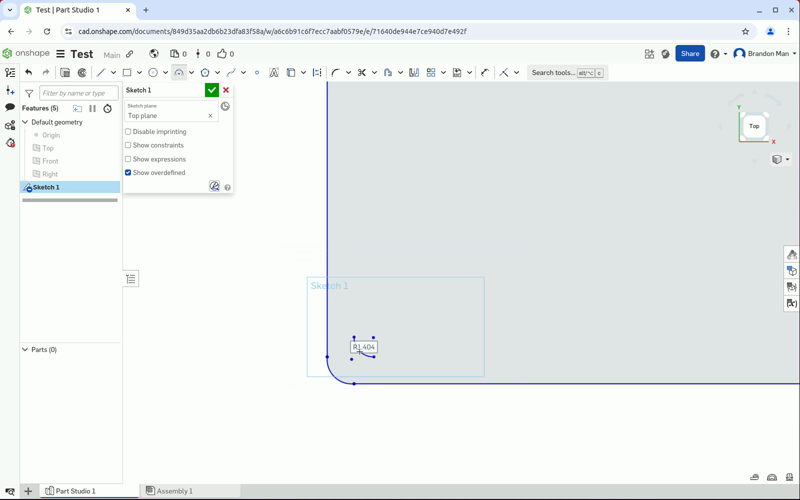
scroll(-6)
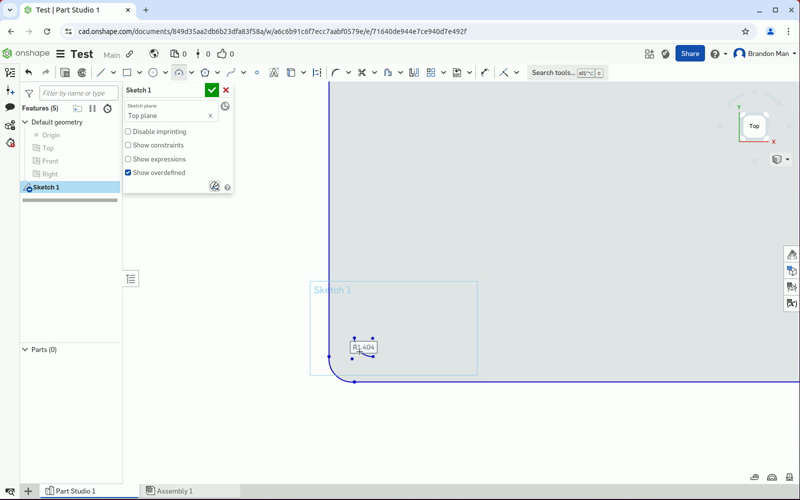
scroll(-6)
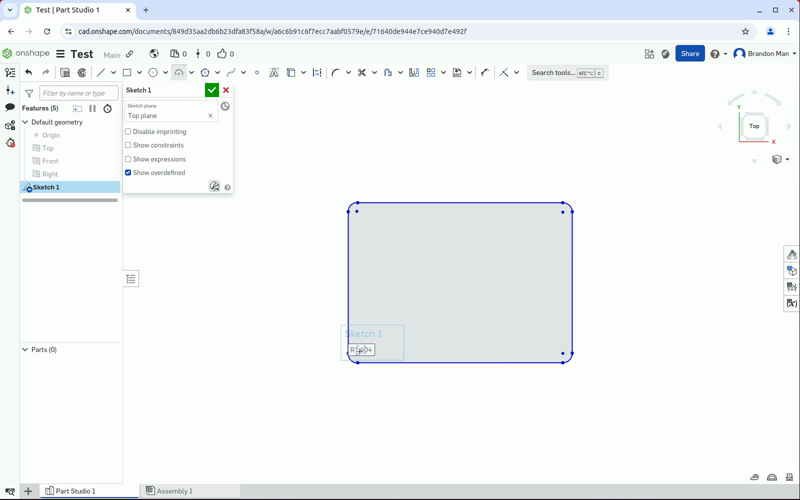
key_up(shift)
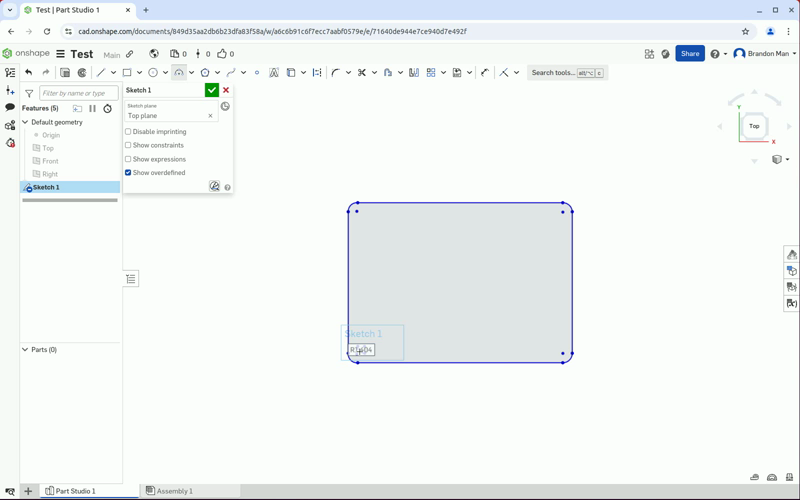
key(esc)
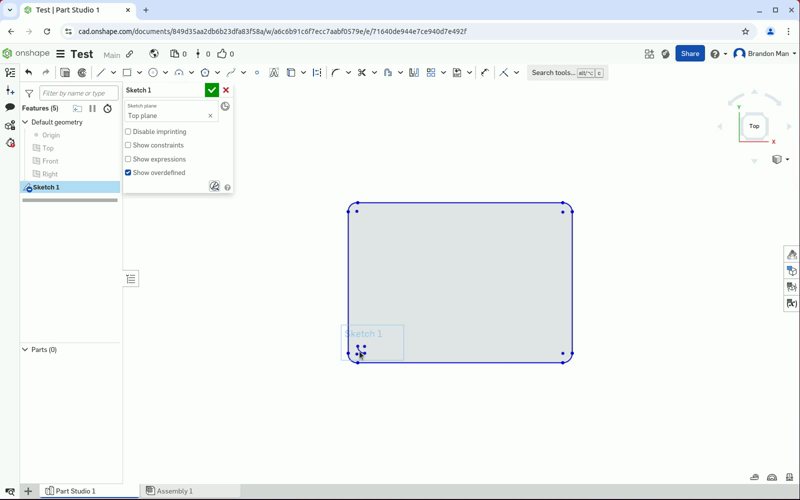
key(l)
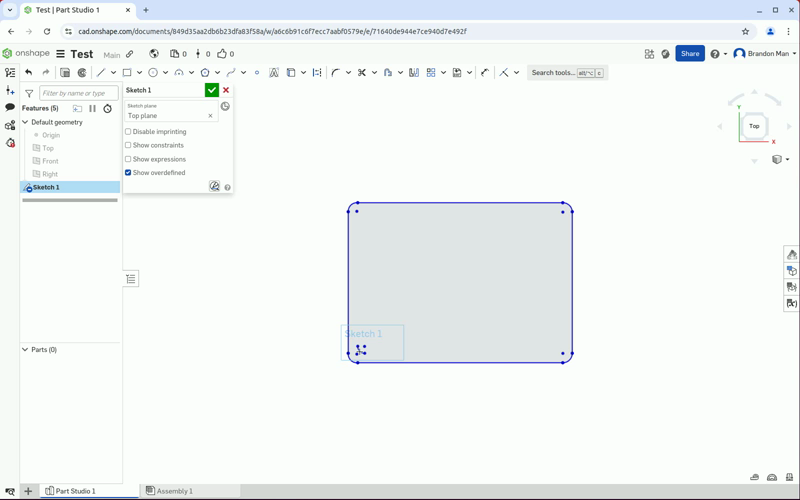
mouse_move(364, 353)
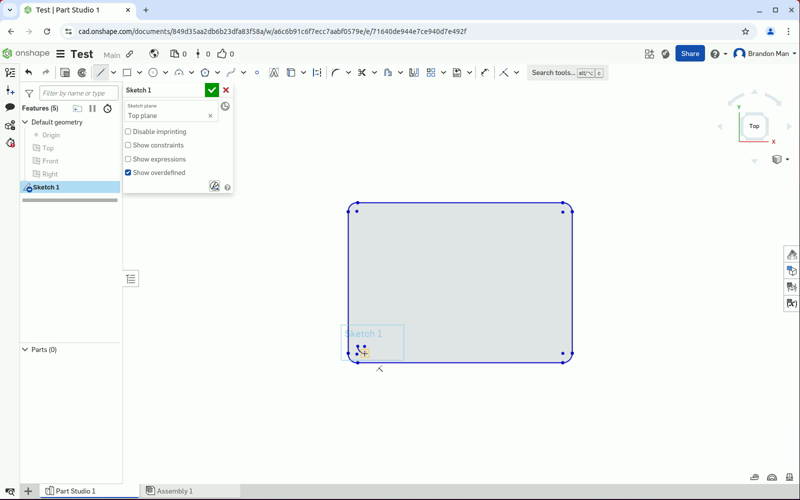
click(364, 353)
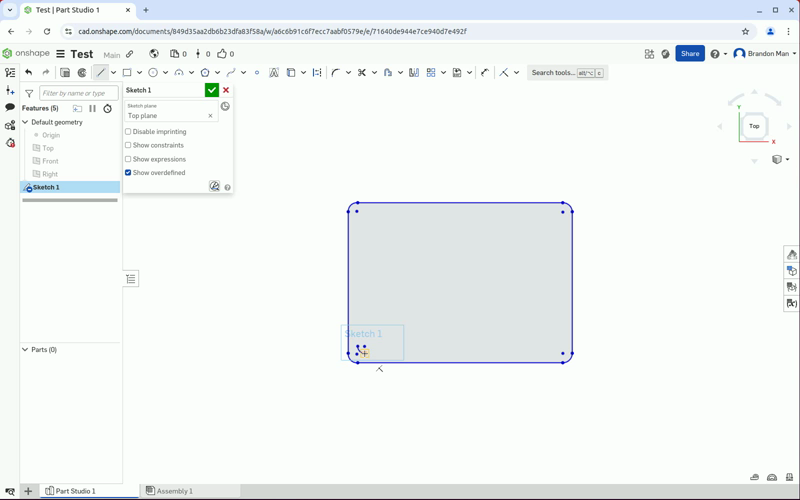
key_down(shift)
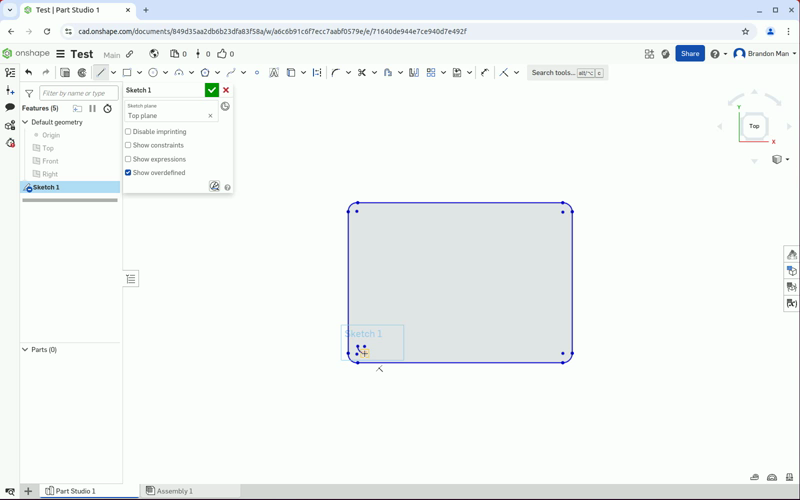
mouse_move(555, 353)
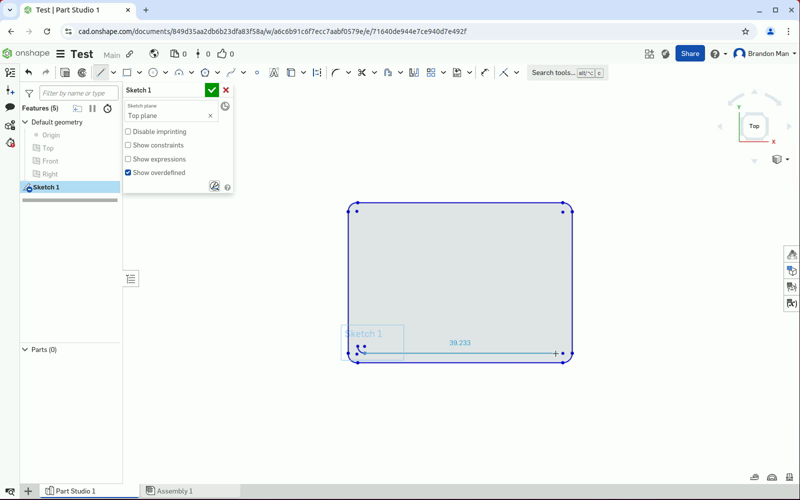
click(555, 353)
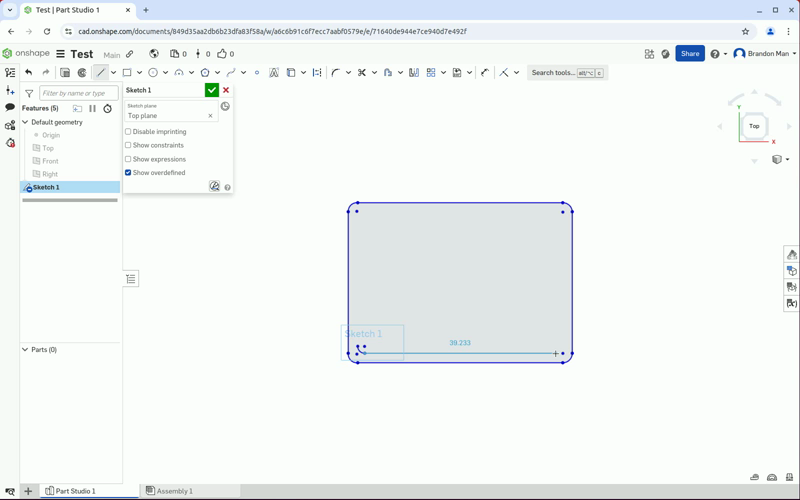
key_up(shift)
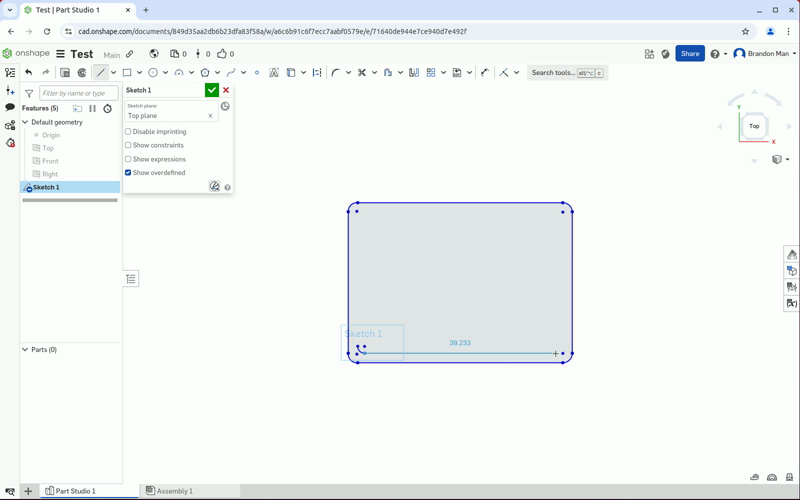
key(esc)
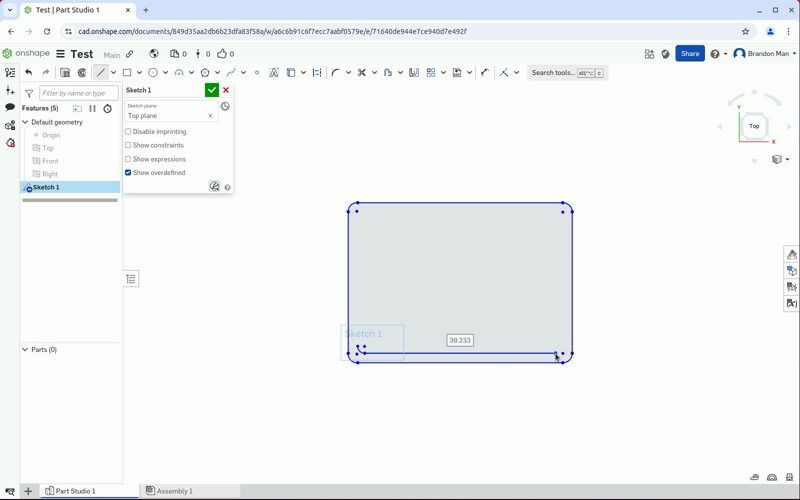
key(a)
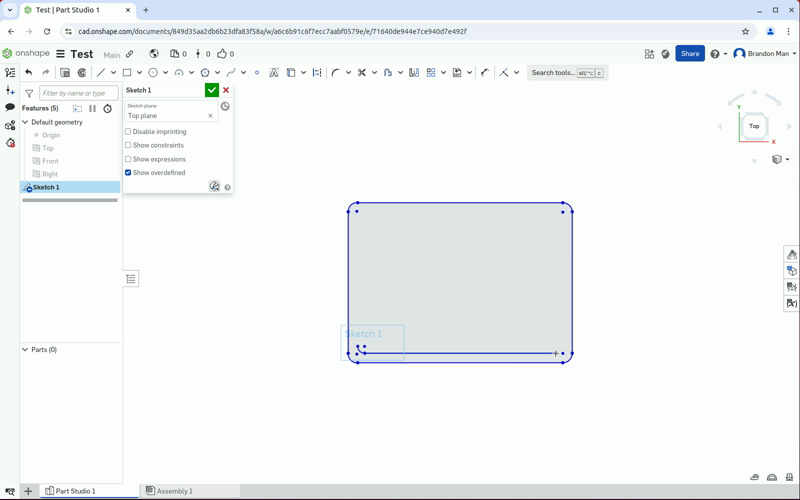
mouse_move(555, 353)
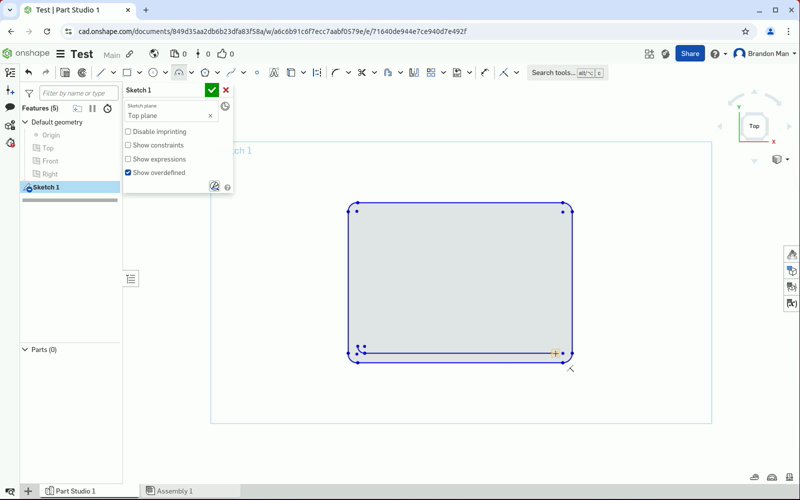
click(555, 353)
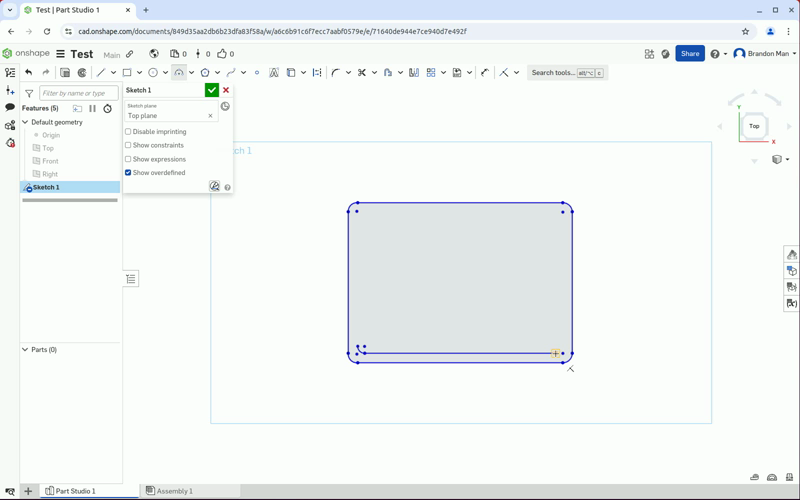
key_down(shift)
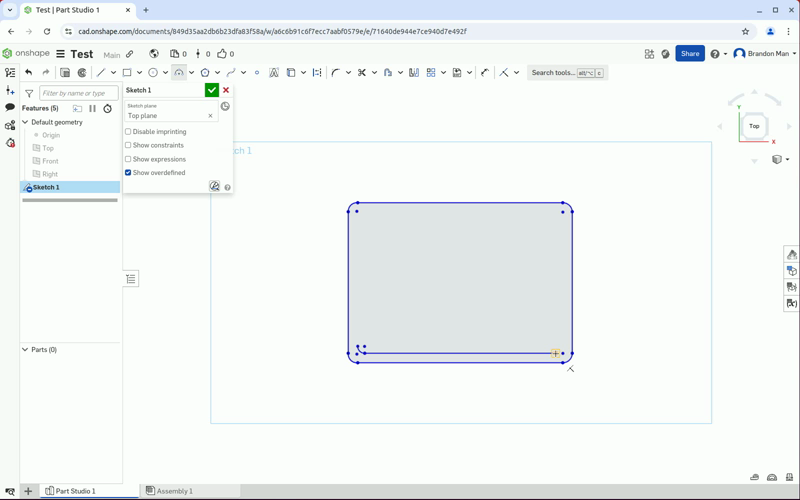
mouse_move(562, 346)
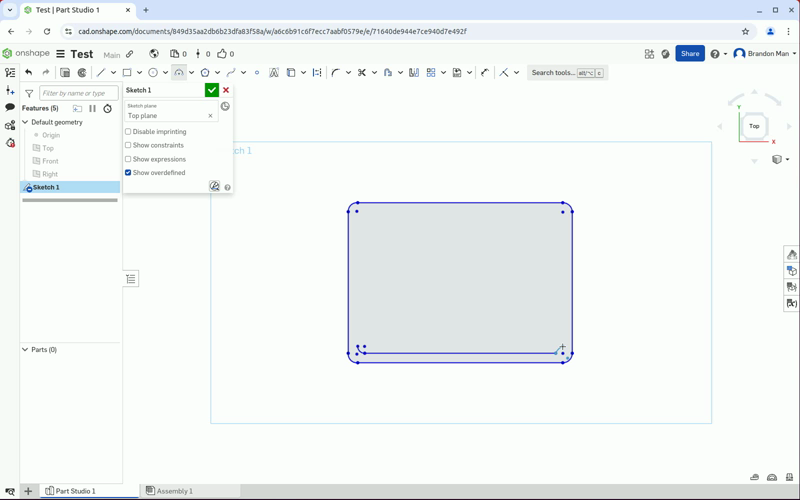
click(562, 346)
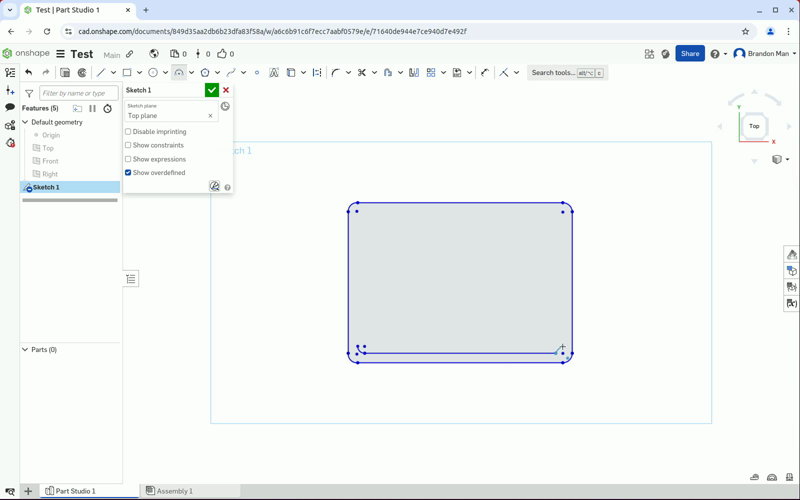
mouse_move(560, 351)
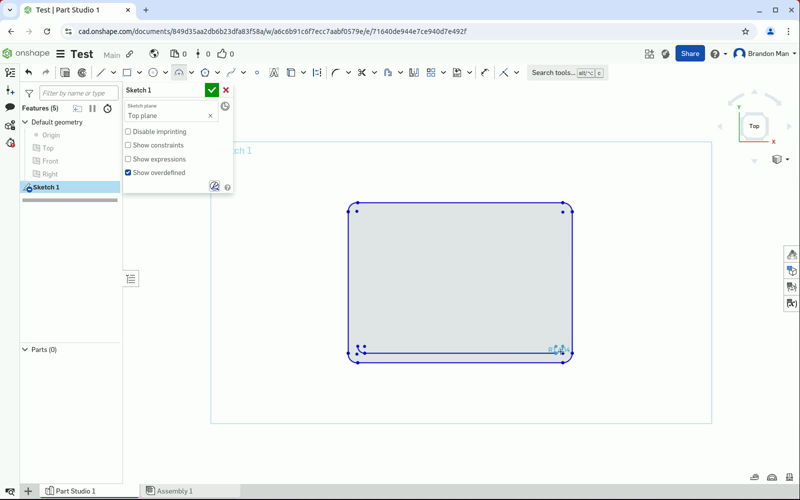
scroll(6)
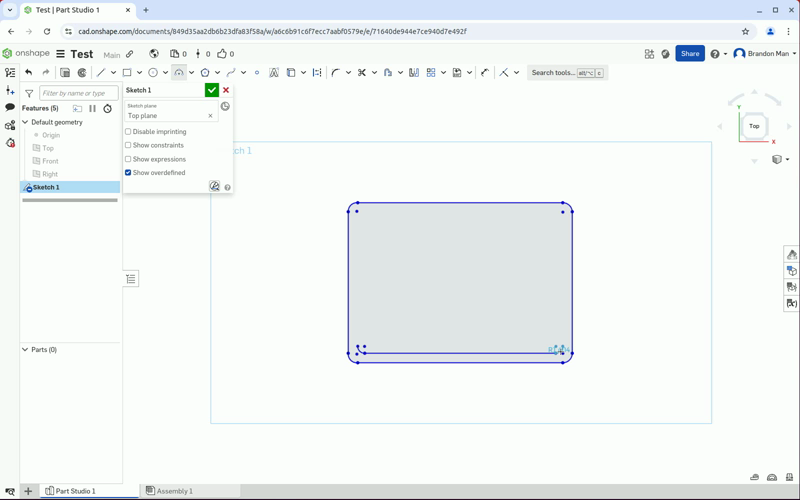
scroll(6)
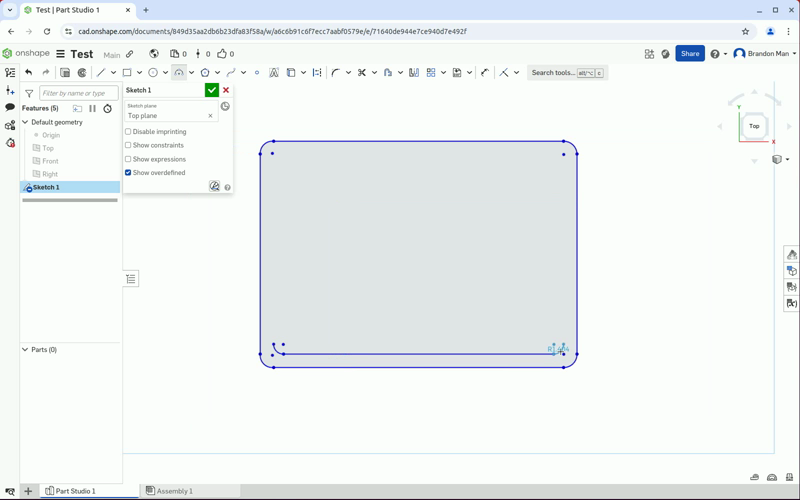
scroll(6)
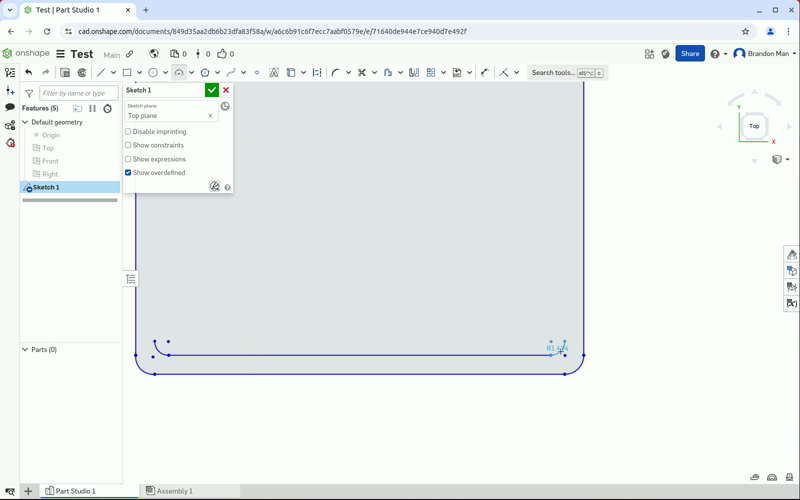
scroll(6)
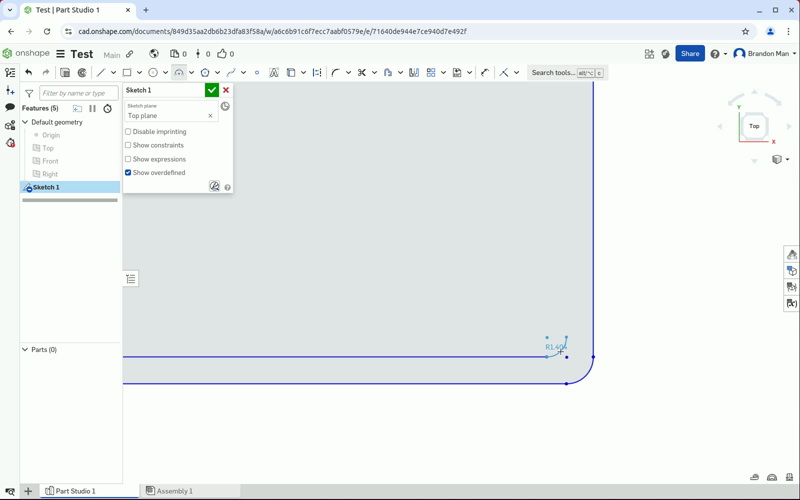
scroll(6)
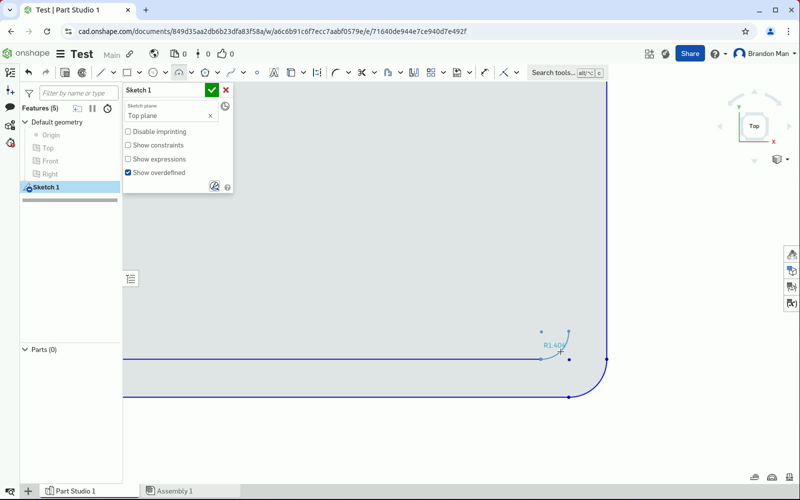
scroll(6)
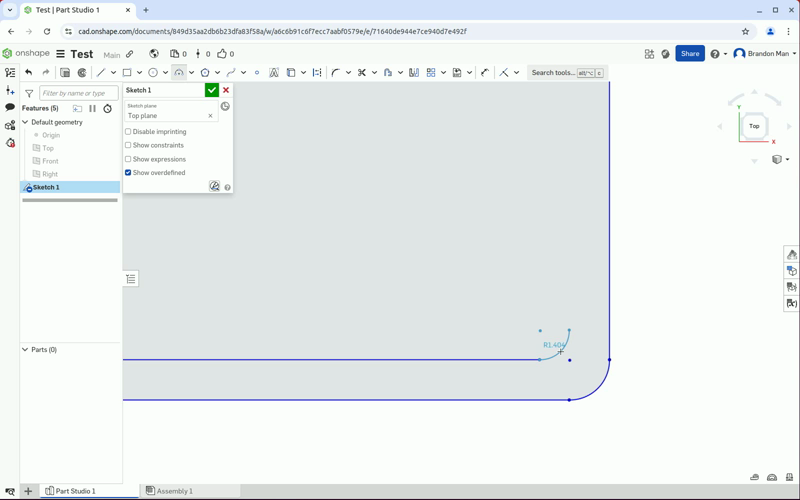
scroll(6)
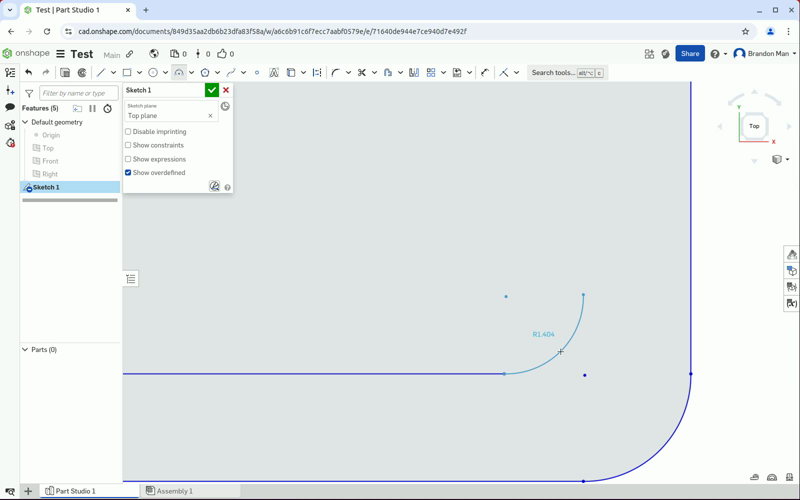
click(560, 351)
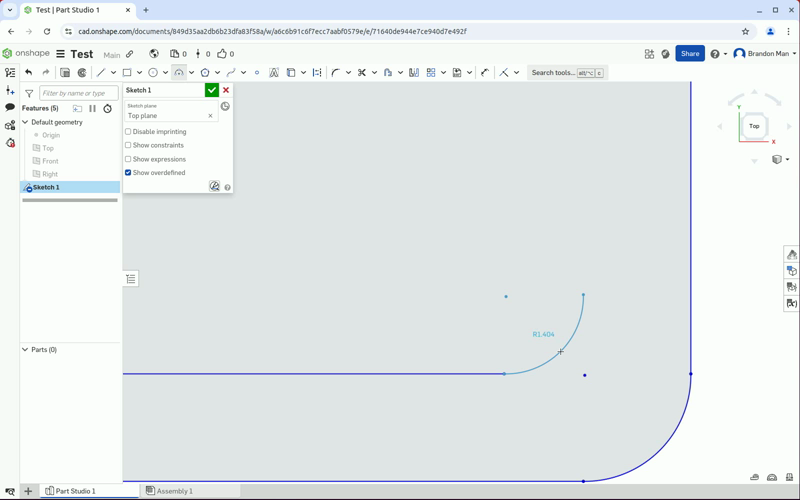
scroll(-6)
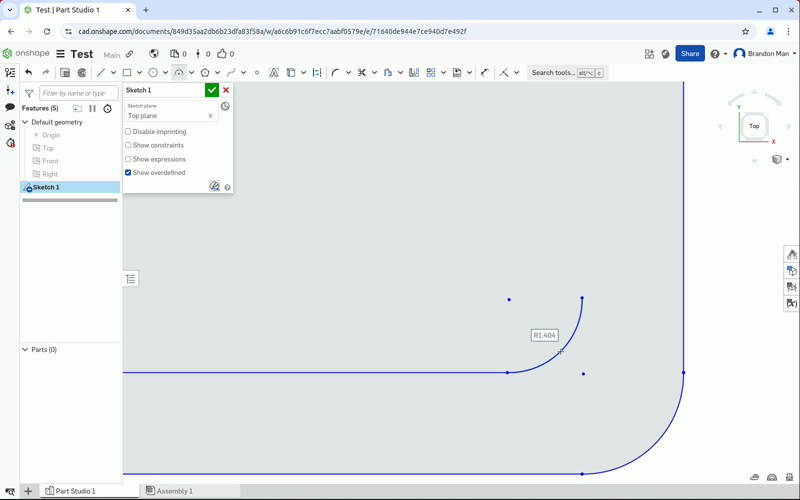
scroll(-6)
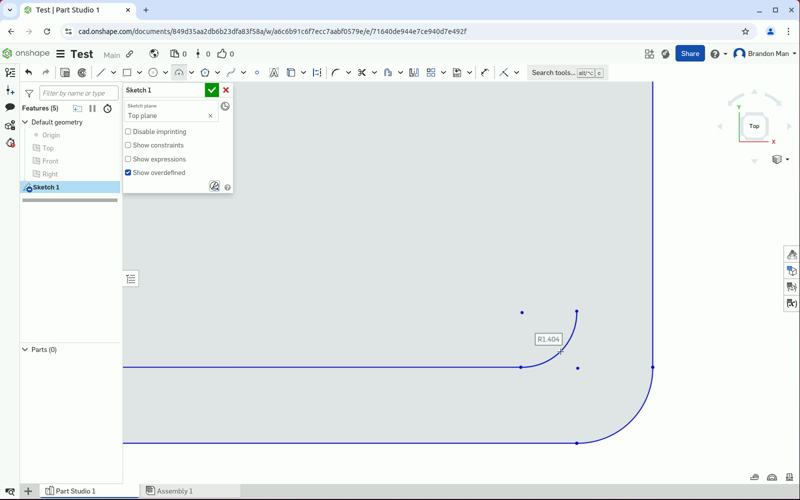
scroll(-6)
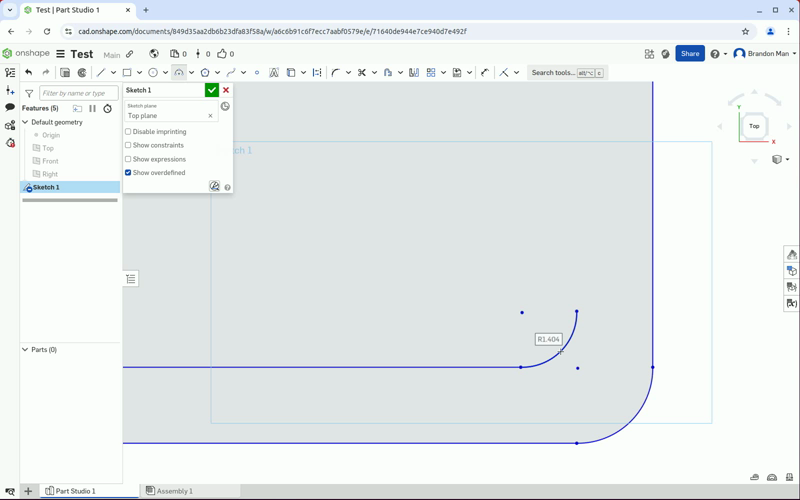
scroll(-6)
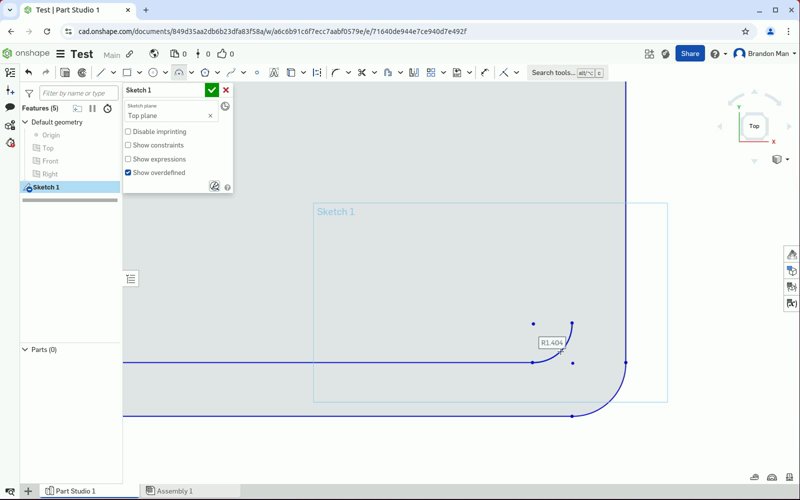
scroll(-6)
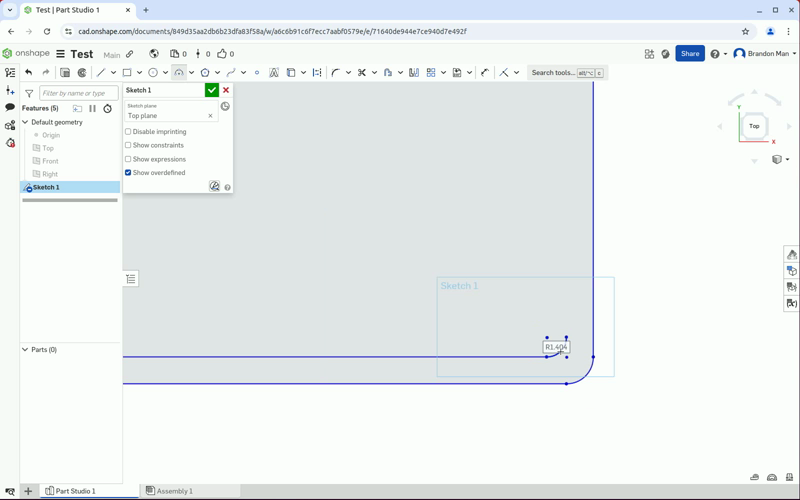
scroll(-6)
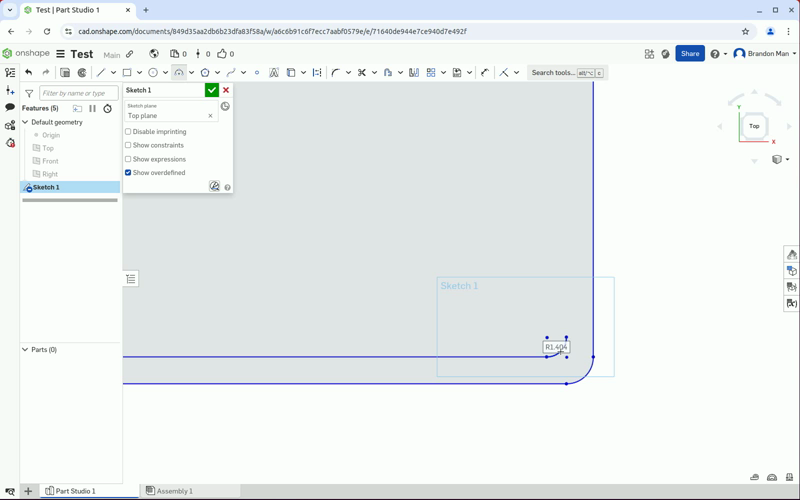
scroll(-6)
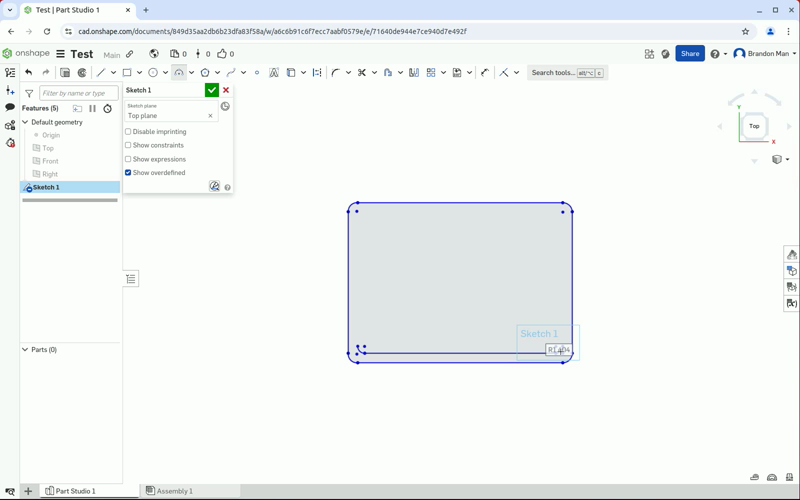
key_up(shift)
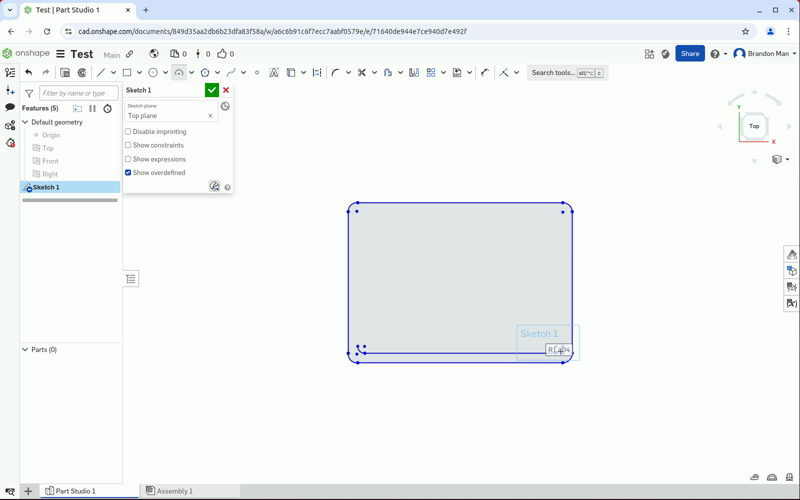
key(esc)
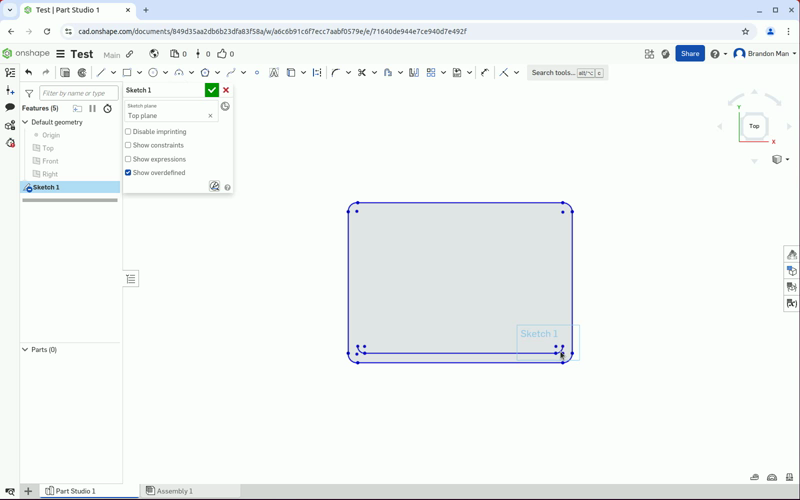
key(l)
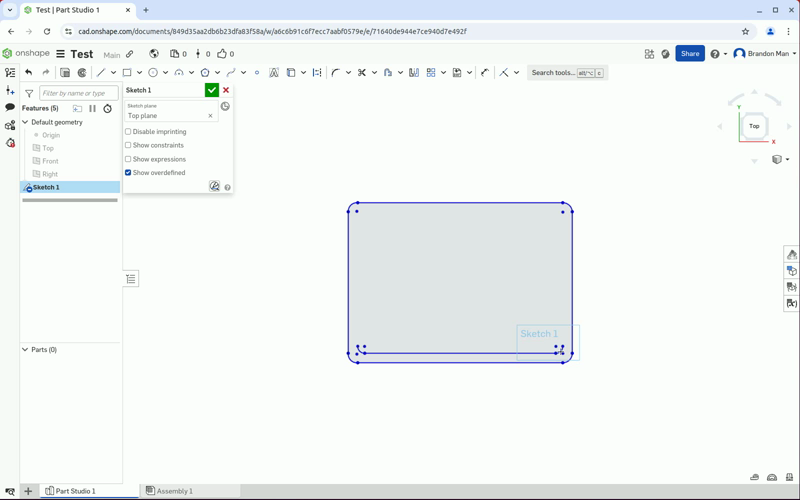
mouse_move(562, 346)
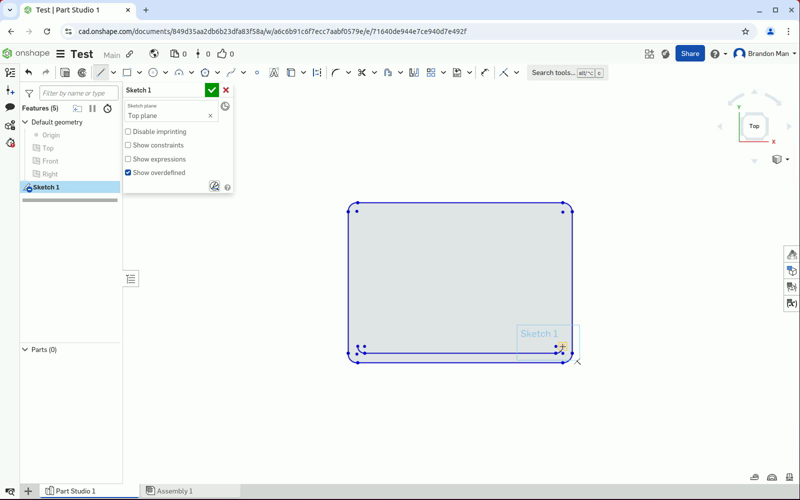
click(562, 346)
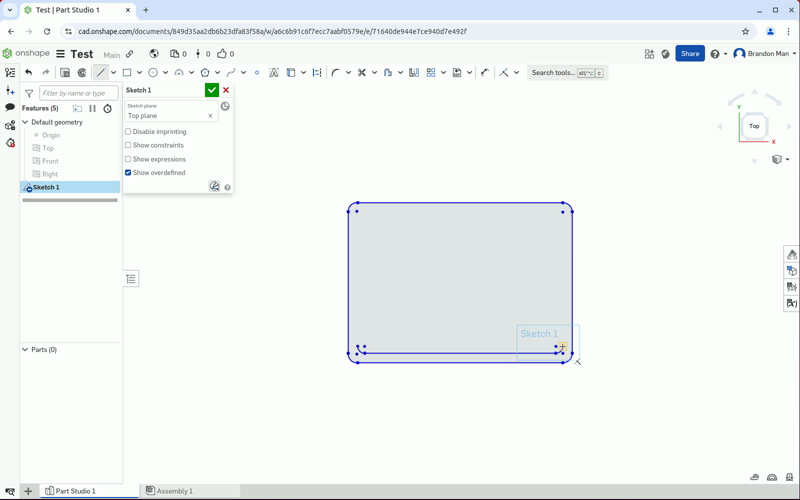
key_down(shift)
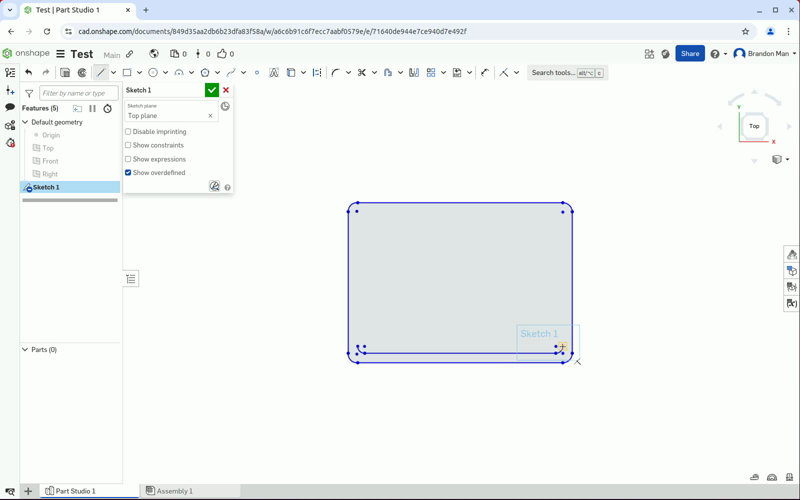
mouse_move(562, 219)
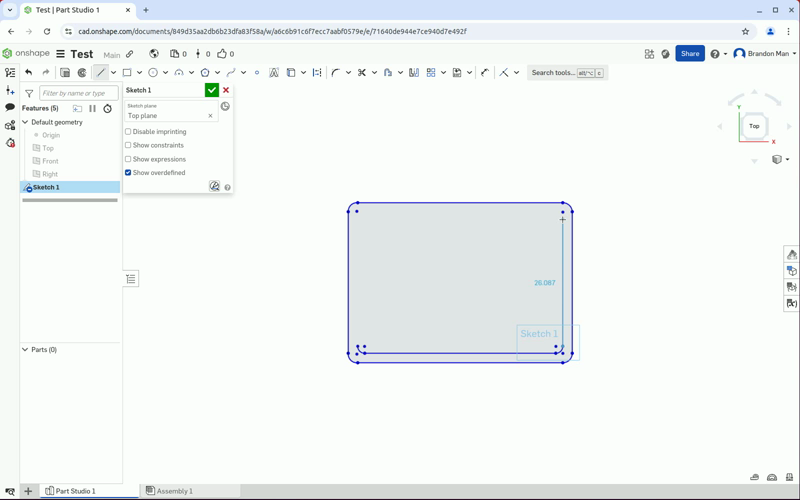
click(562, 219)
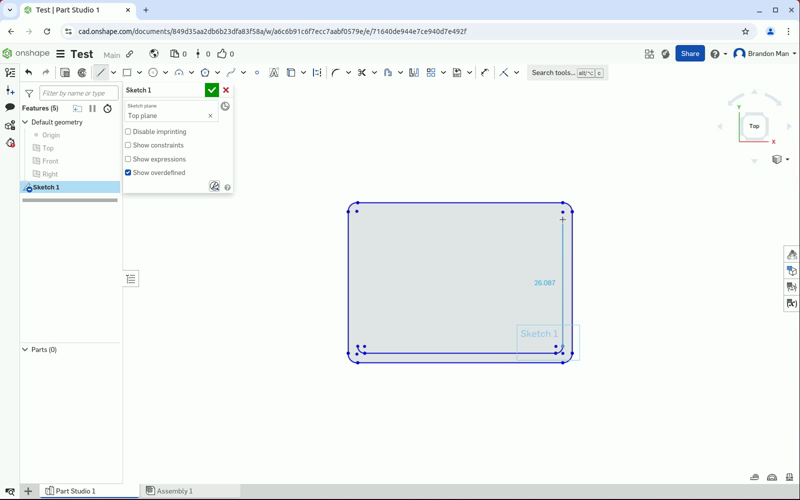
key_up(shift)
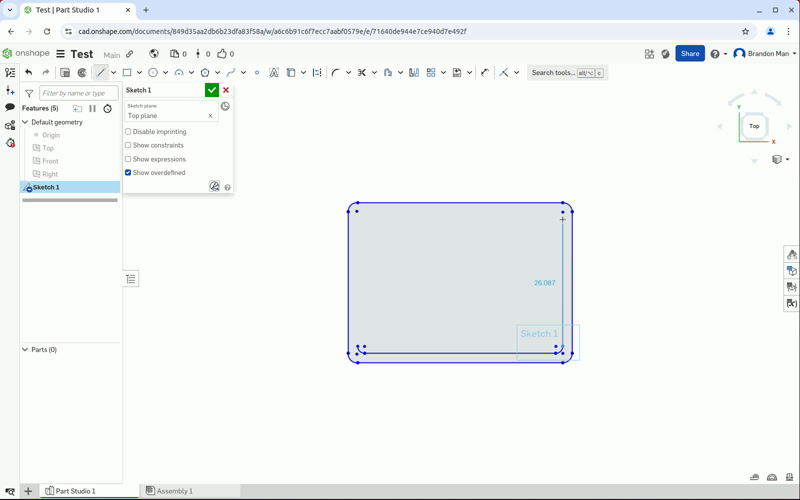
key(esc)
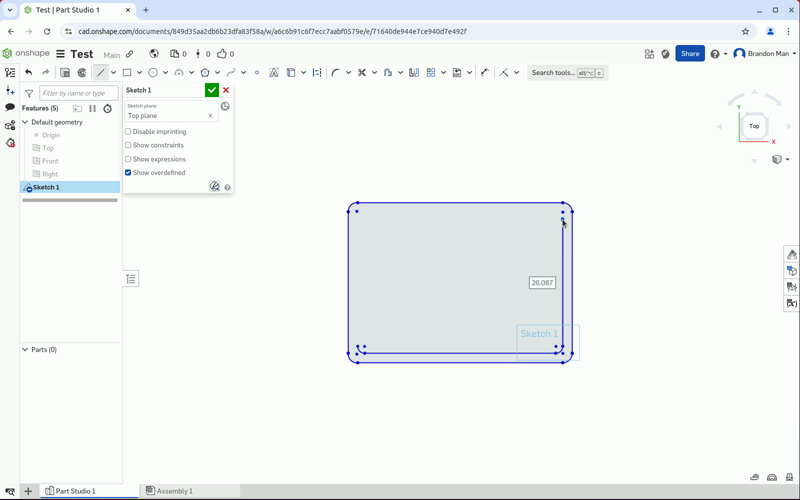
key(a)
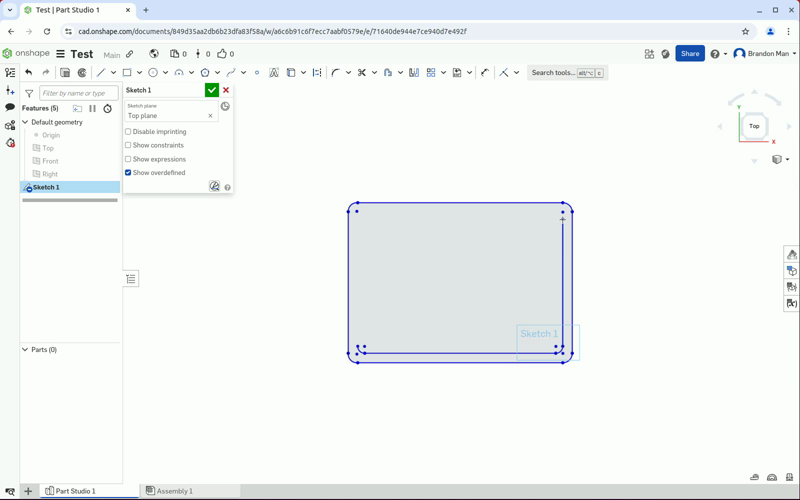
mouse_move(562, 219)
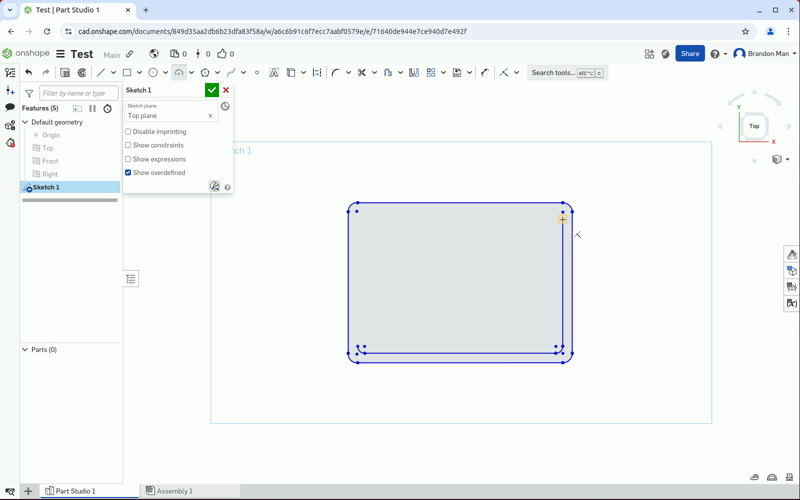
click(562, 219)
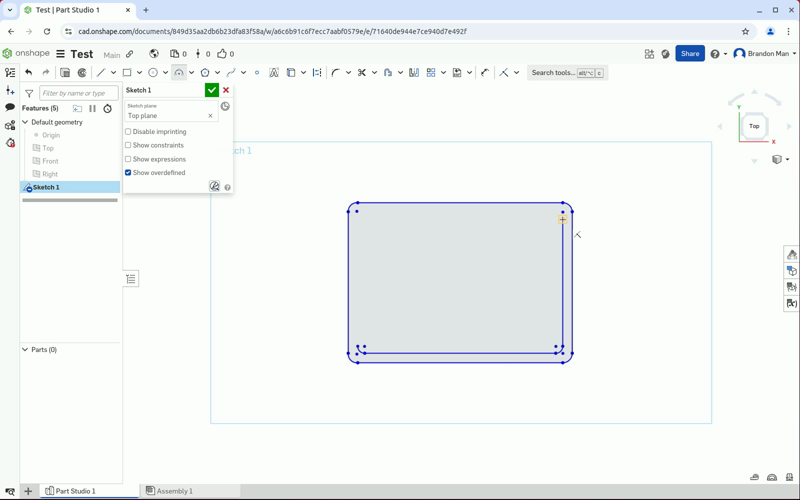
key_down(shift)
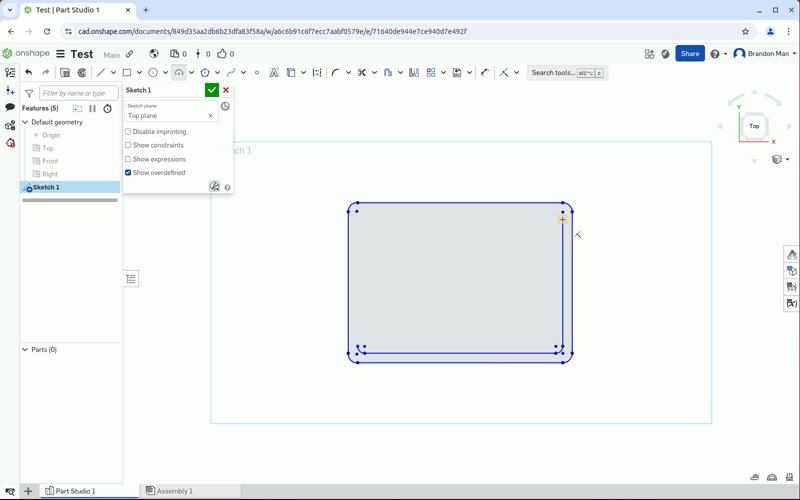
mouse_move(555, 211)
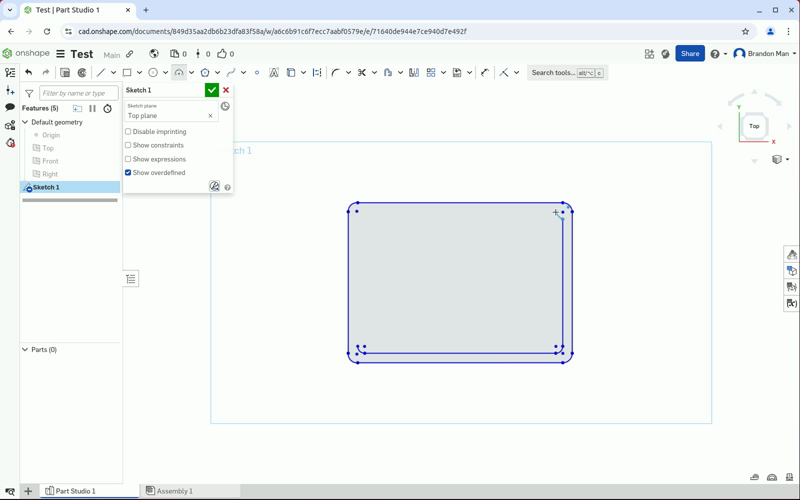
click(555, 211)
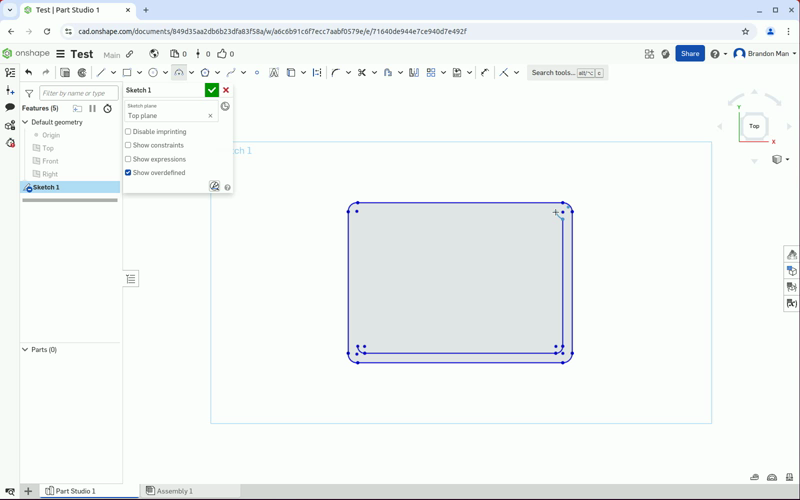
mouse_move(560, 213)
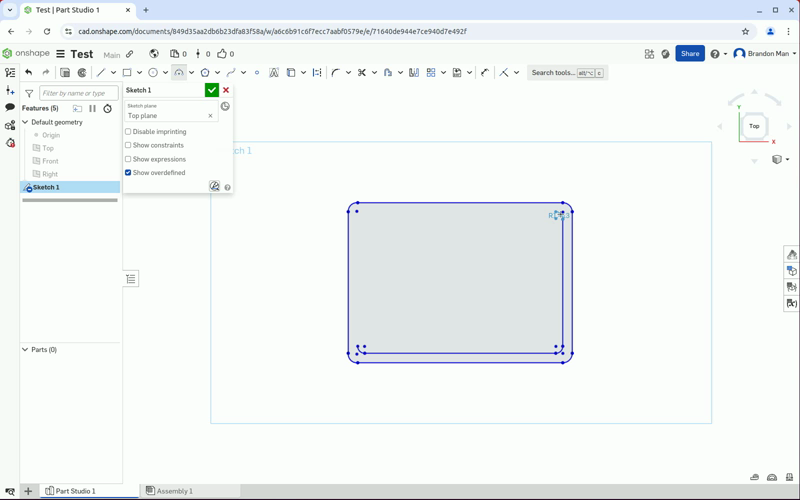
scroll(6)
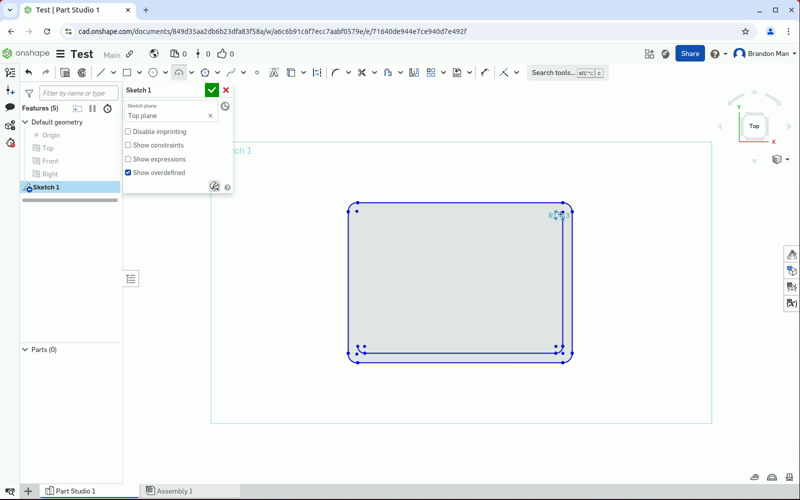
scroll(6)
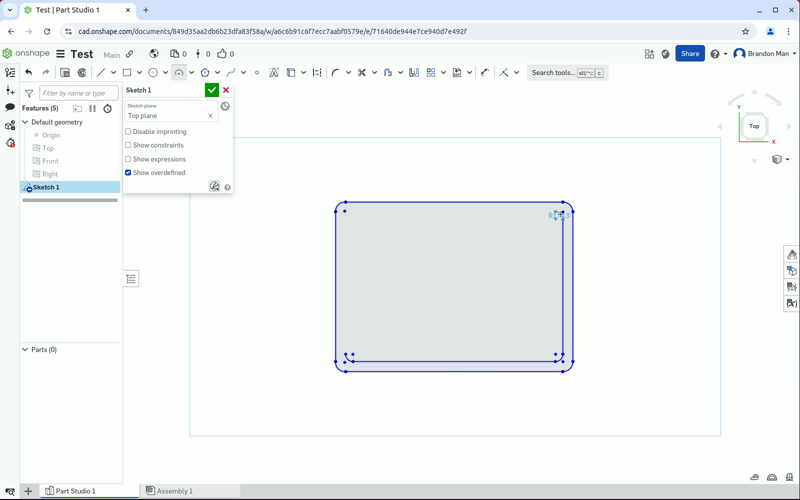
scroll(6)
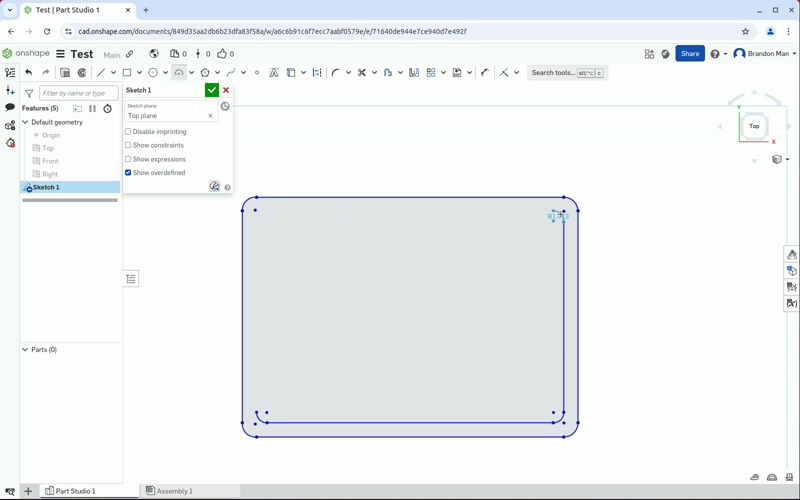
scroll(6)
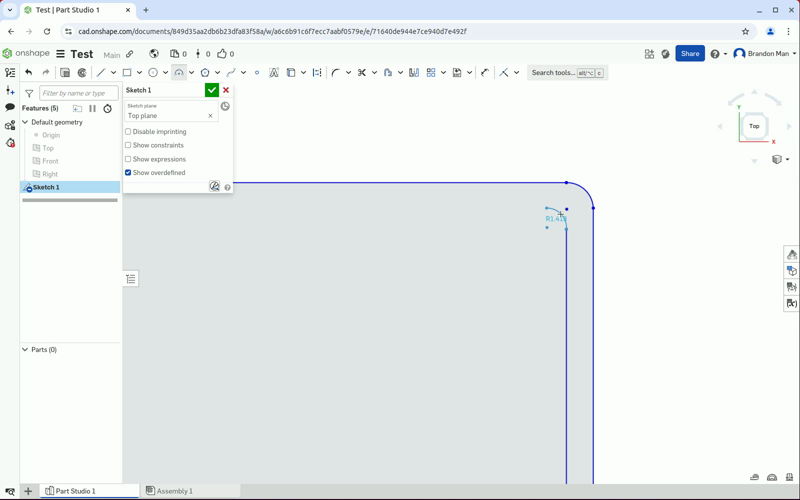
scroll(6)
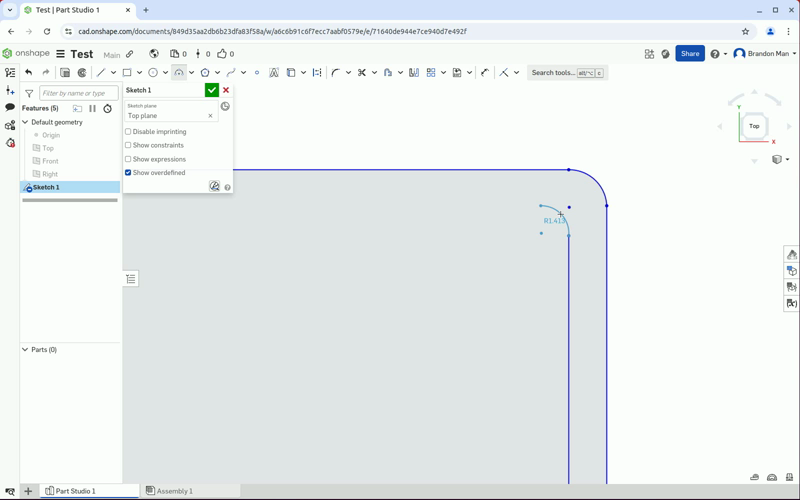
scroll(6)
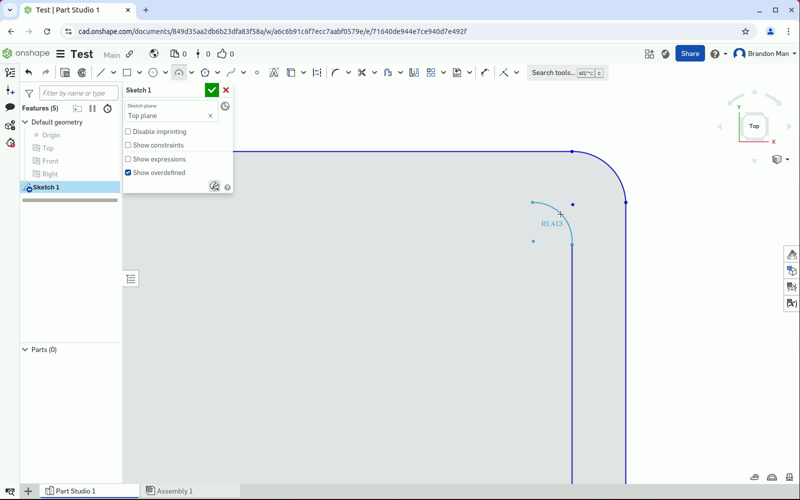
scroll(6)
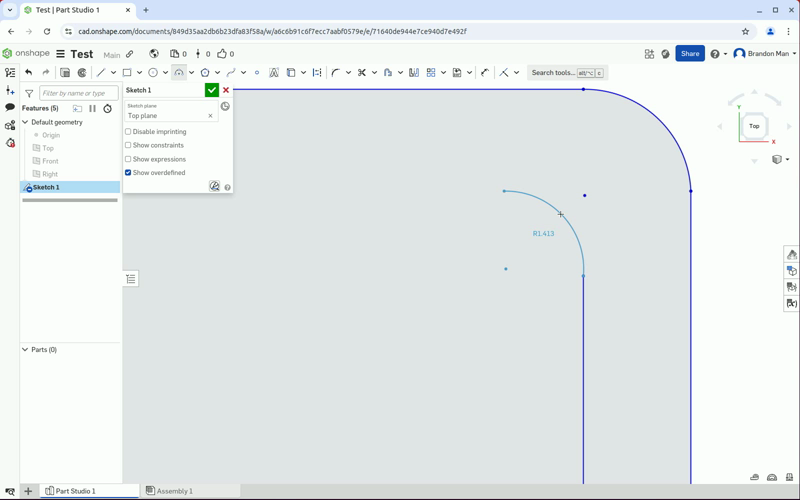
click(560, 213)
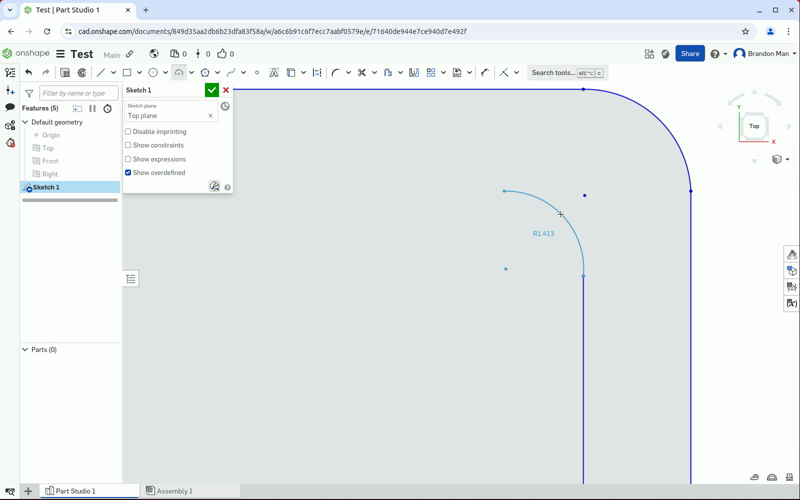
scroll(-6)
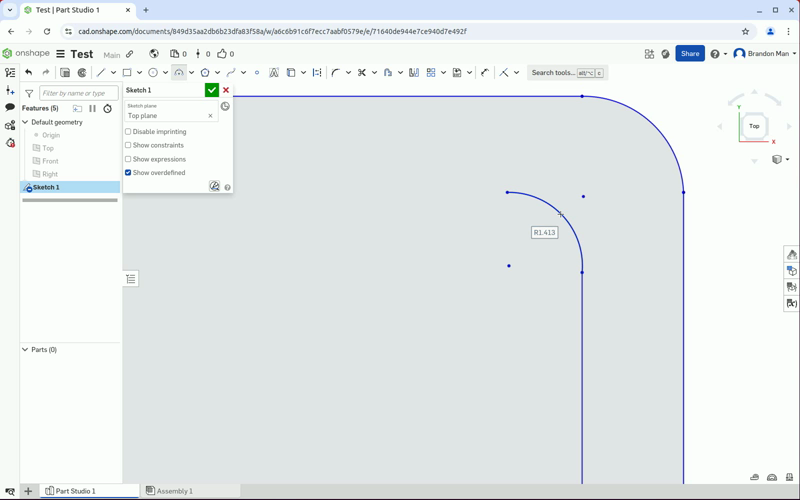
scroll(-6)
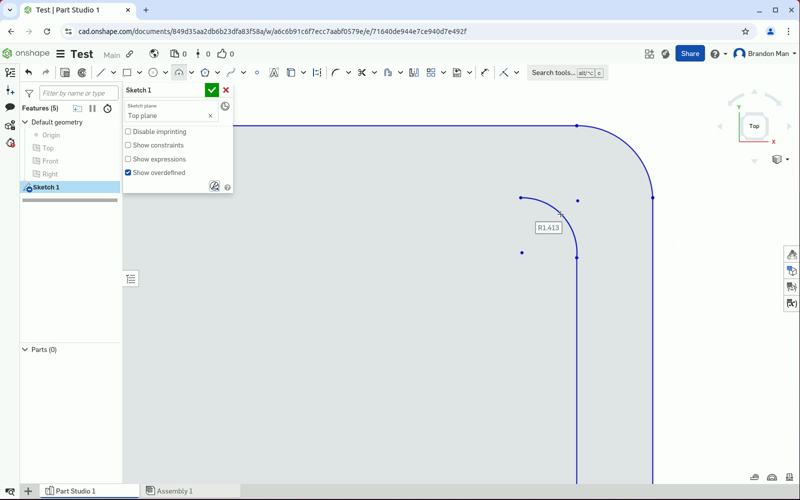
scroll(-6)
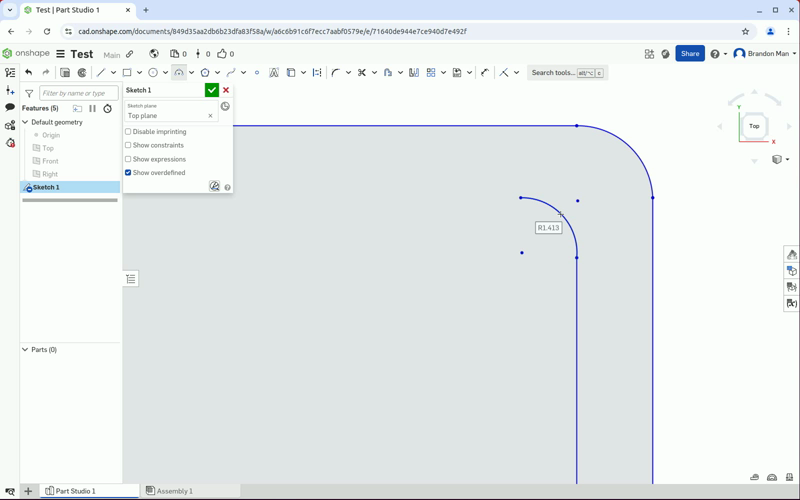
scroll(-6)
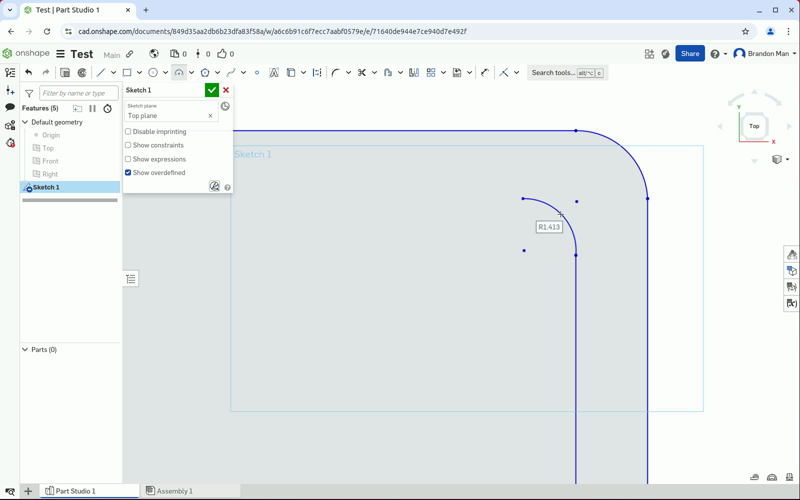
scroll(-6)
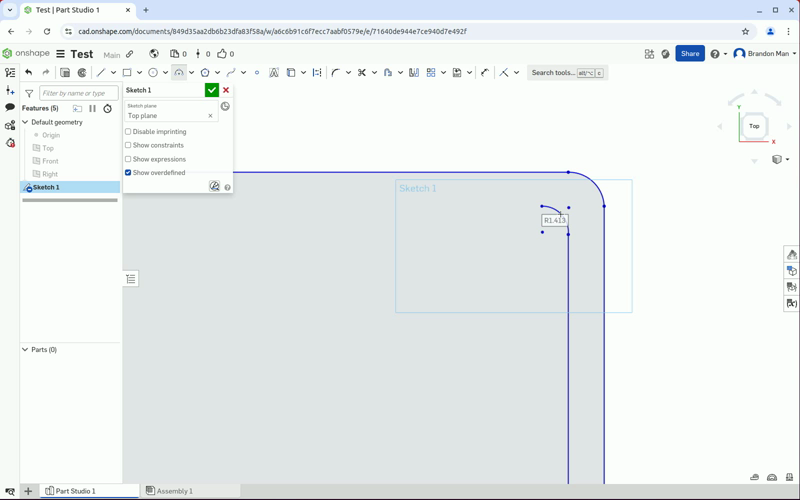
scroll(-6)
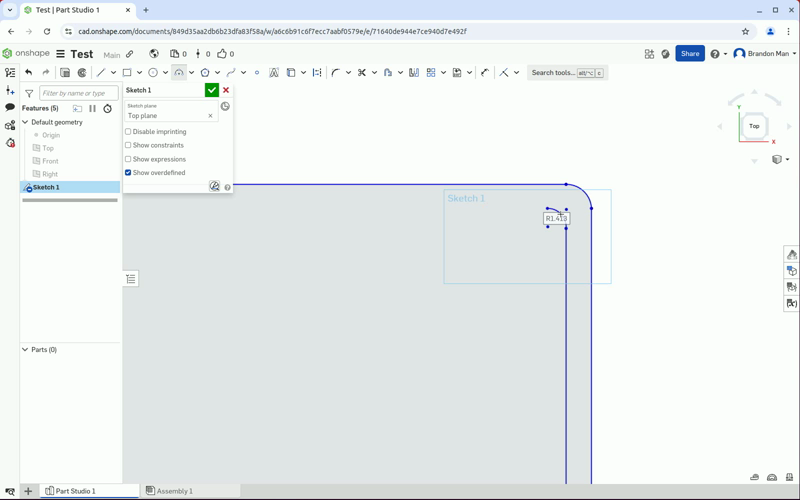
scroll(-6)
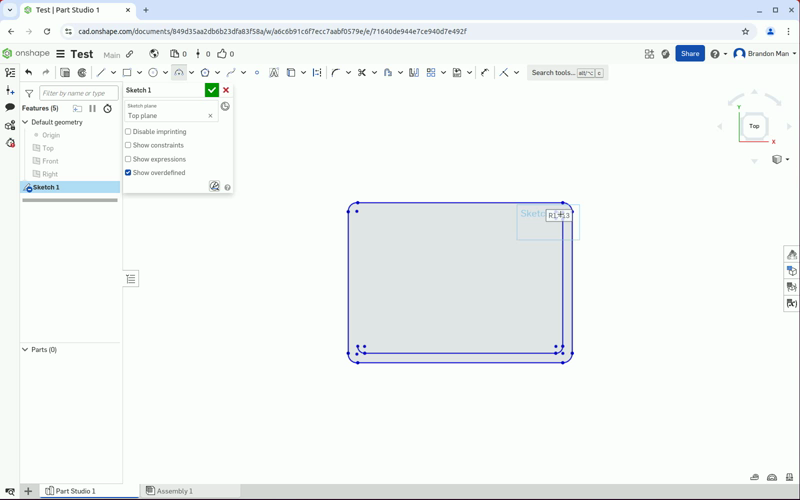
key_up(shift)
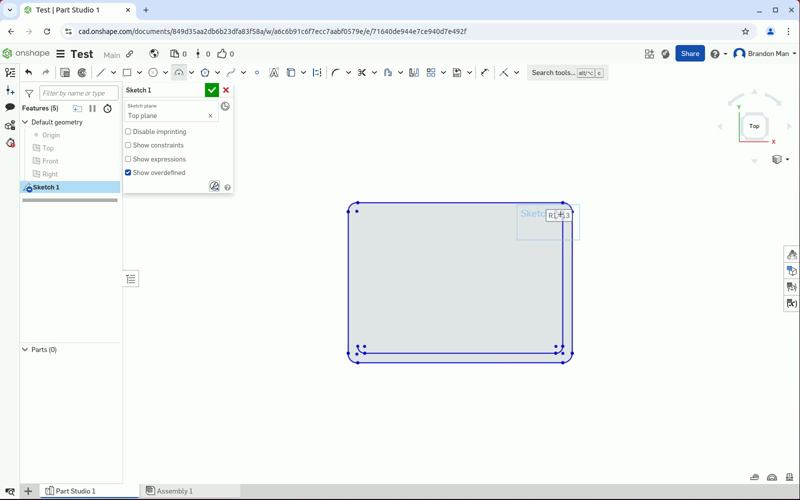
key(esc)
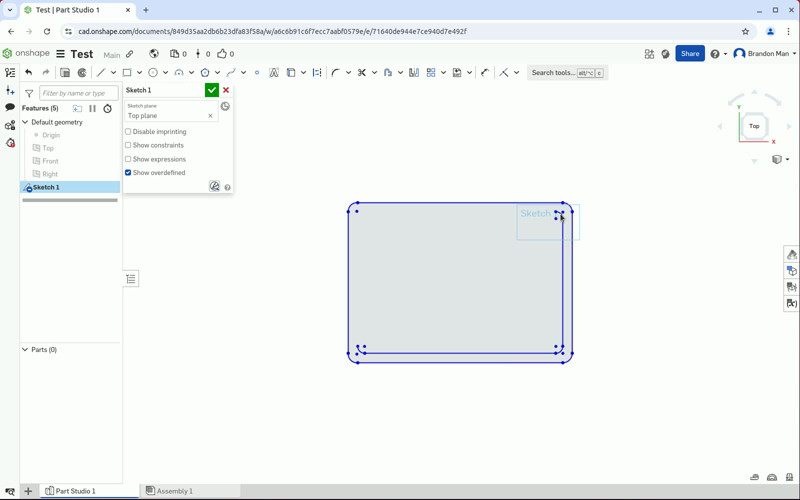
key(l)
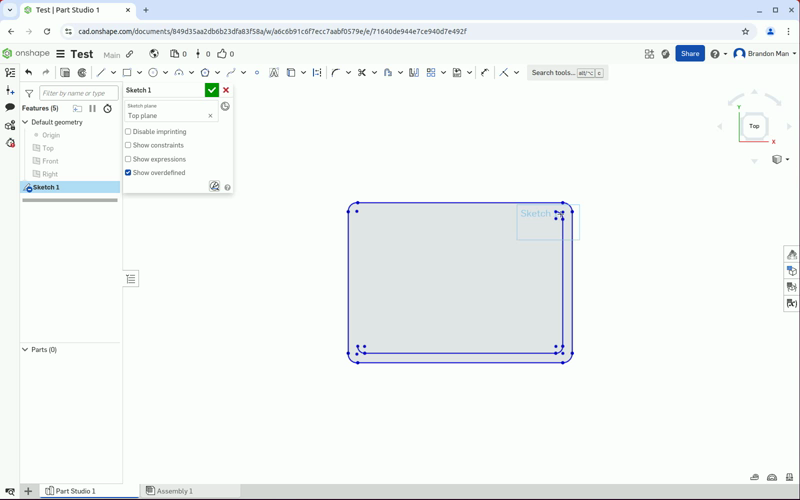
mouse_move(555, 211)
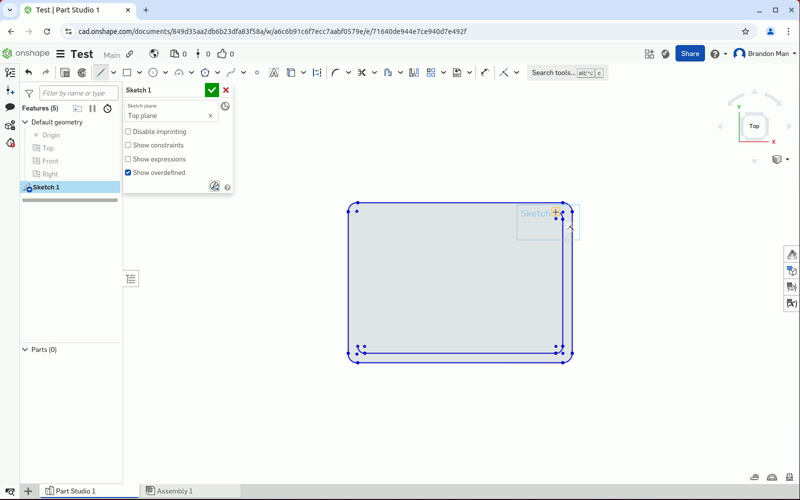
click(555, 211)
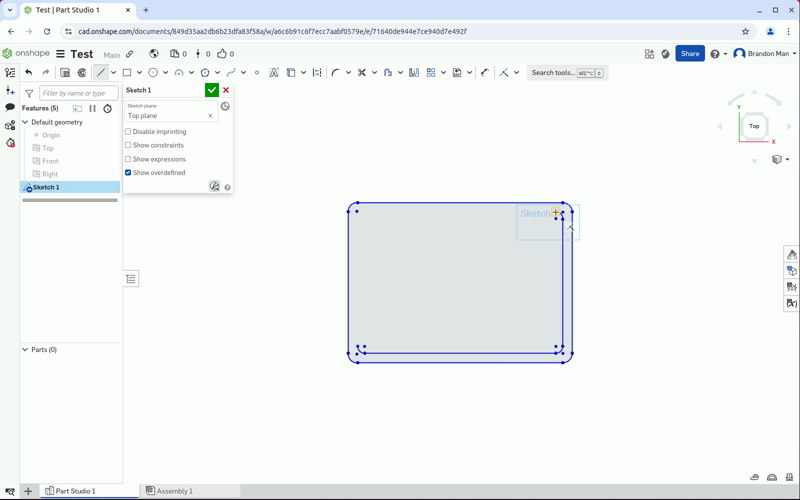
key_down(shift)
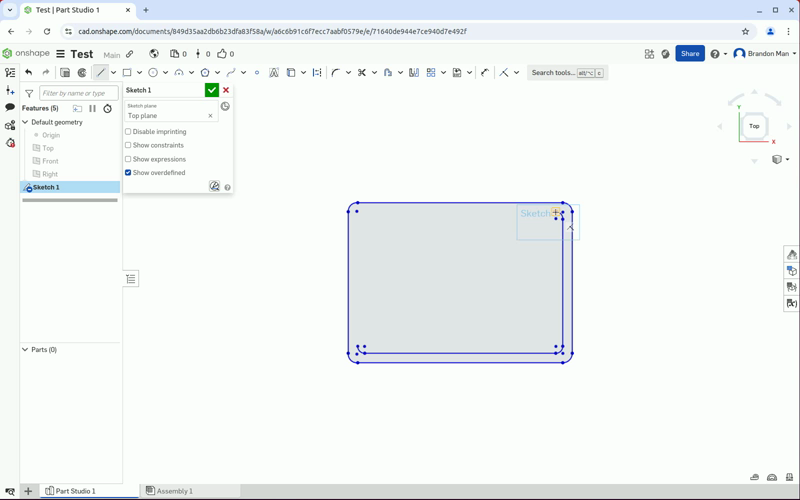
mouse_move(364, 211)
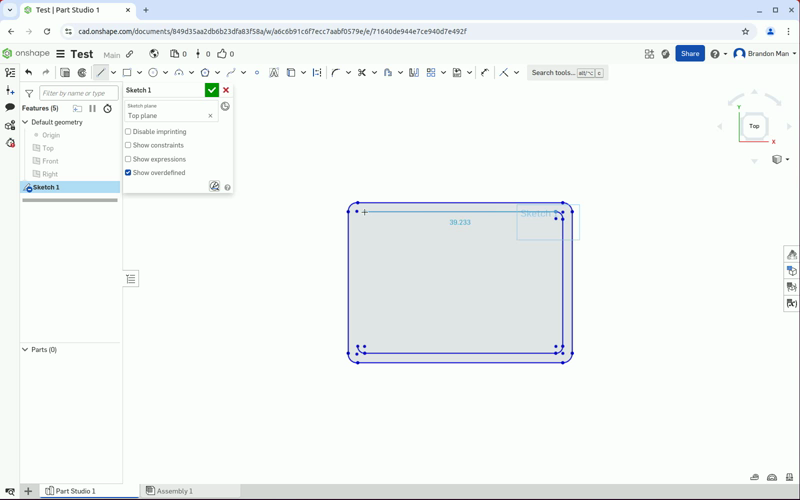
click(364, 211)
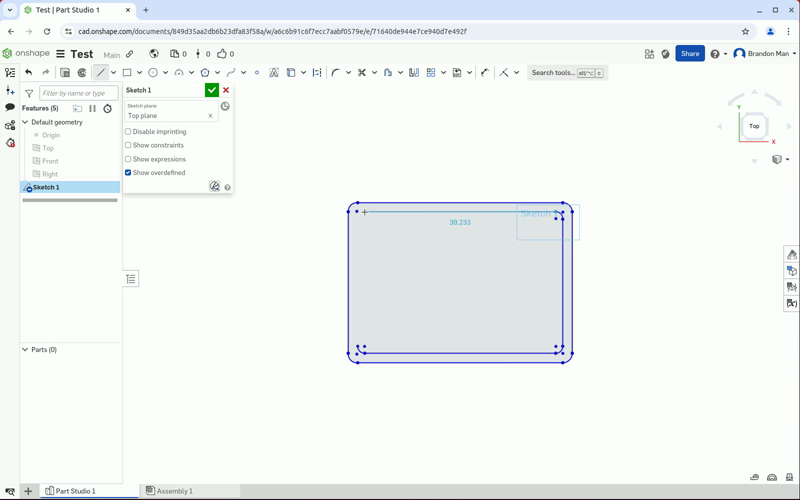
key_up(shift)
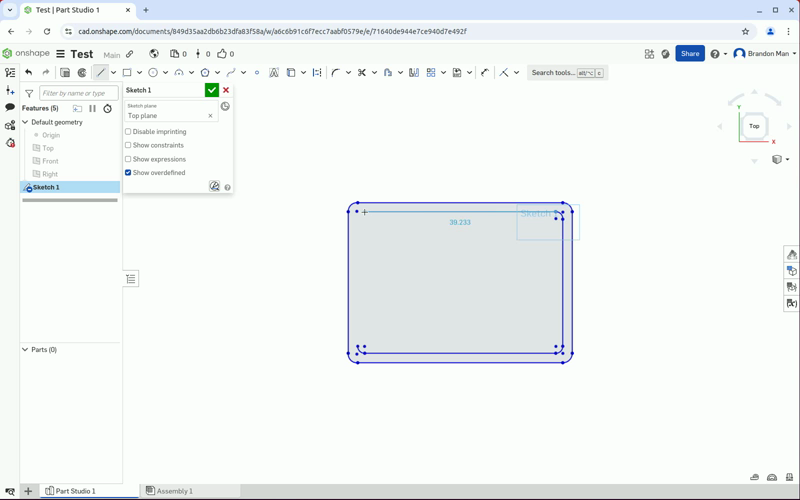
key(esc)
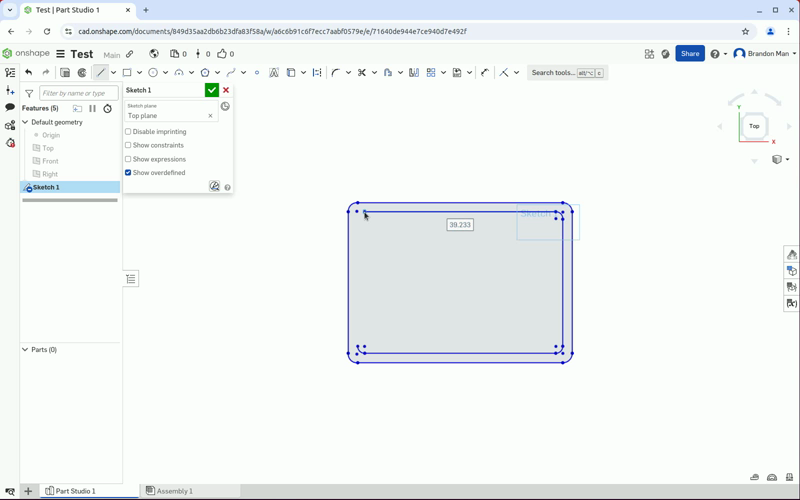
key(a)
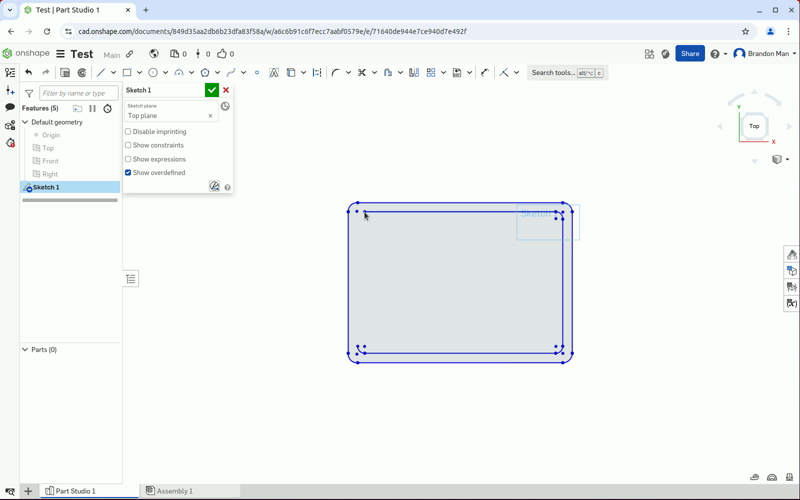
mouse_move(364, 211)
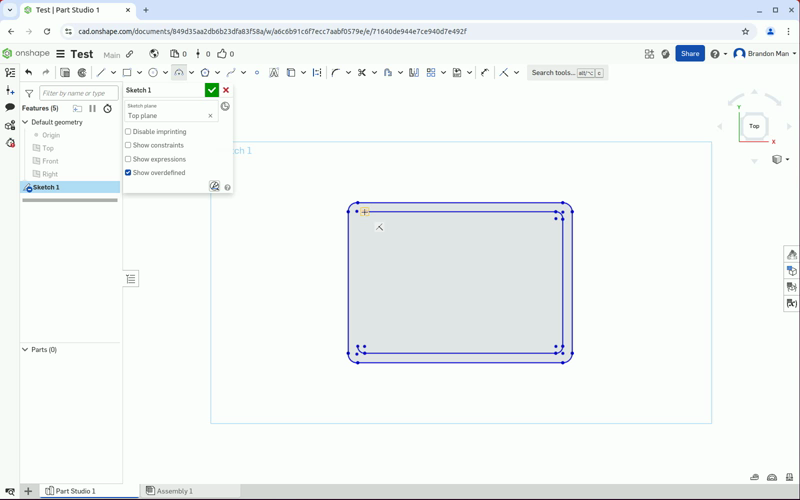
click(364, 211)
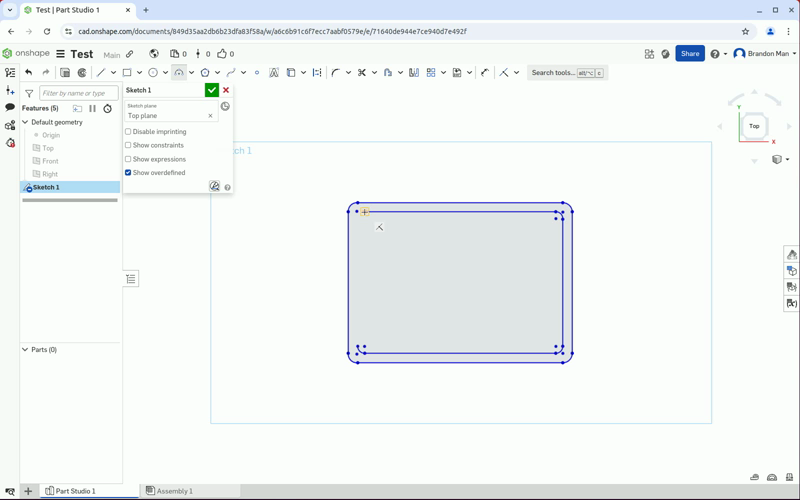
key_down(shift)
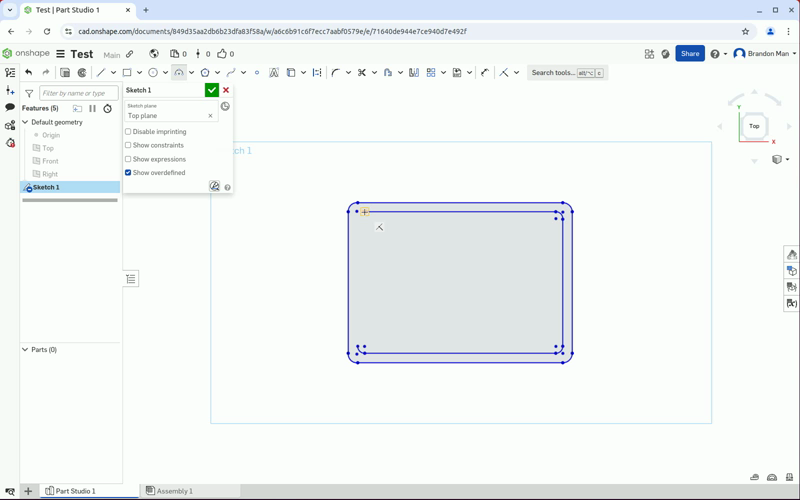
mouse_move(357, 219)
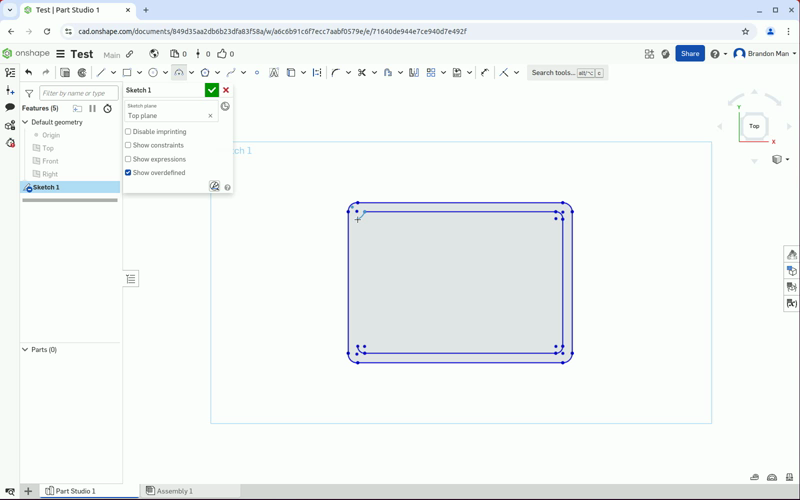
click(357, 219)
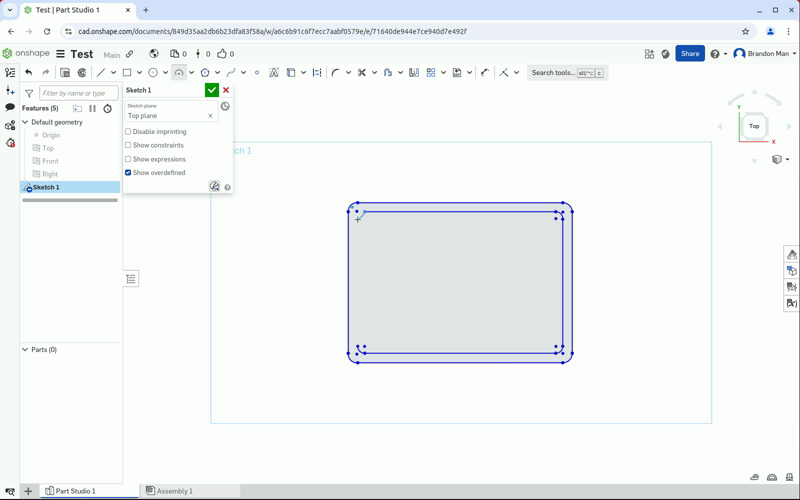
mouse_move(359, 213)
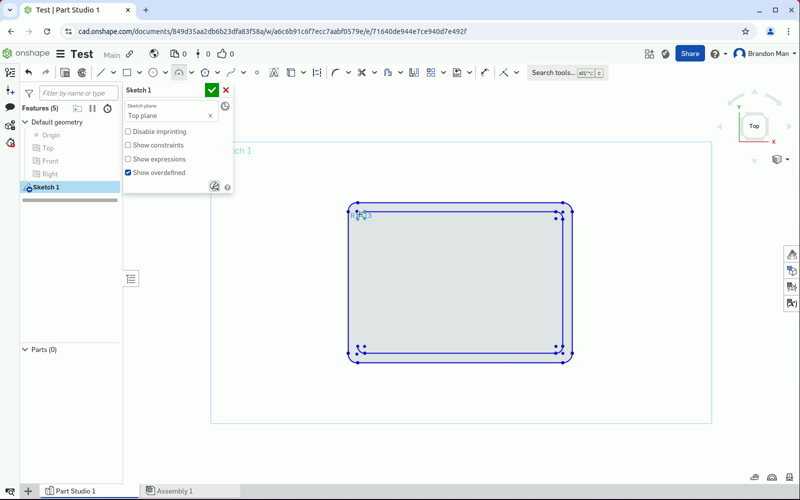
scroll(6)
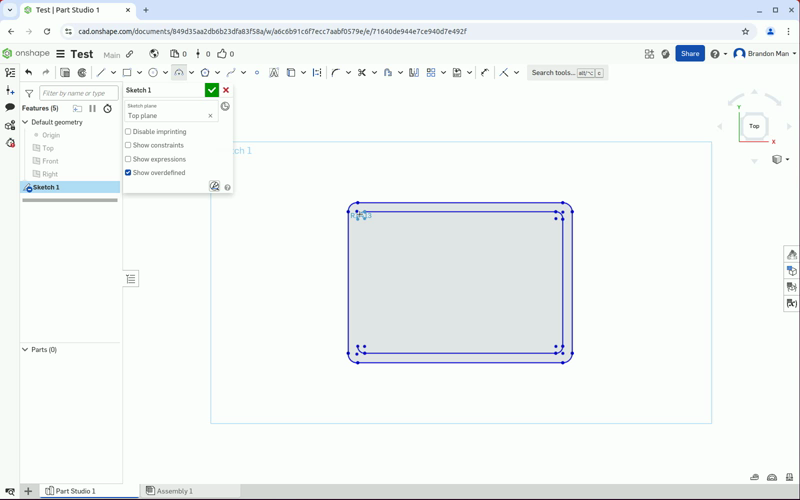
scroll(6)
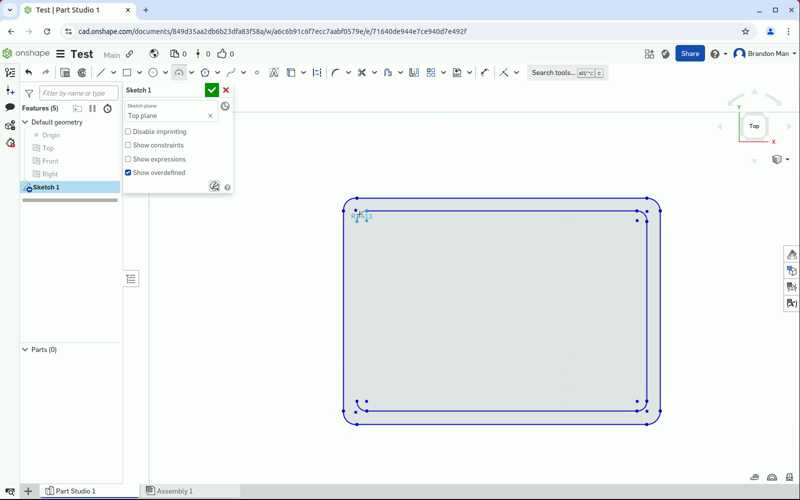
scroll(6)
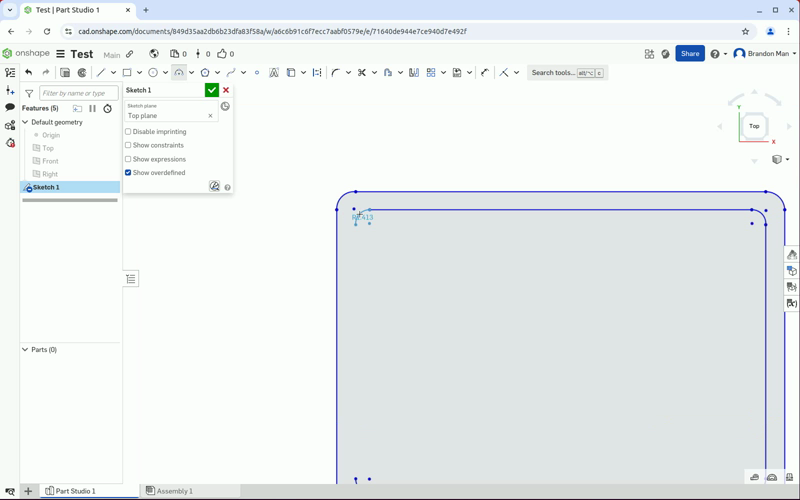
scroll(6)
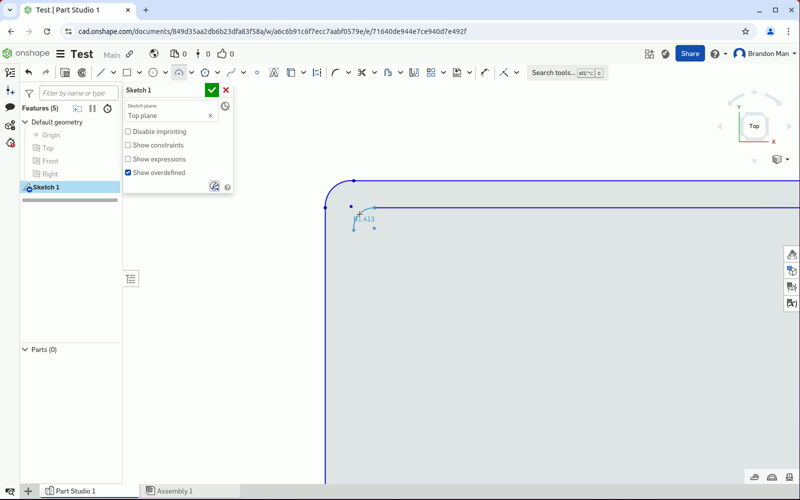
scroll(6)
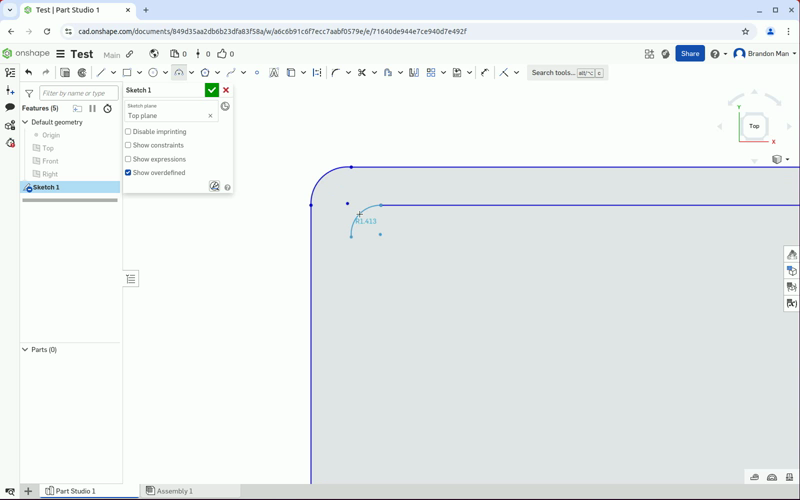
scroll(6)
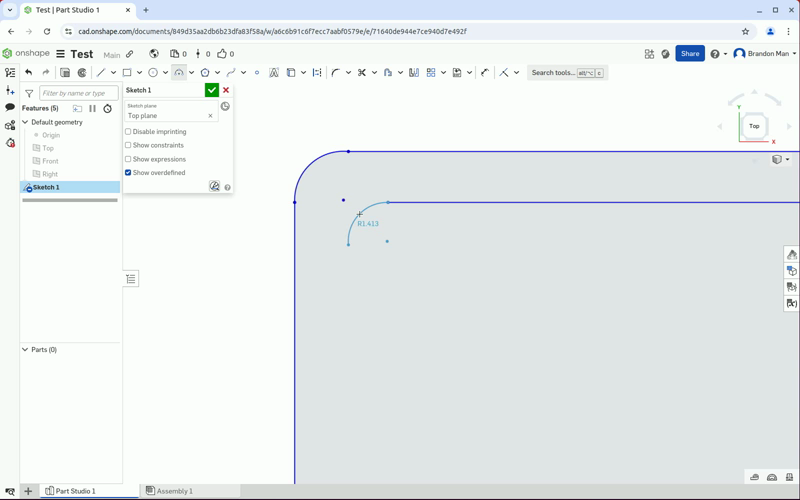
scroll(6)
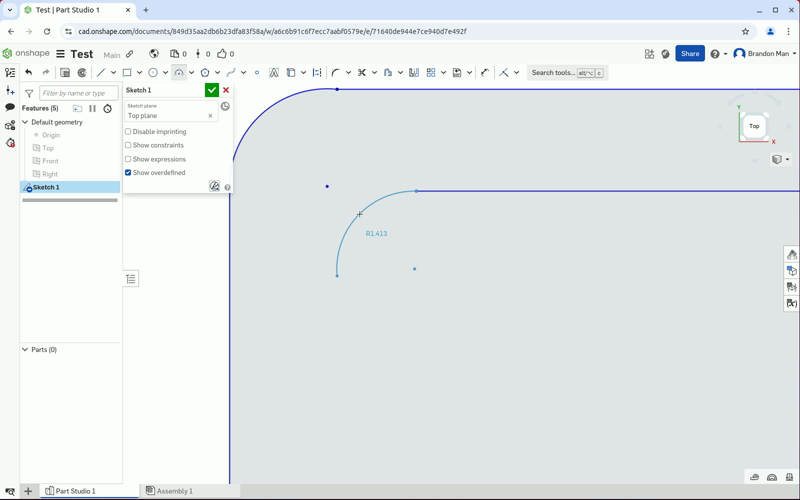
click(359, 213)
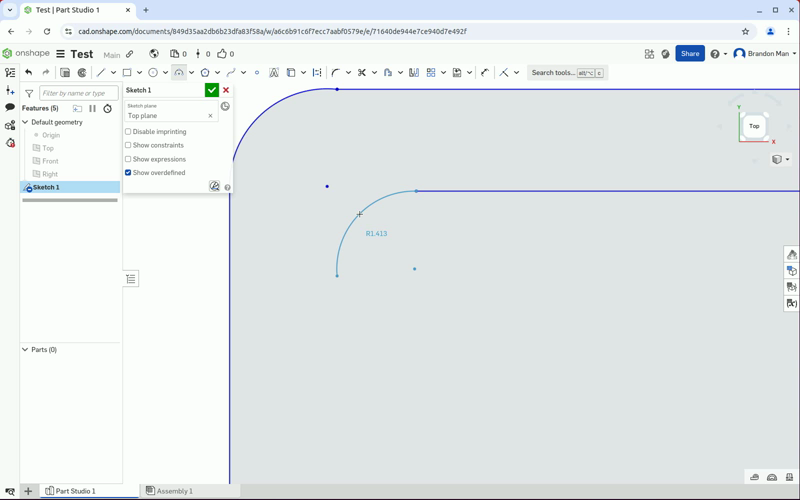
scroll(-6)
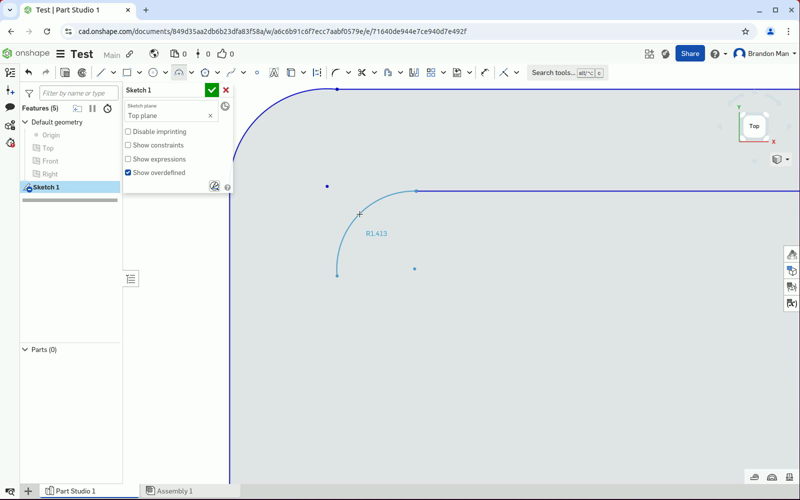
scroll(-6)
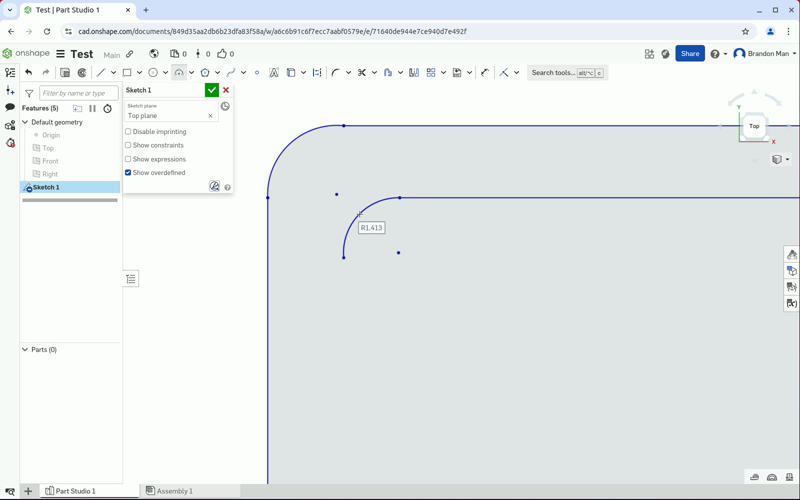
scroll(-6)
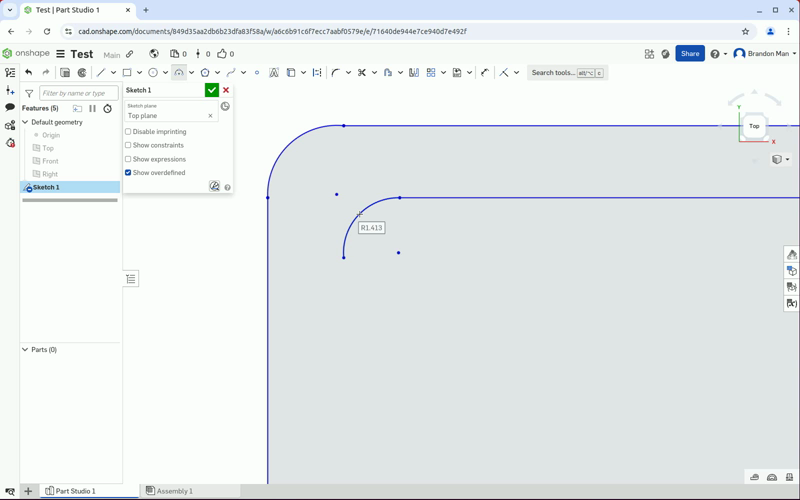
scroll(-6)
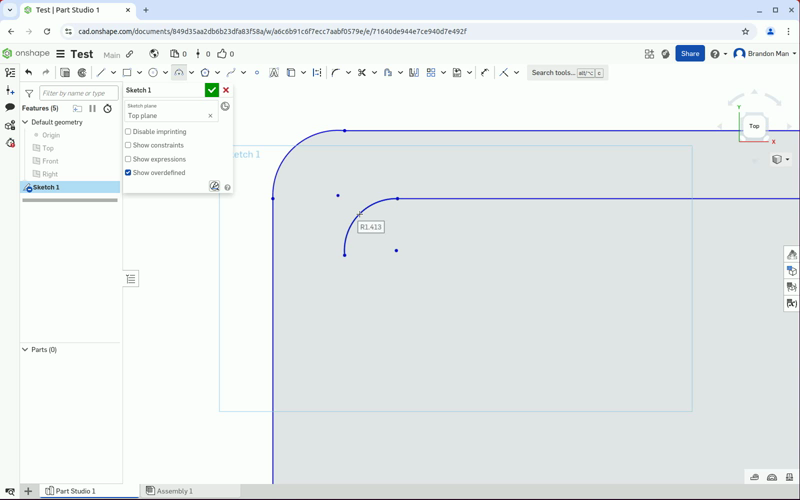
scroll(-6)
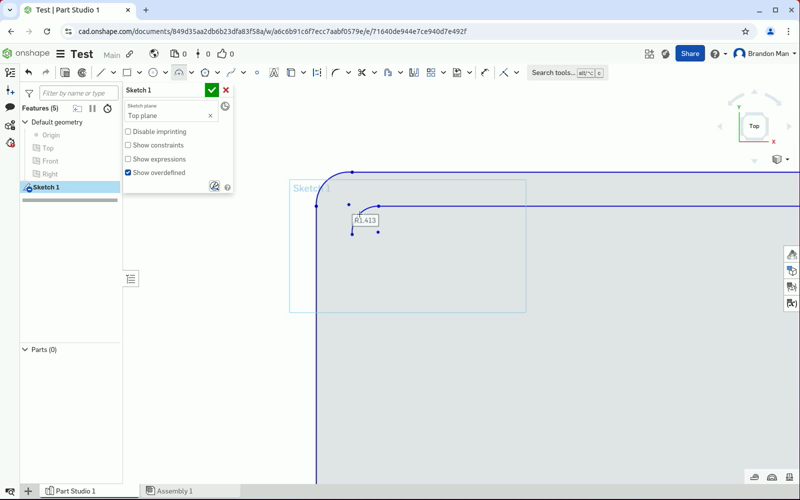
scroll(-6)
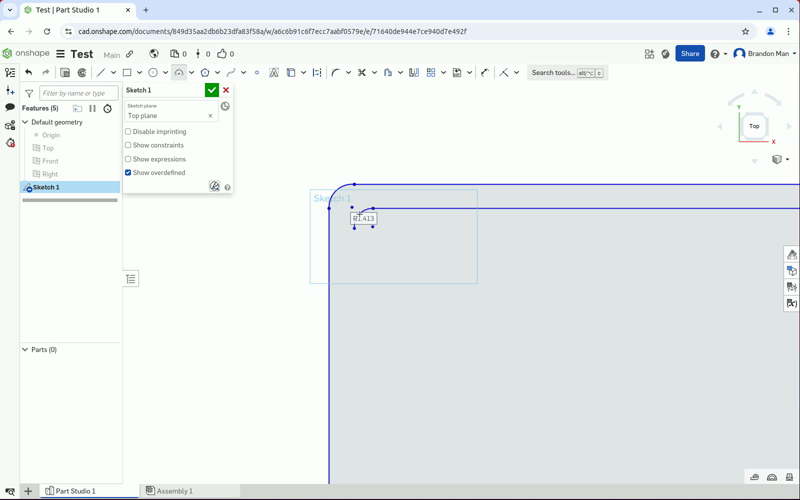
scroll(-6)
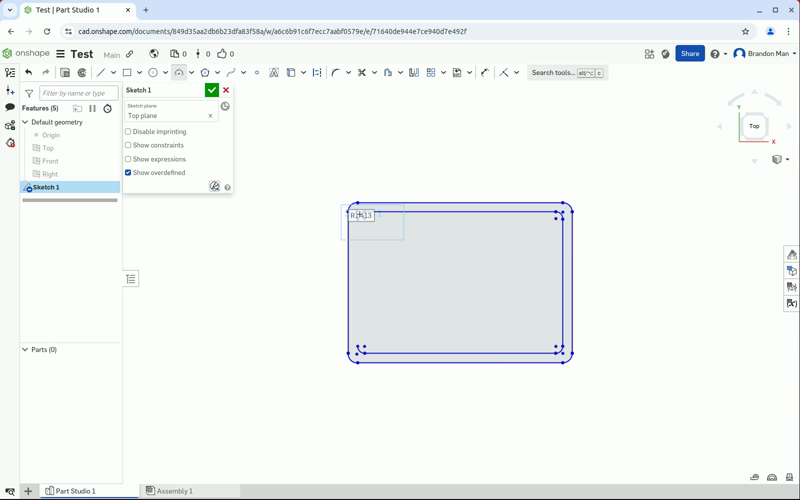
key_up(shift)
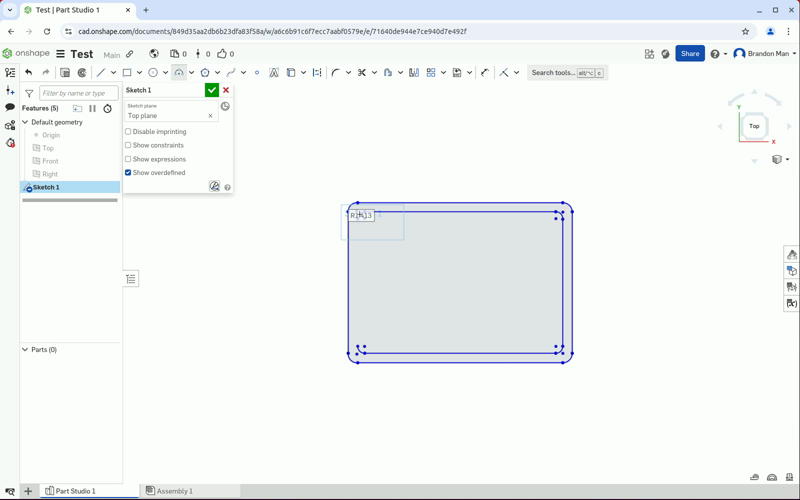
key(esc)
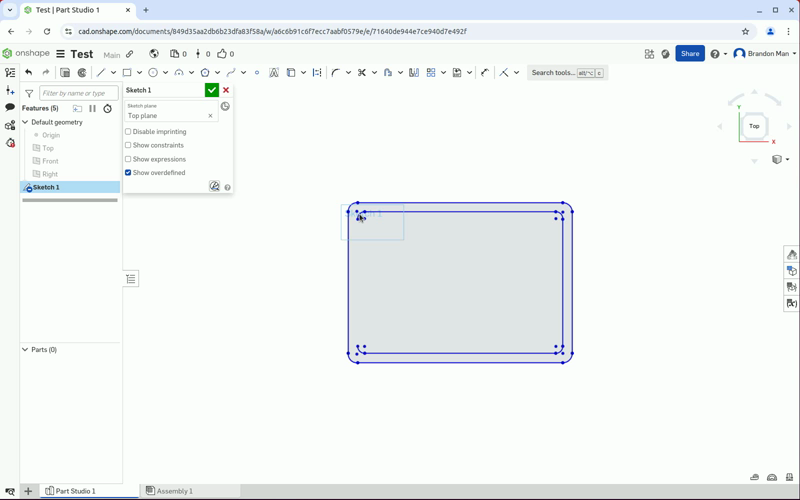
key(l)
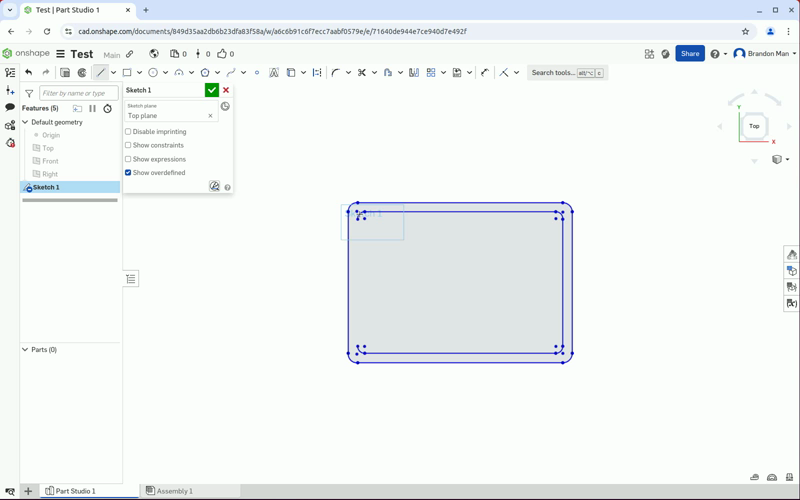
mouse_move(357, 219)
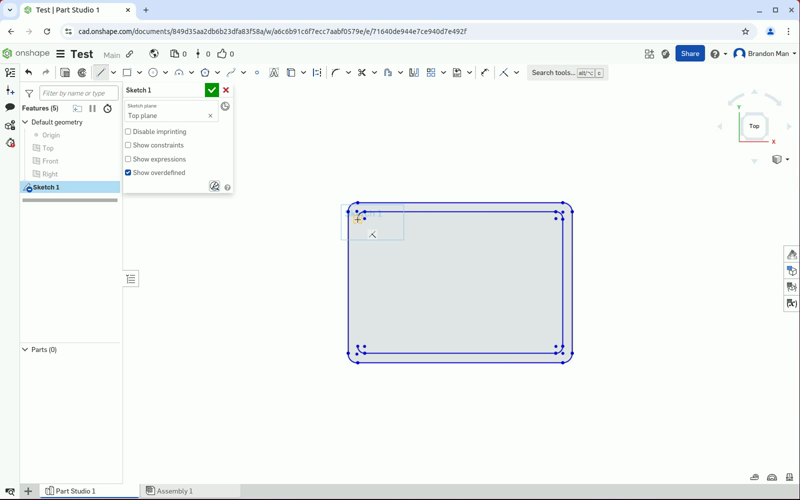
click(357, 219)
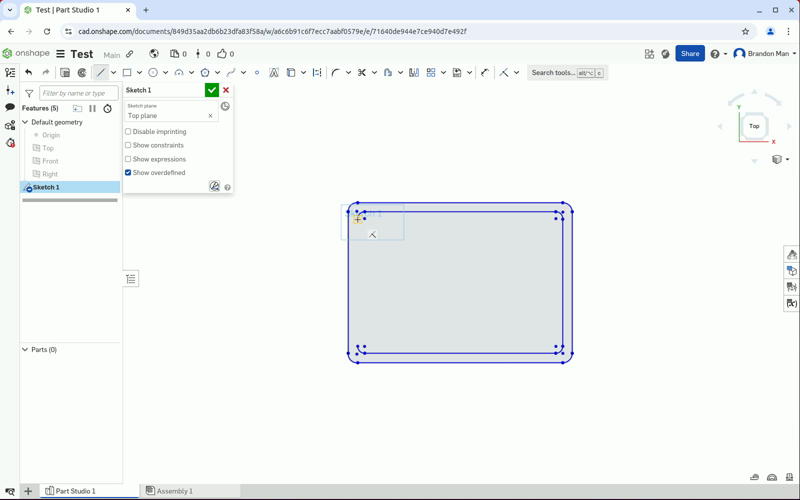
key_down(shift)
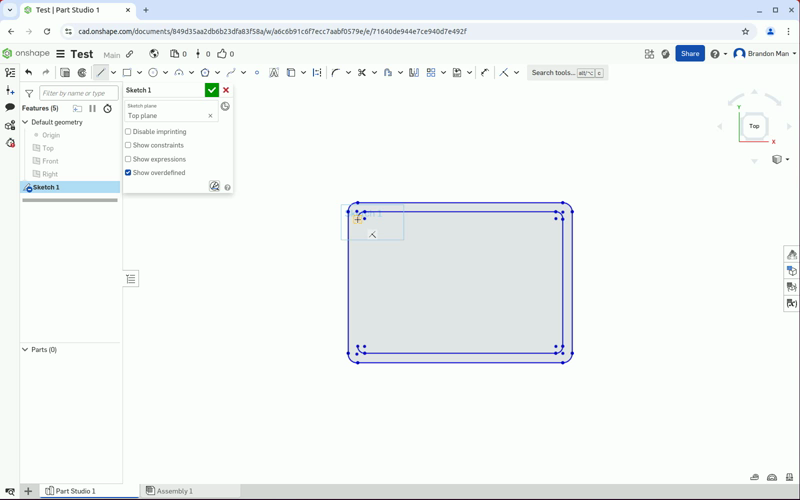
mouse_move(357, 346)
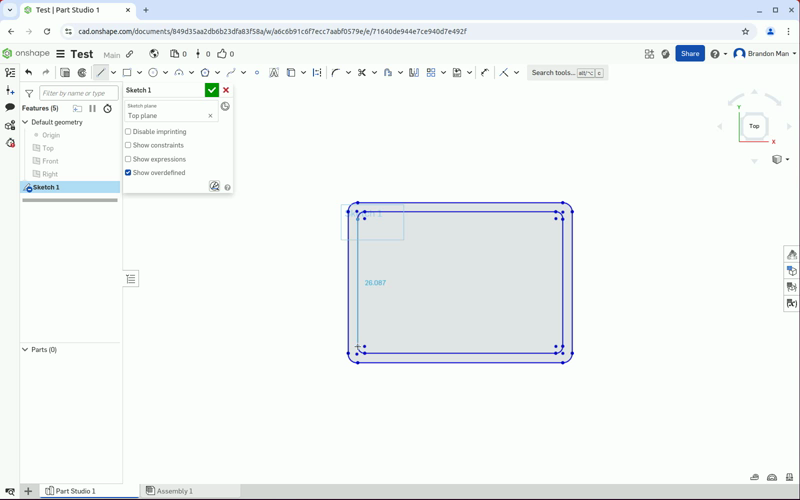
key_up(shift)
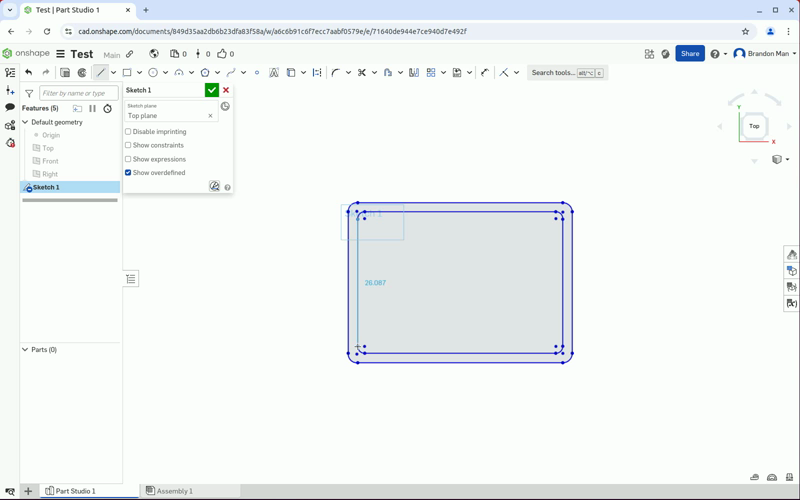
click(357, 346)
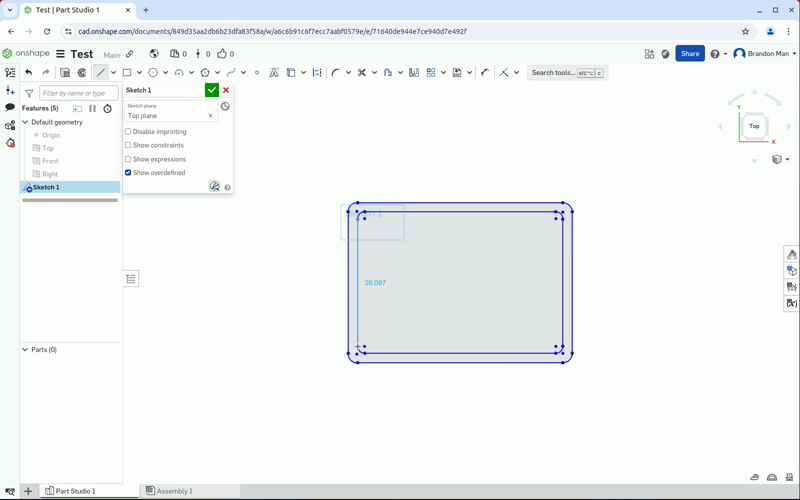
key(esc)
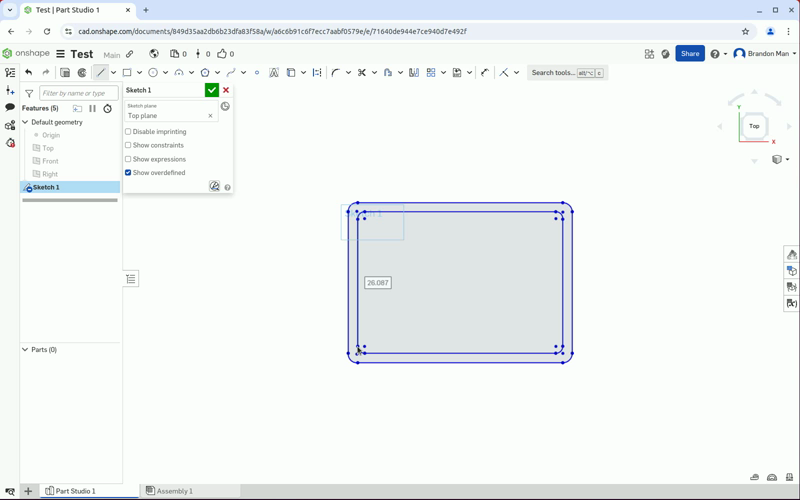
mouse_move(392, 207)
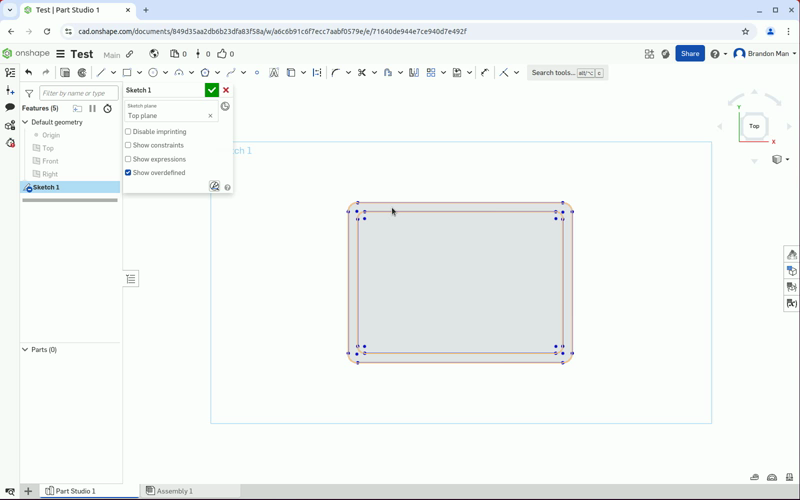
click(392, 207)
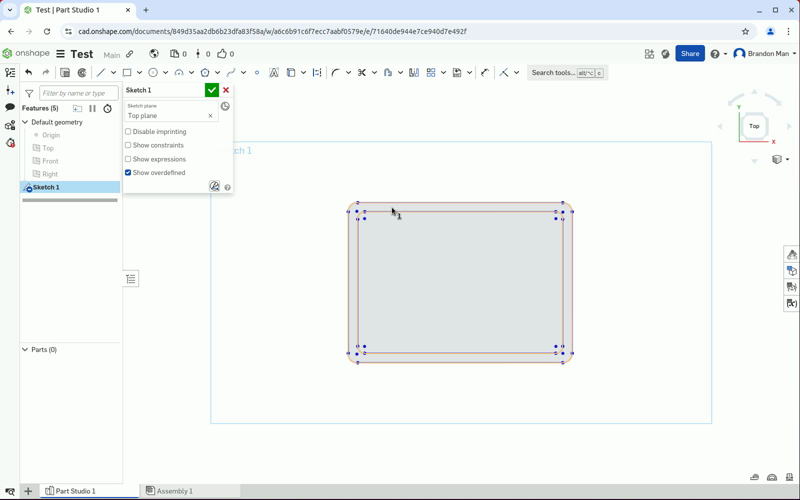
mouse_move(73, 352)
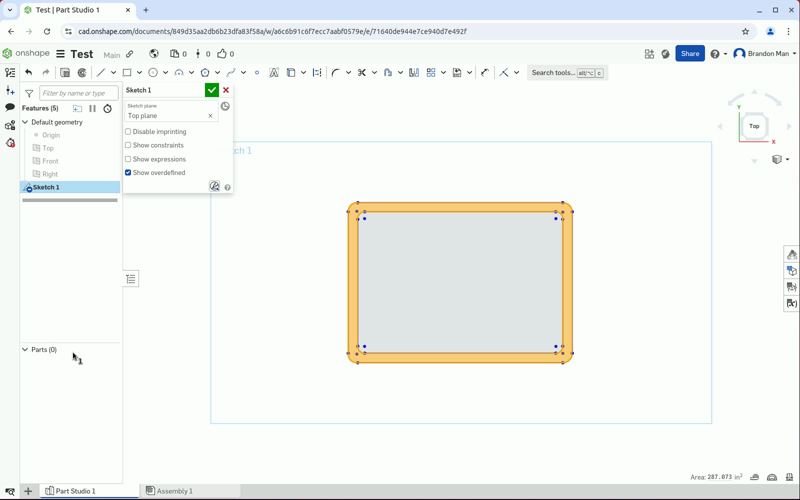
key(shift+y)
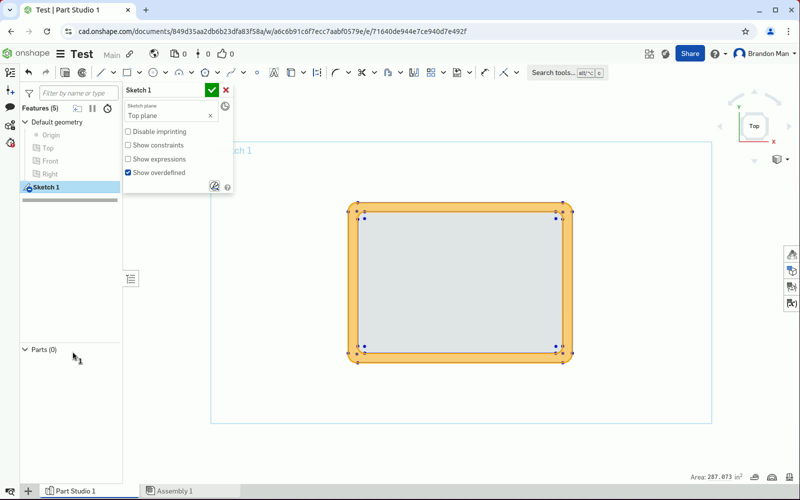
key(shift+e)
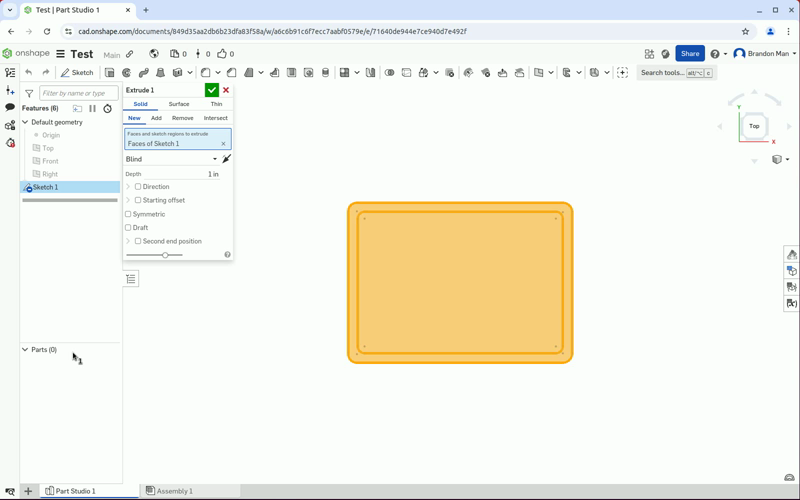
mouse_move(143, 106)
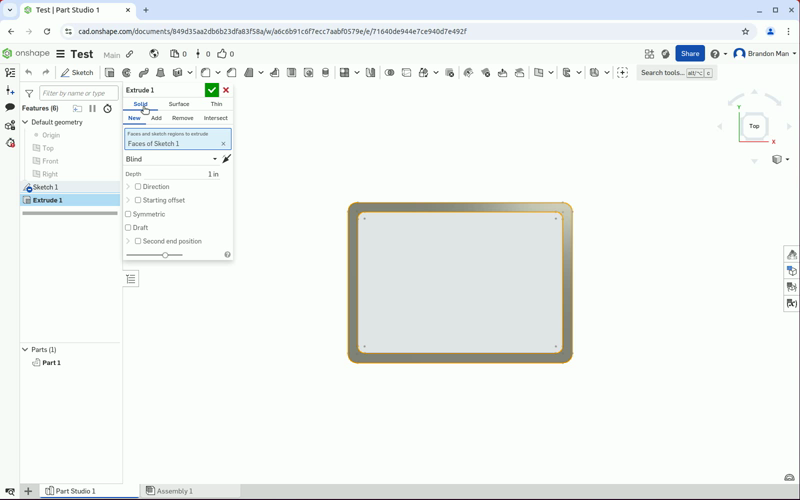
click(143, 106)
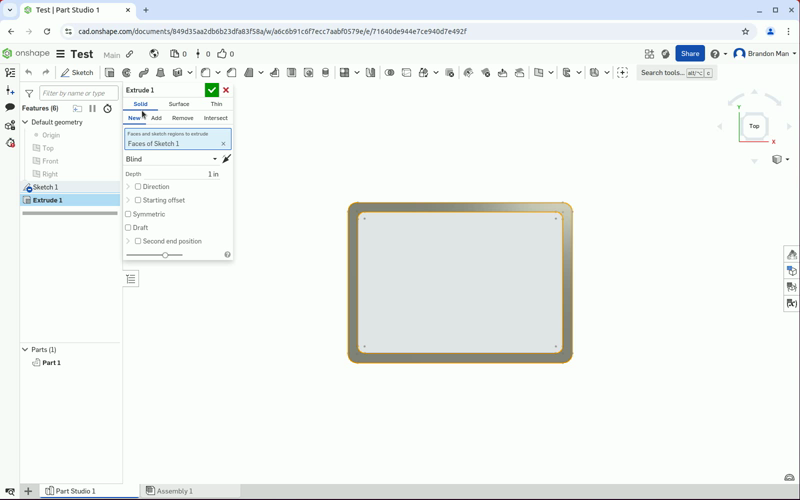
mouse_move(137, 120)
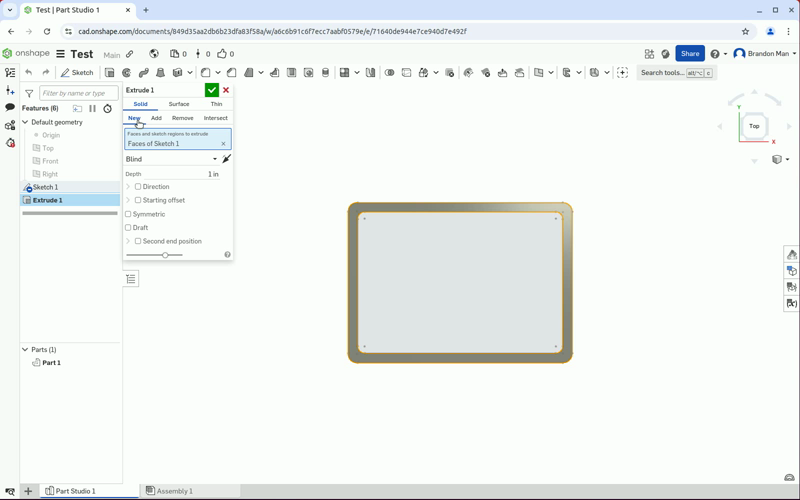
click(137, 120)
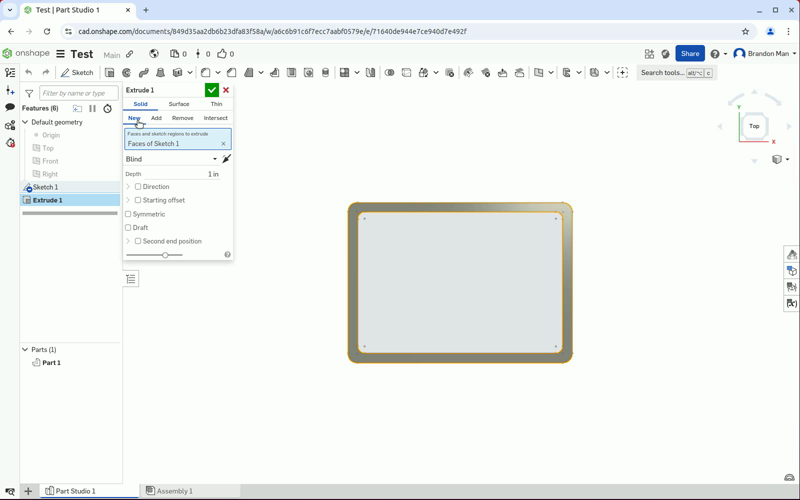
key(tab, 4)
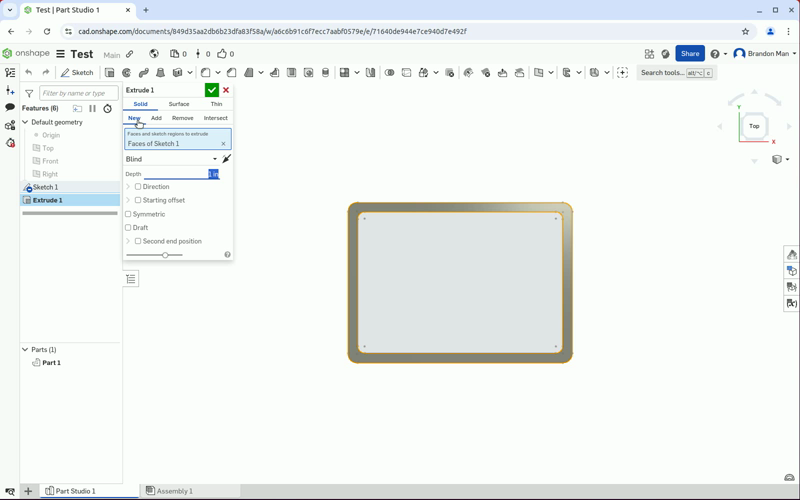
text(19.738)
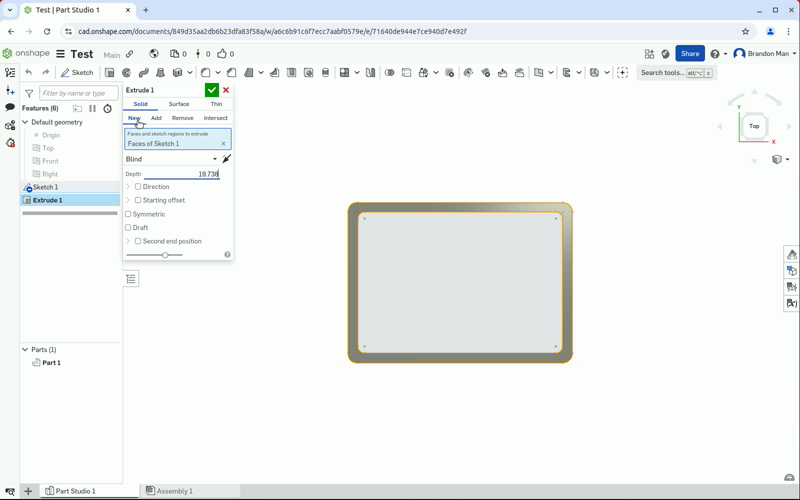
key(enter)
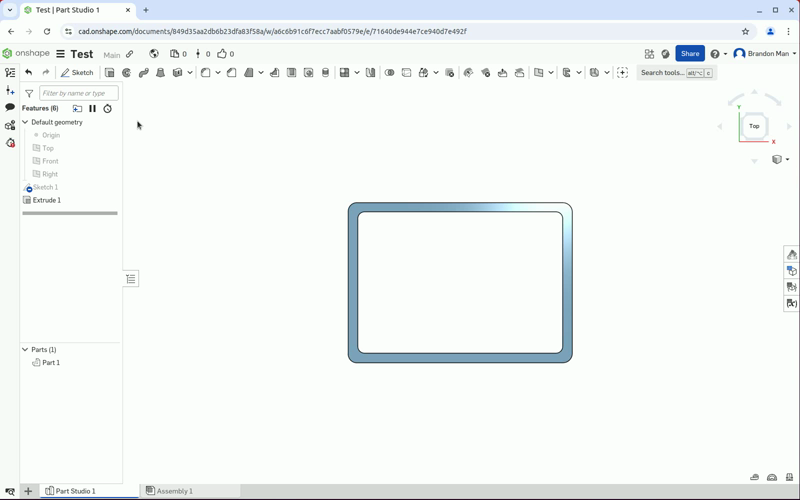
key(shift+h)
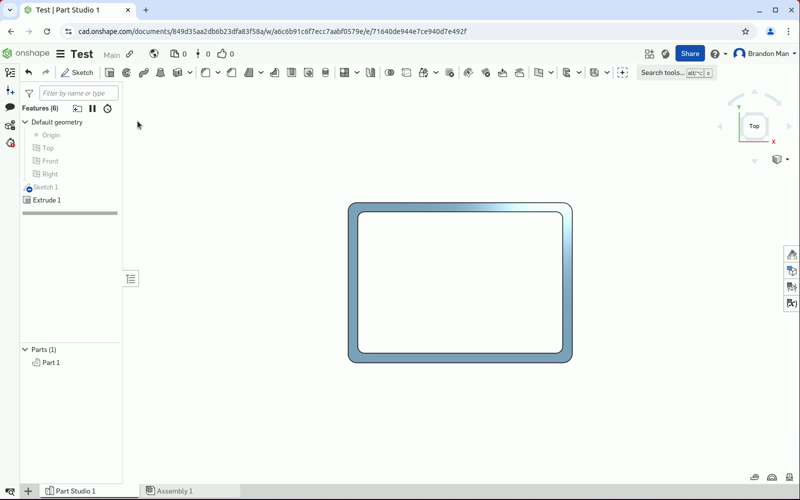
key(shift+h)
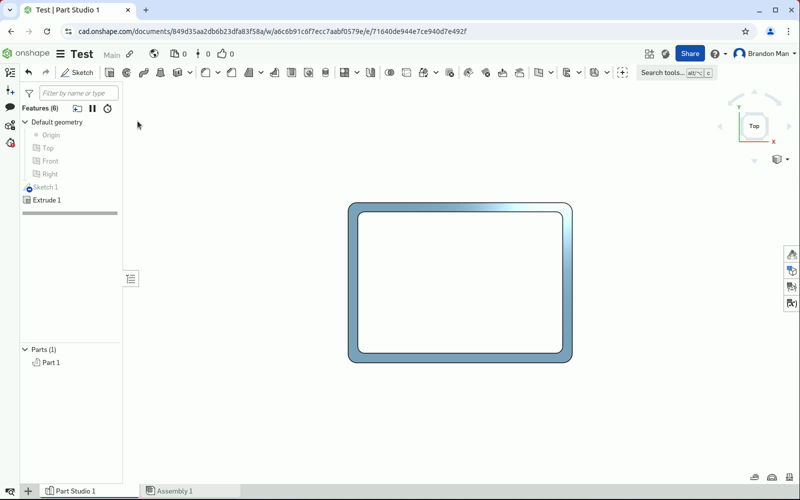
mouse_move(73, 189)
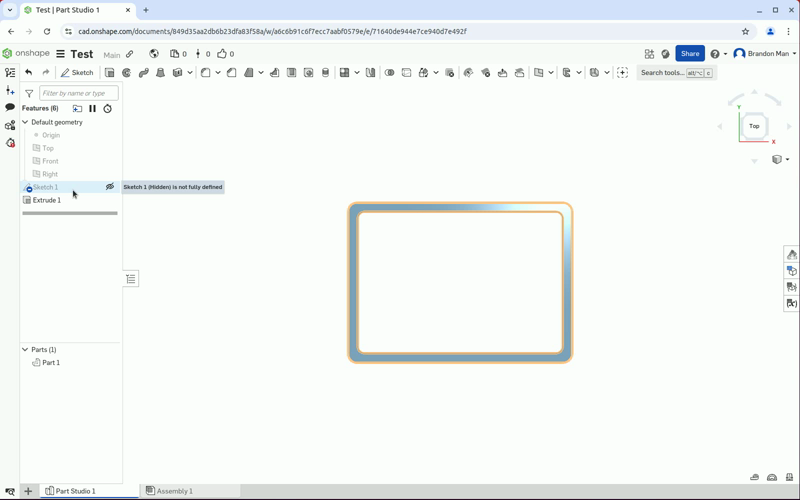
click(73, 189)
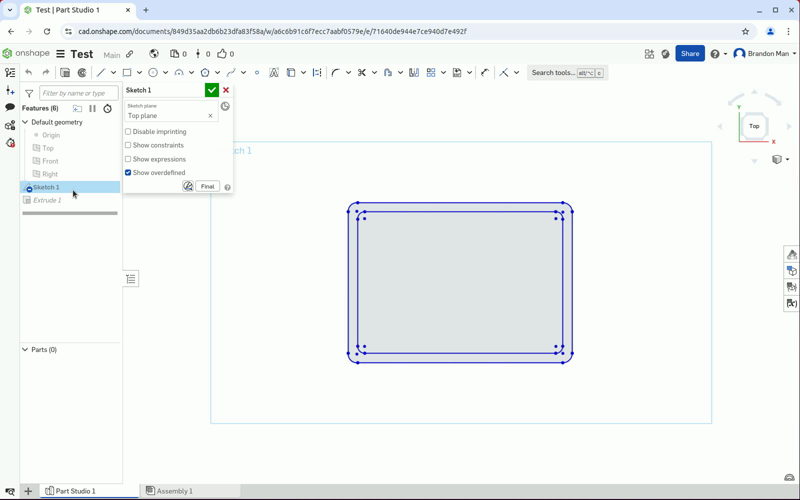
mouse_move(229, 92)
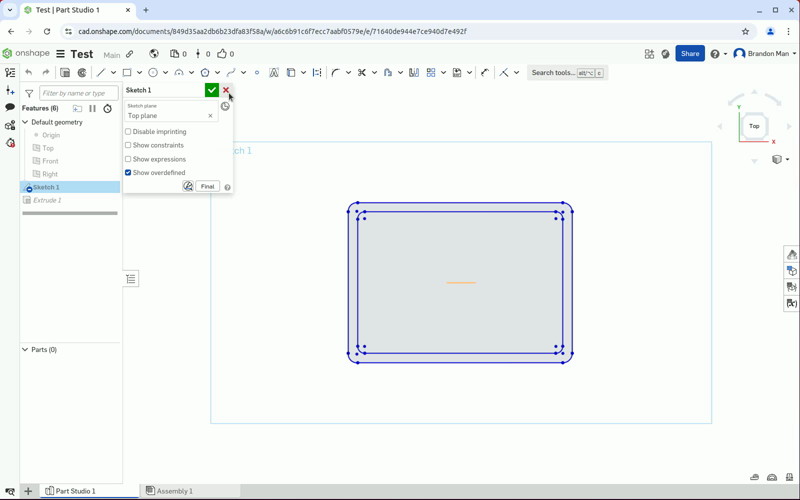
click(229, 92)
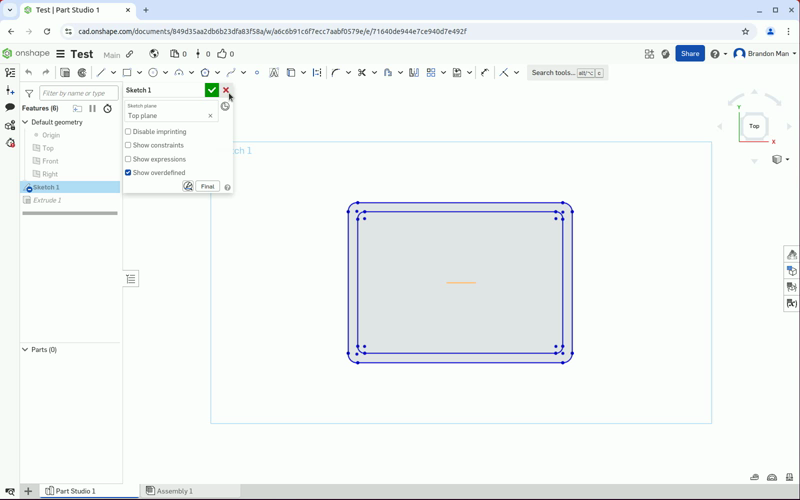
key(shift+s)
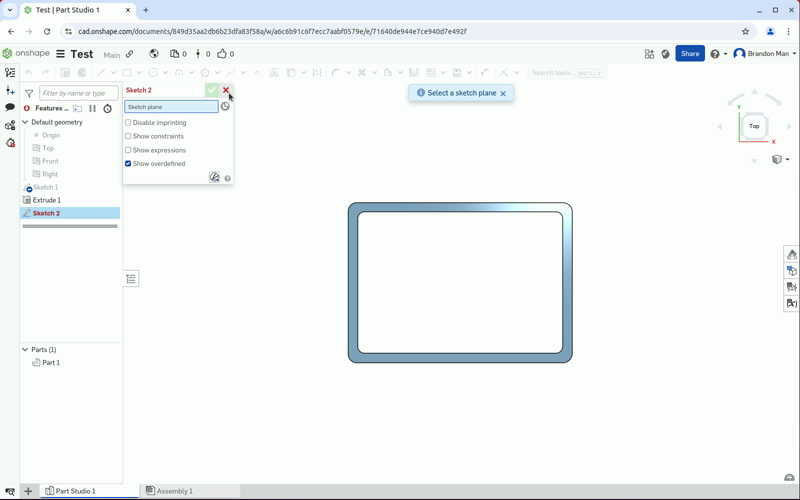
mouse_move(73, 150)
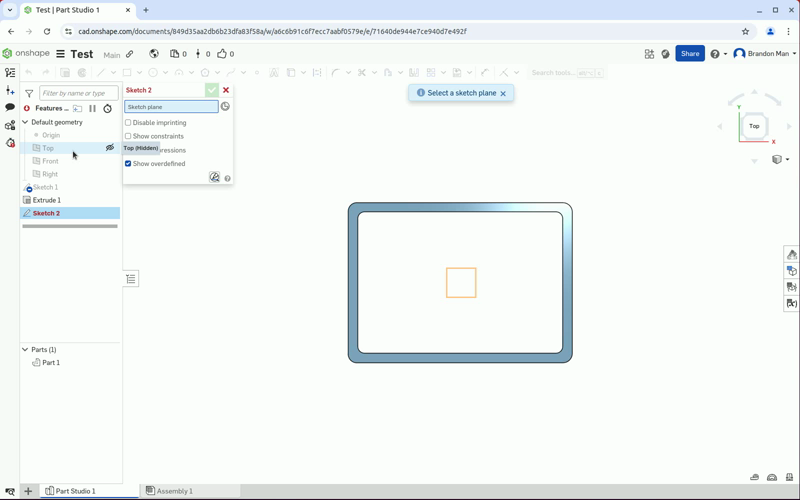
click(73, 150)
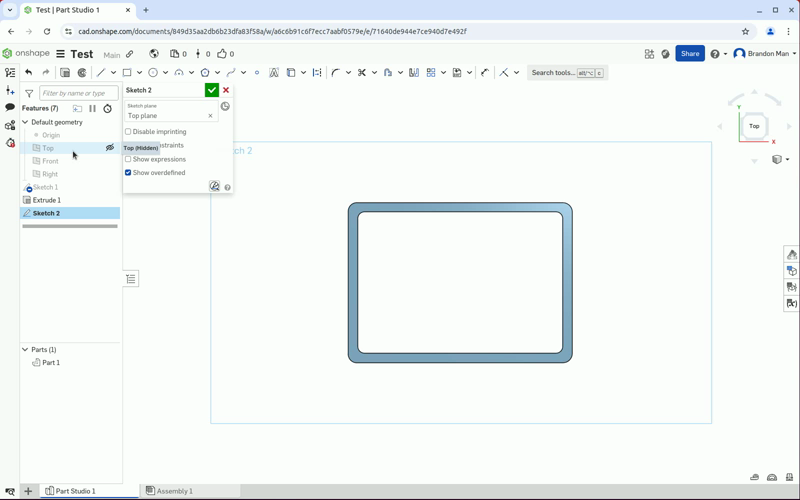
mouse_move(73, 352)
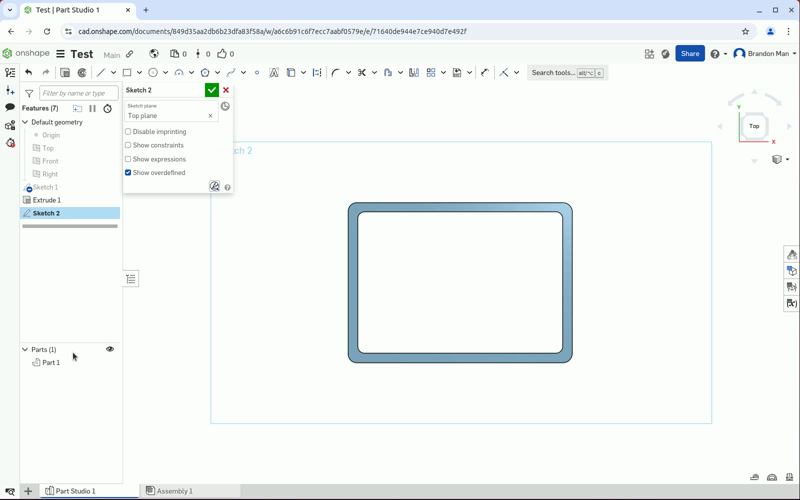
key(y)
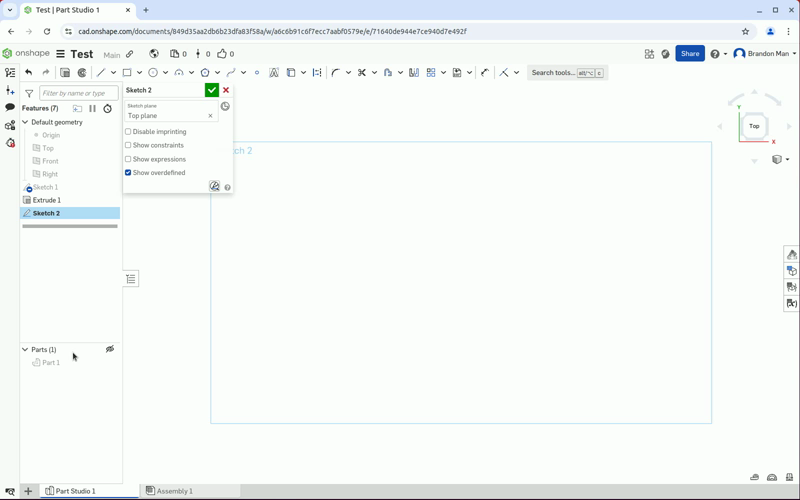
key(a)
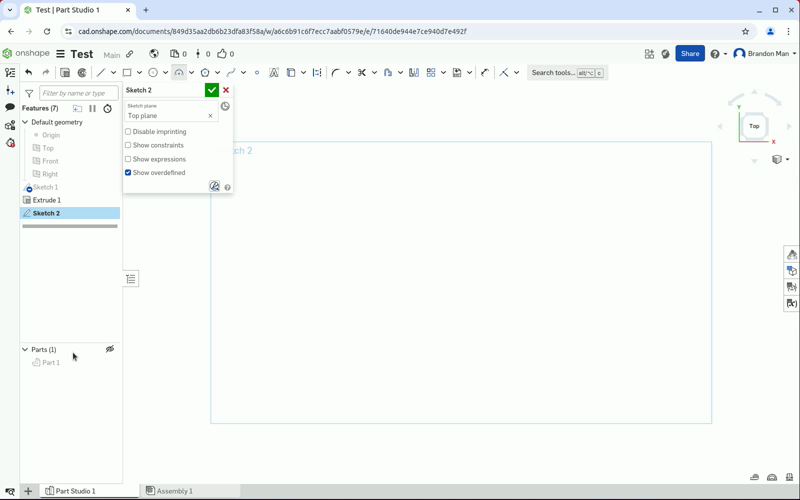
key_down(shift)
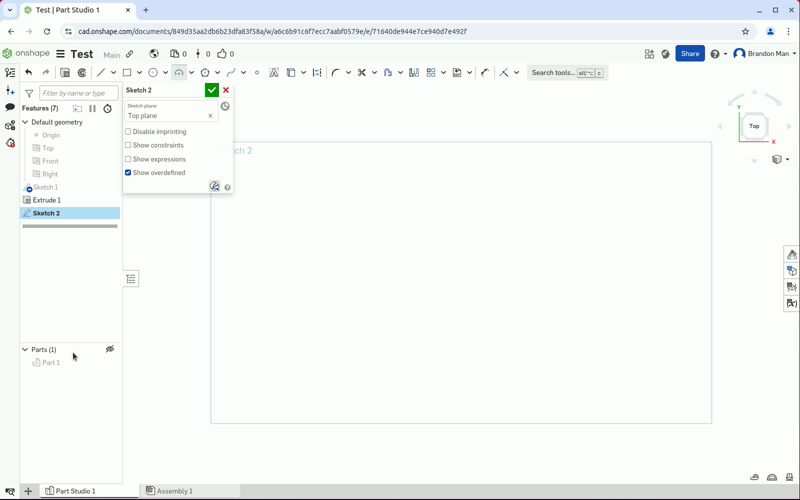
mouse_move(357, 347)
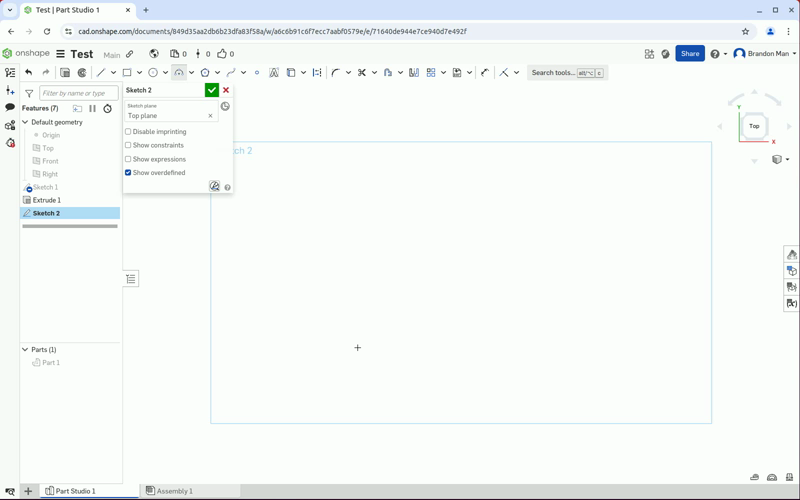
click(357, 347)
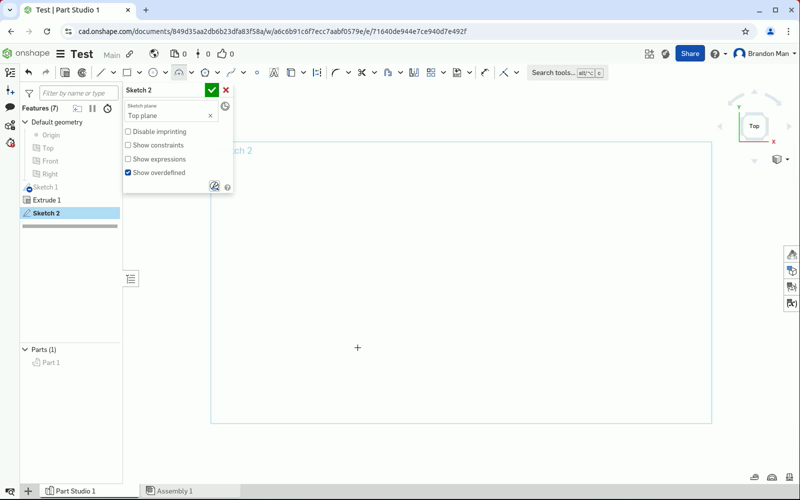
key_up(shift)
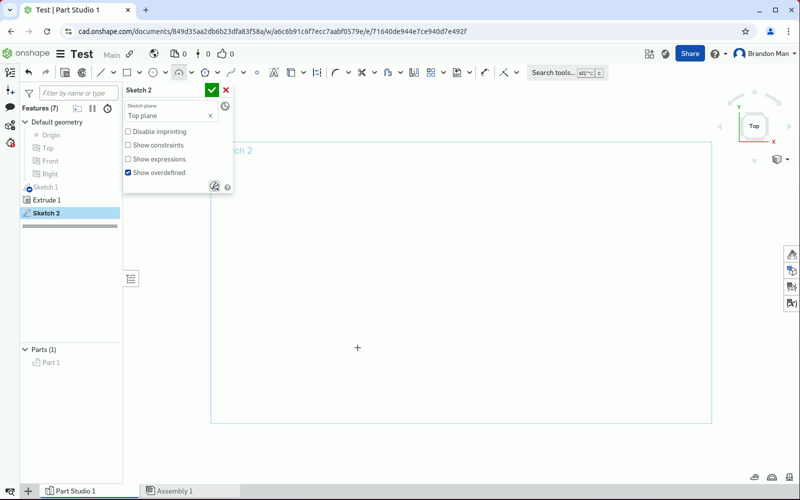
key_down(shift)
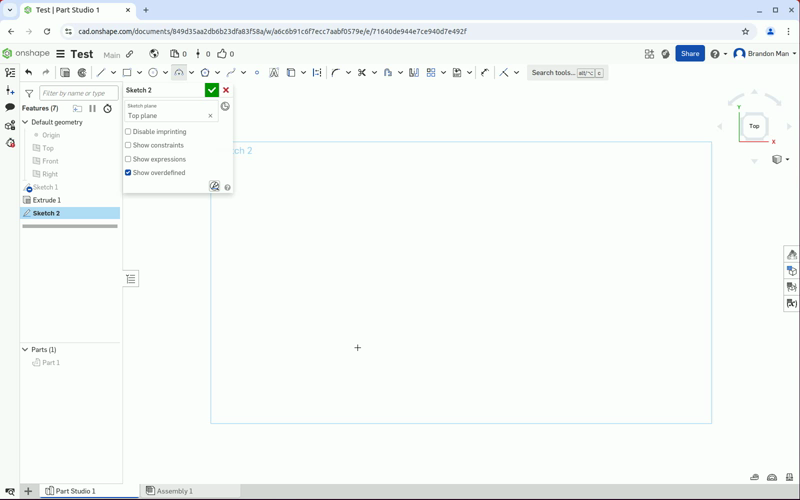
mouse_move(364, 354)
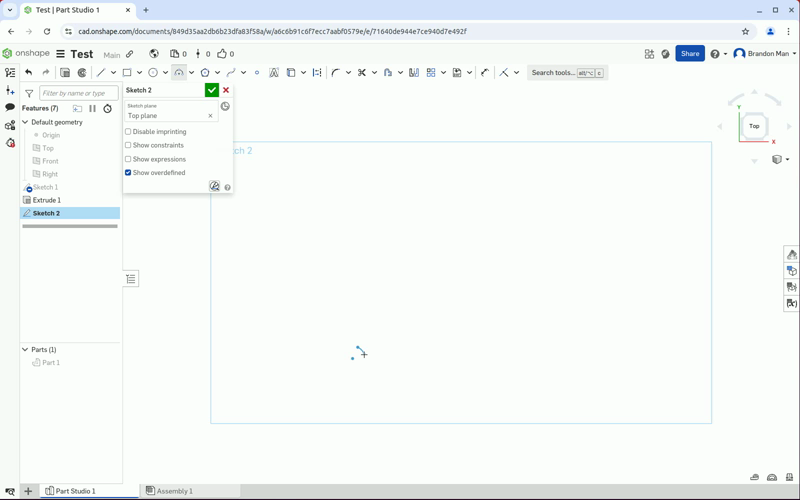
click(364, 354)
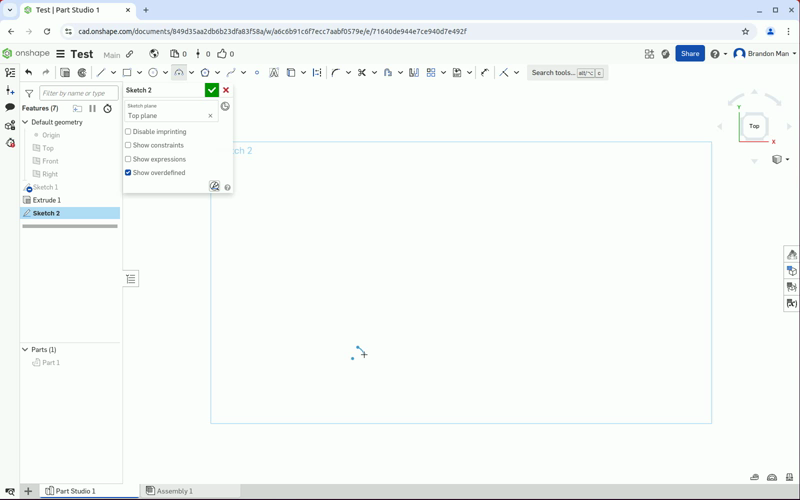
mouse_move(359, 351)
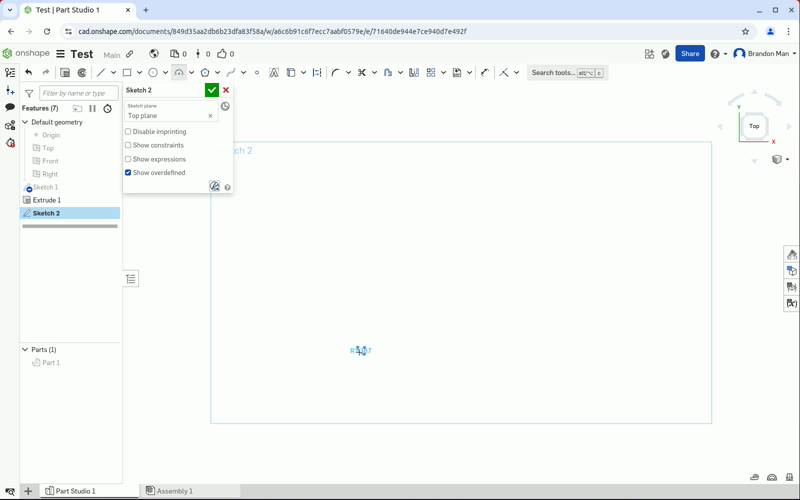
click(359, 351)
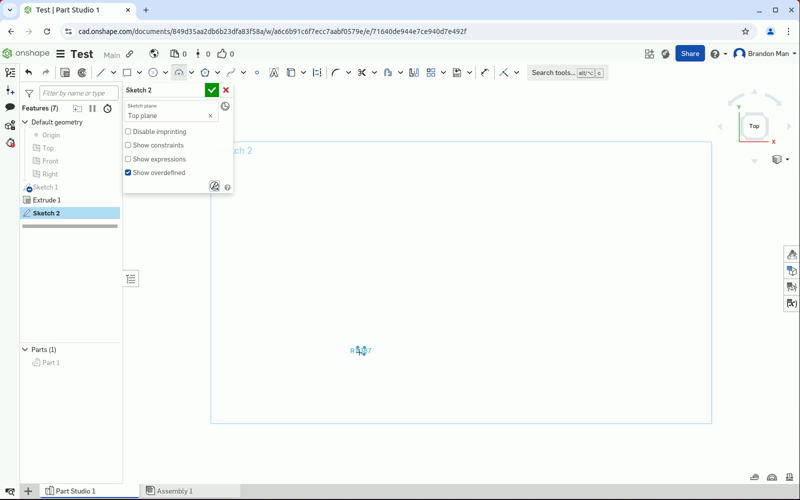
key_up(shift)
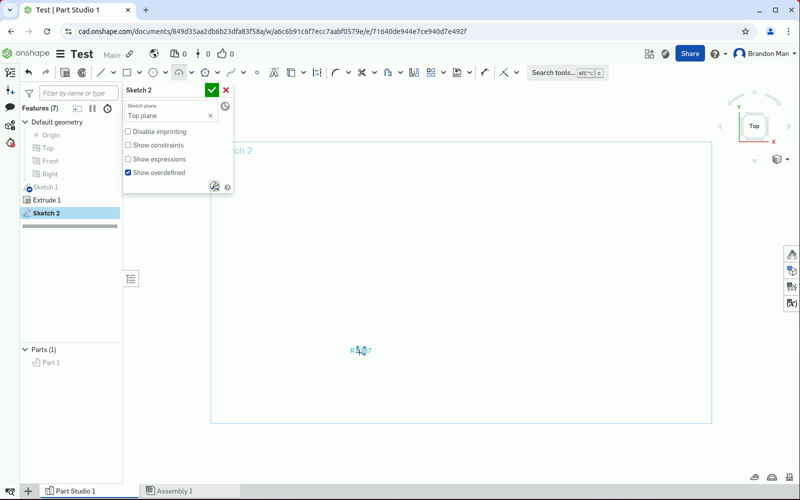
key(esc)
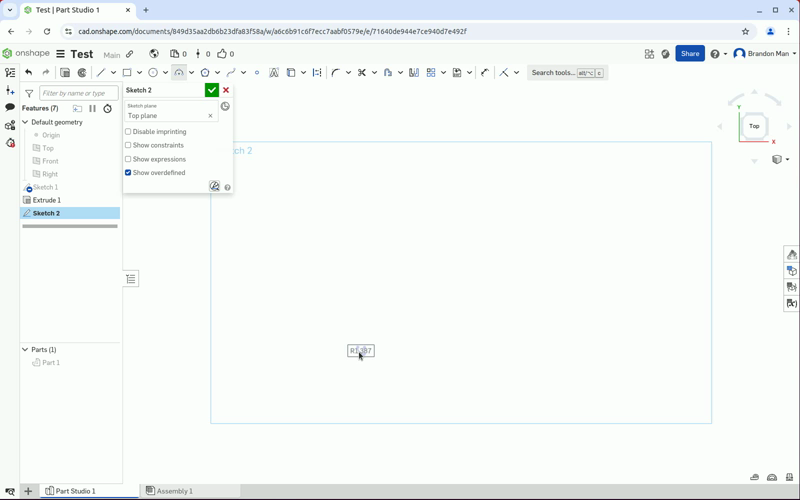
key(l)
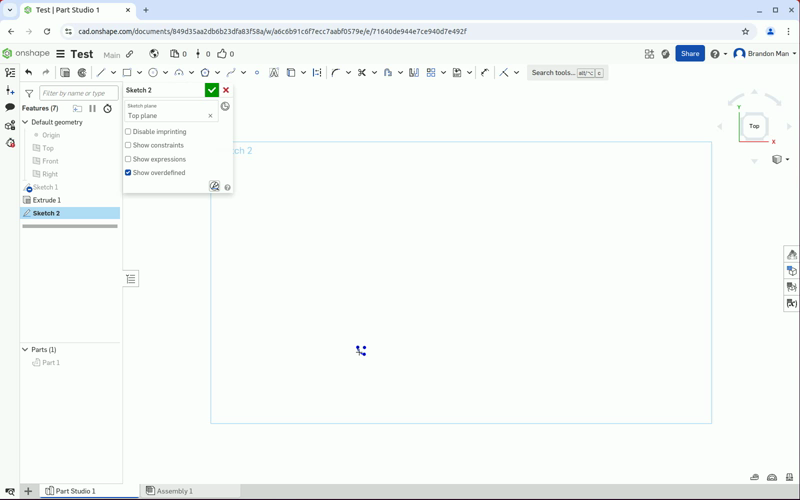
mouse_move(364, 354)
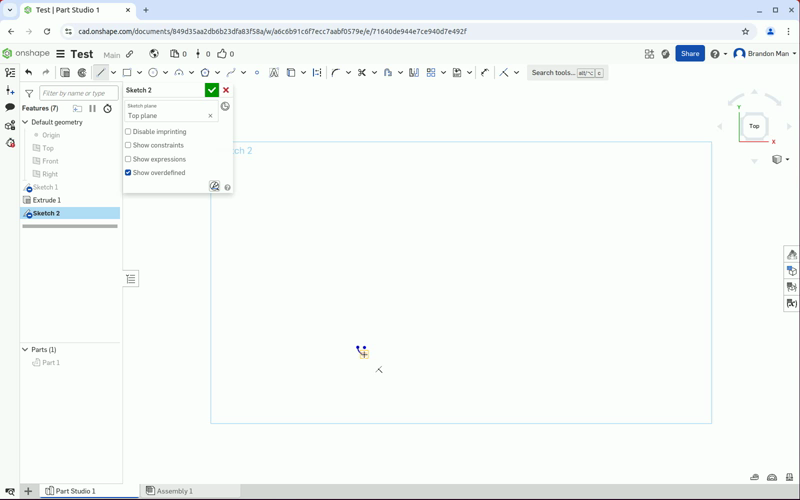
click(364, 354)
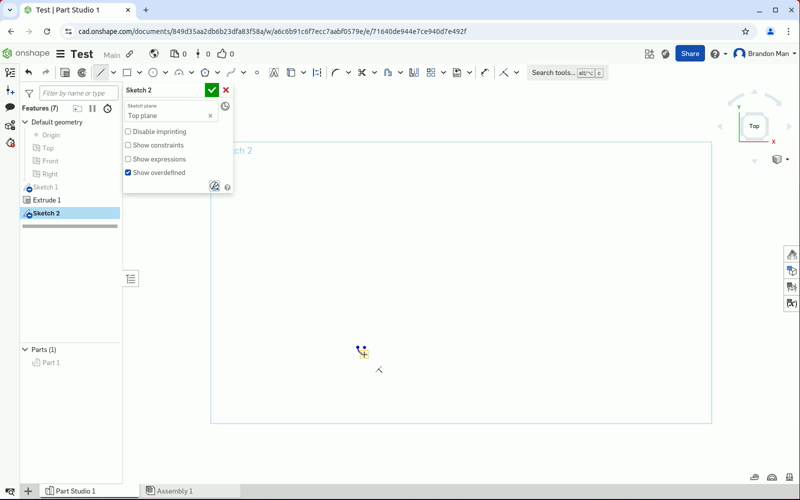
key_down(shift)
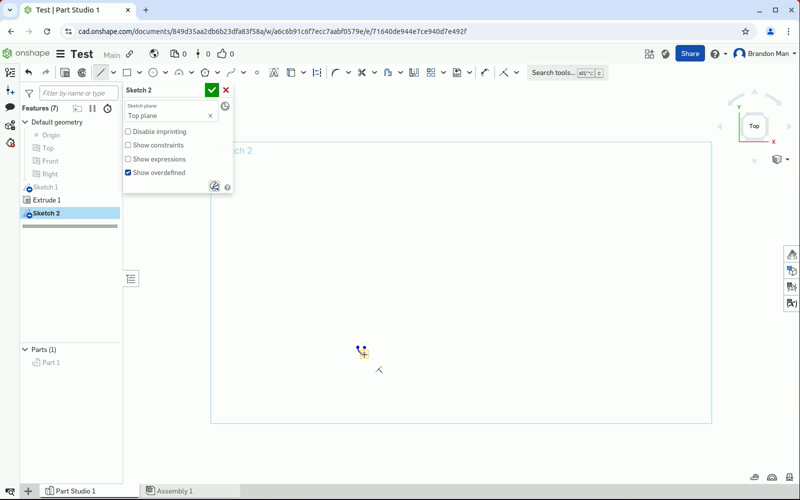
mouse_move(556, 354)
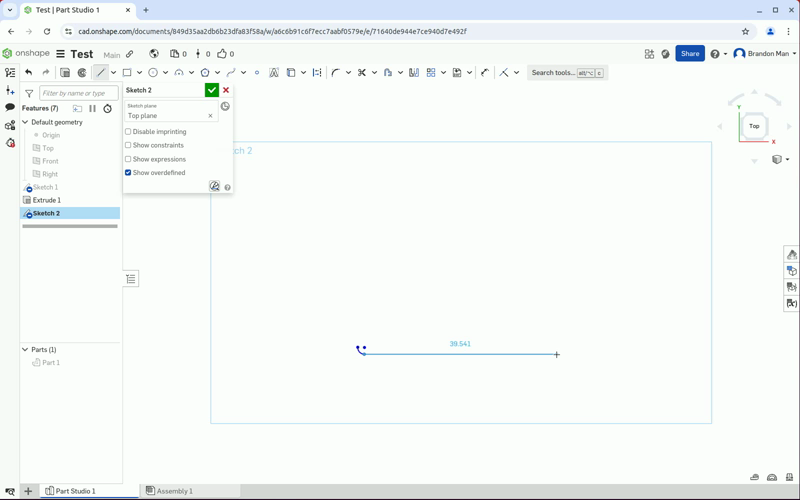
click(556, 354)
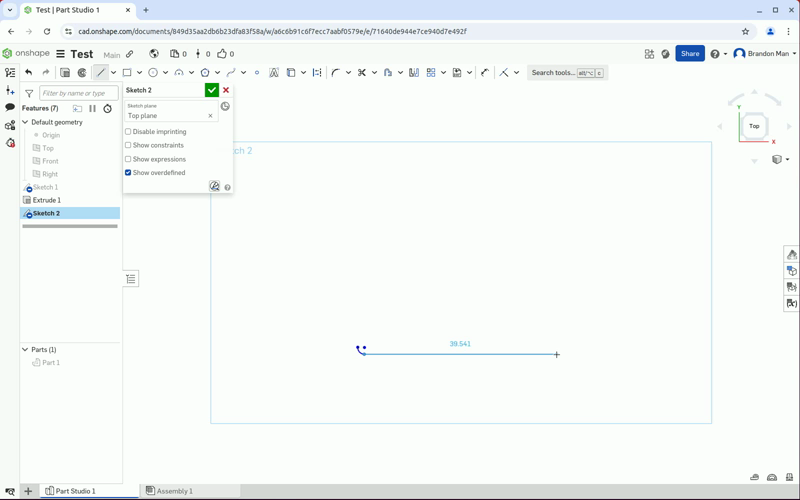
key_up(shift)
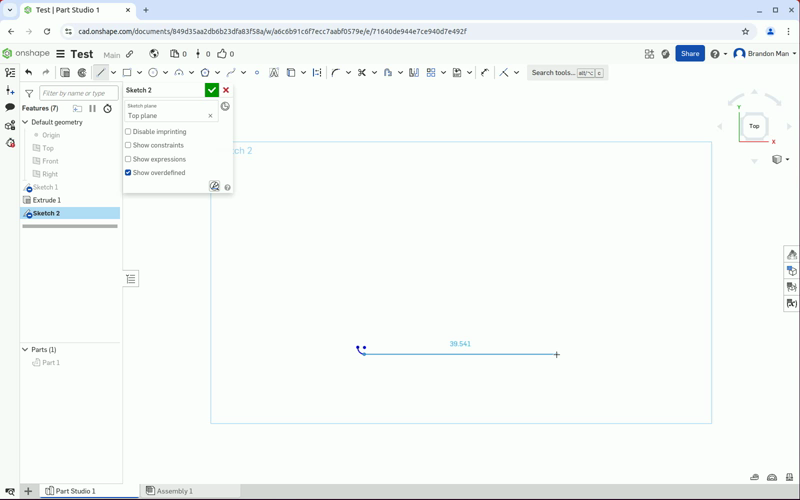
key(esc)
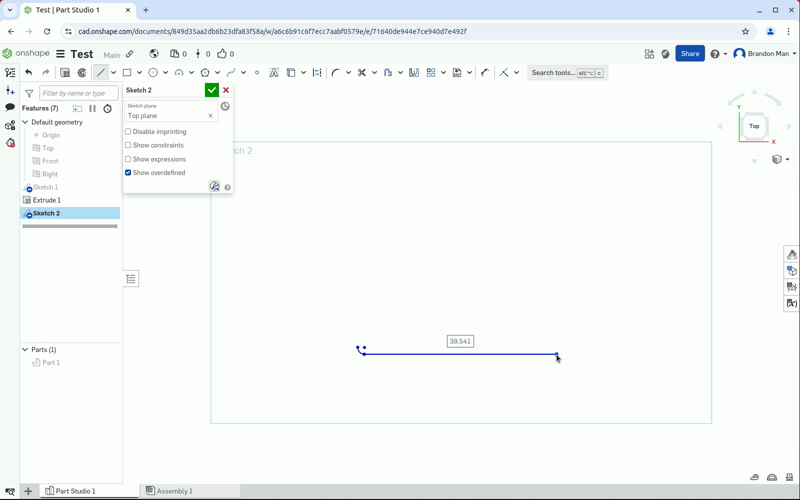
key(a)
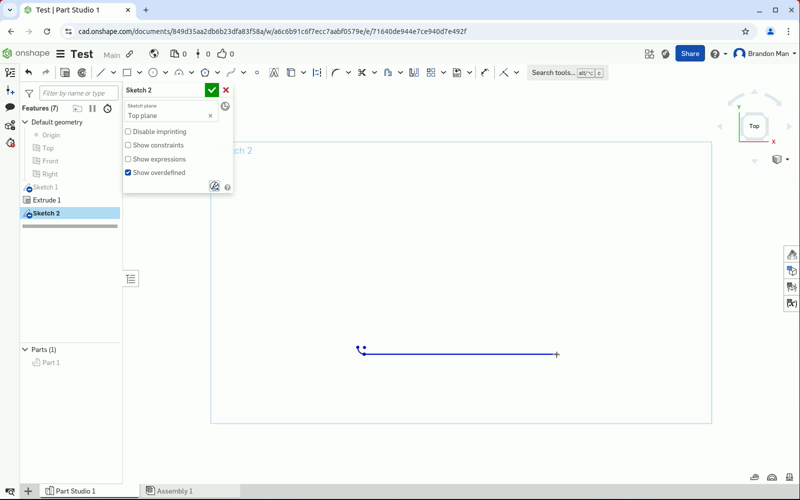
mouse_move(556, 354)
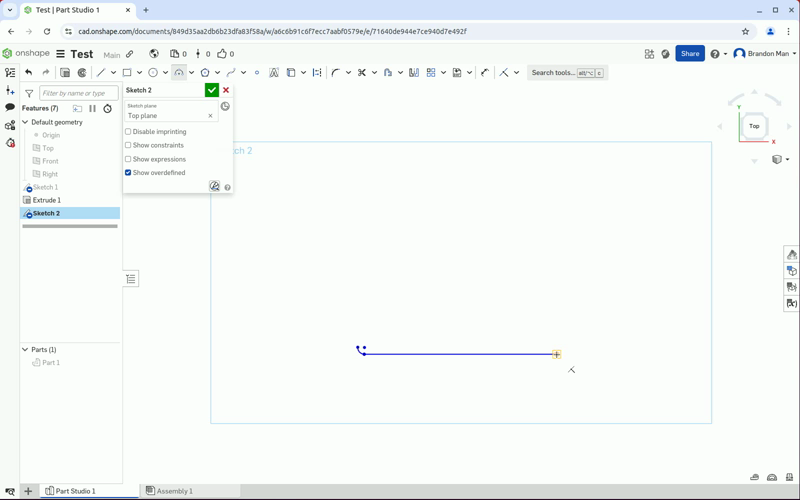
click(556, 354)
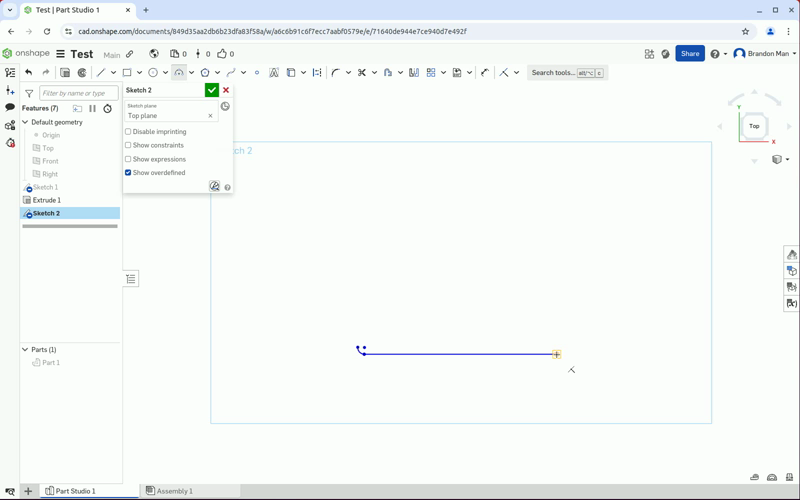
key_down(shift)
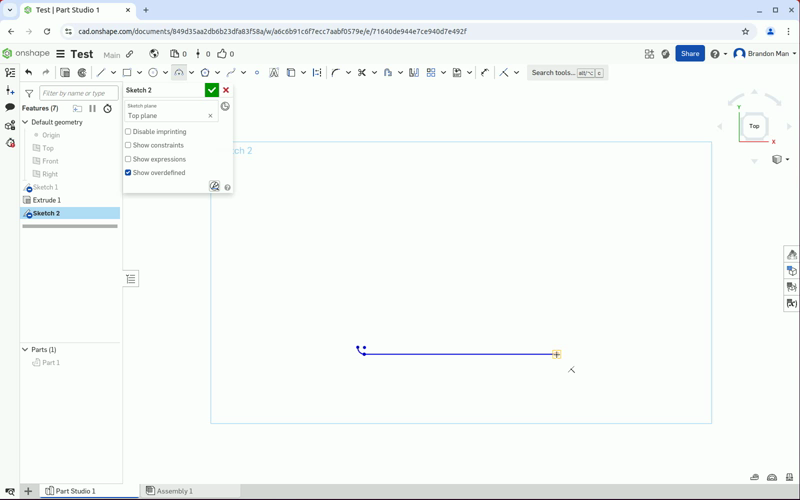
mouse_move(562, 347)
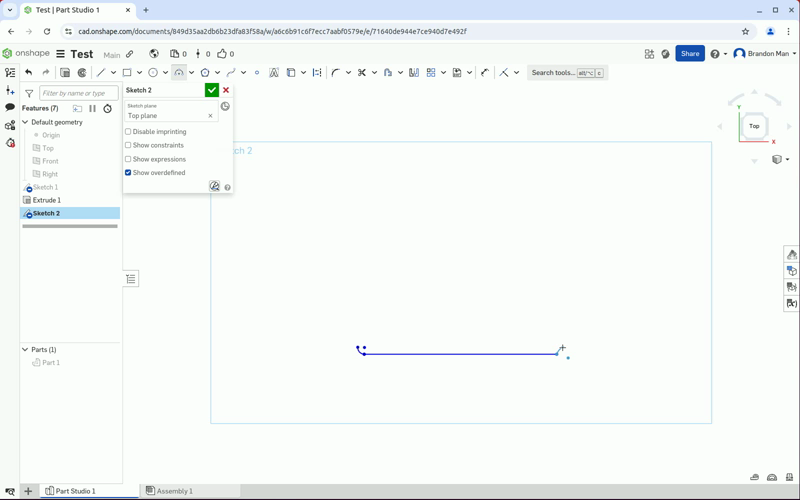
click(562, 347)
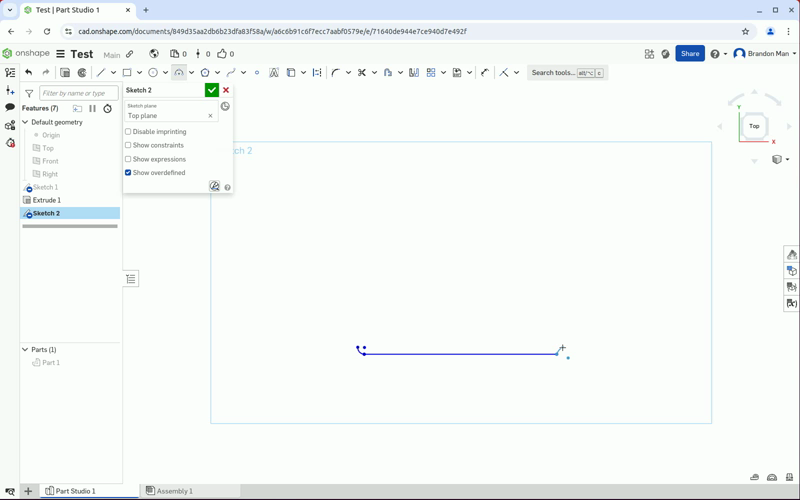
mouse_move(561, 351)
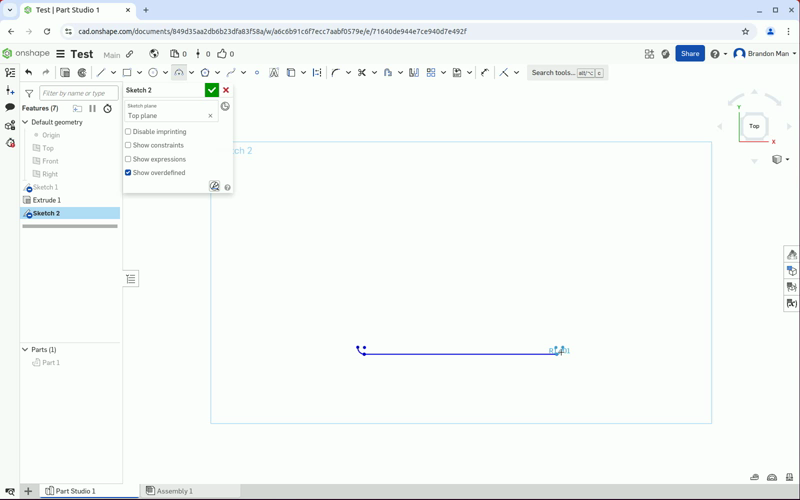
click(561, 351)
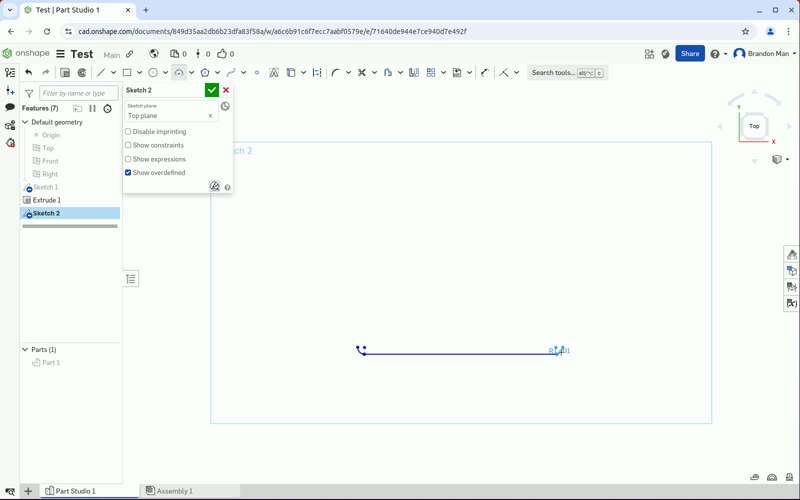
key_up(shift)
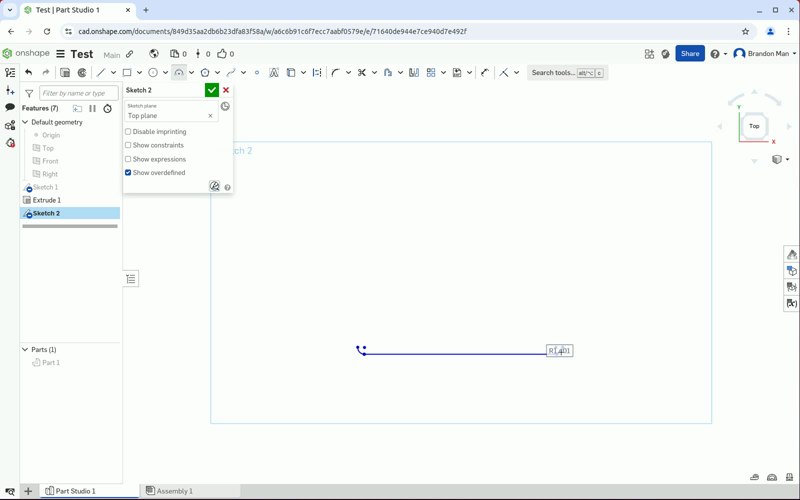
key(esc)
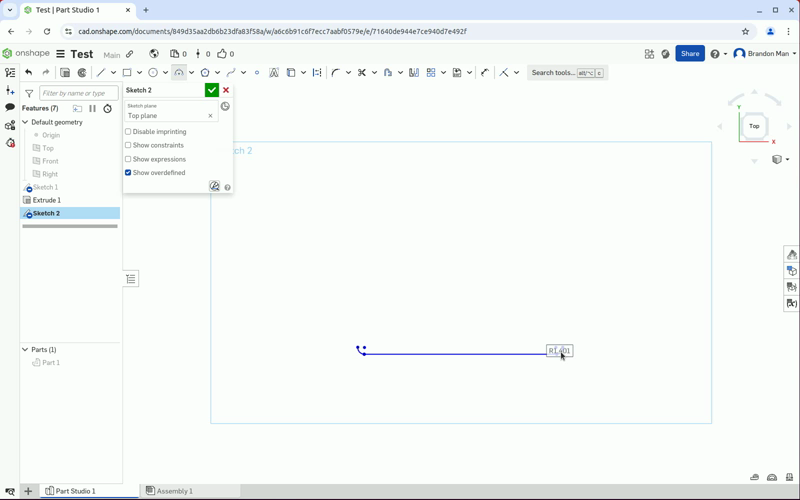
key(l)
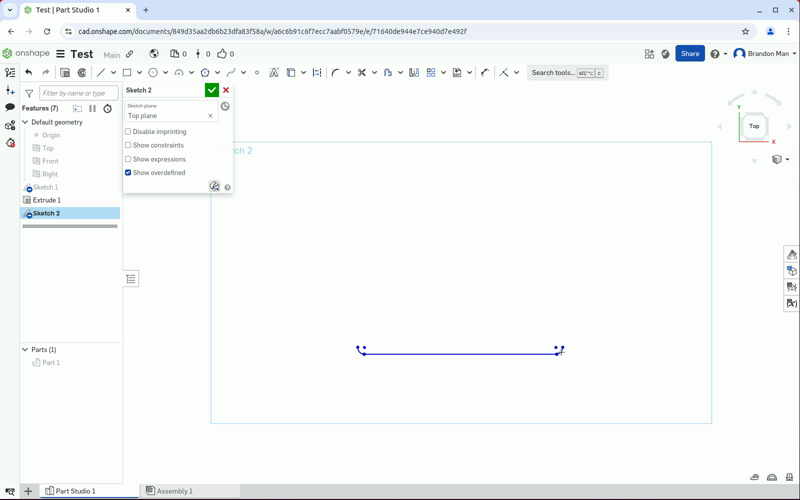
mouse_move(562, 347)
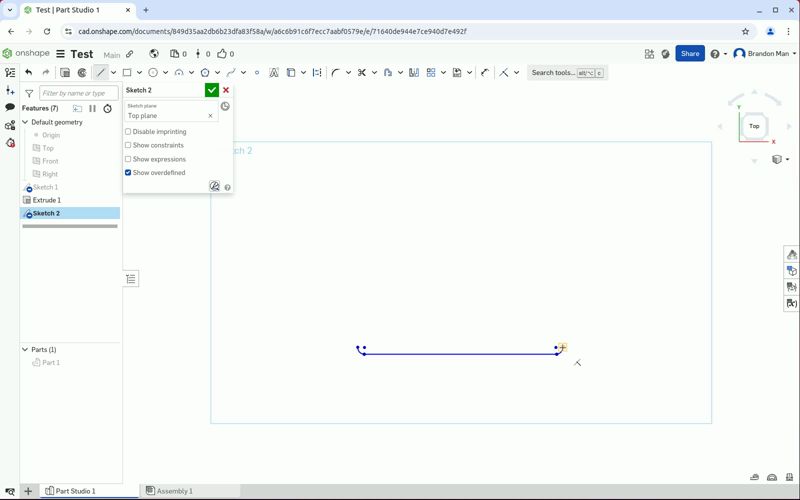
click(562, 347)
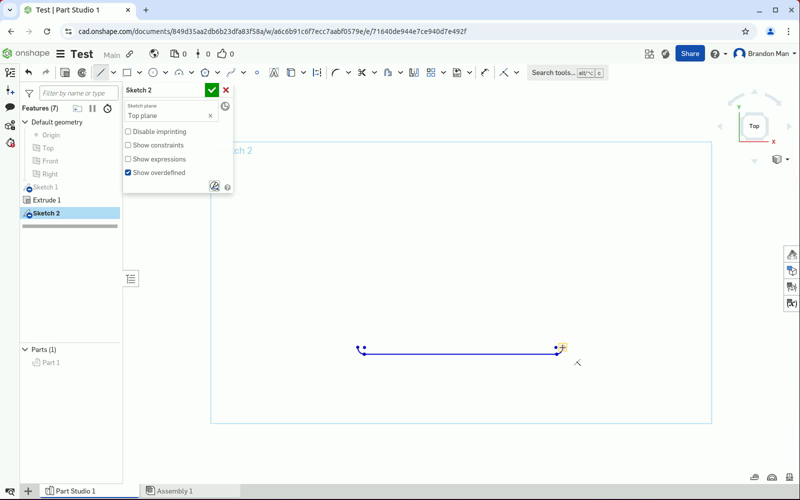
key_down(shift)
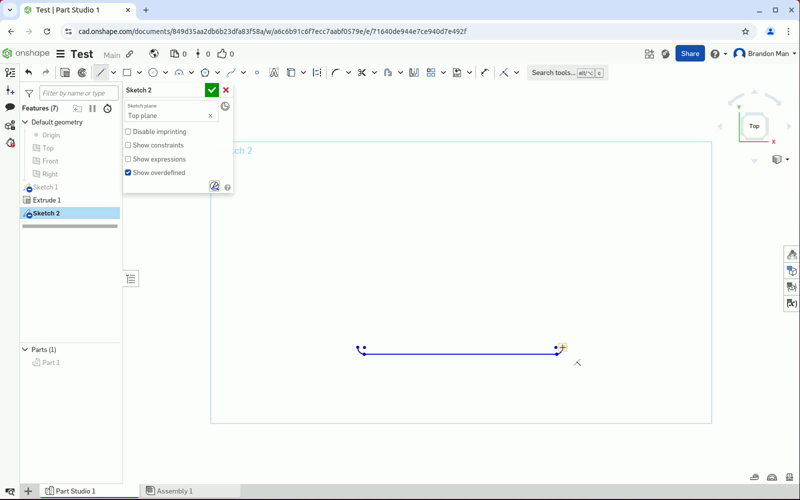
mouse_move(562, 219)
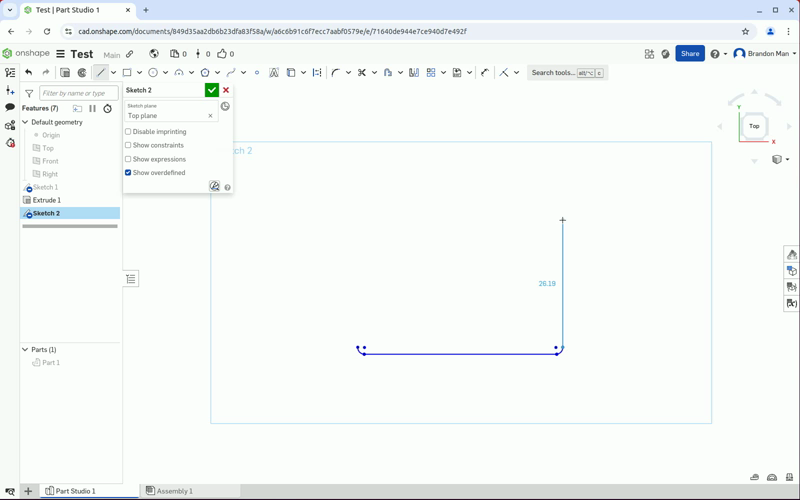
click(562, 219)
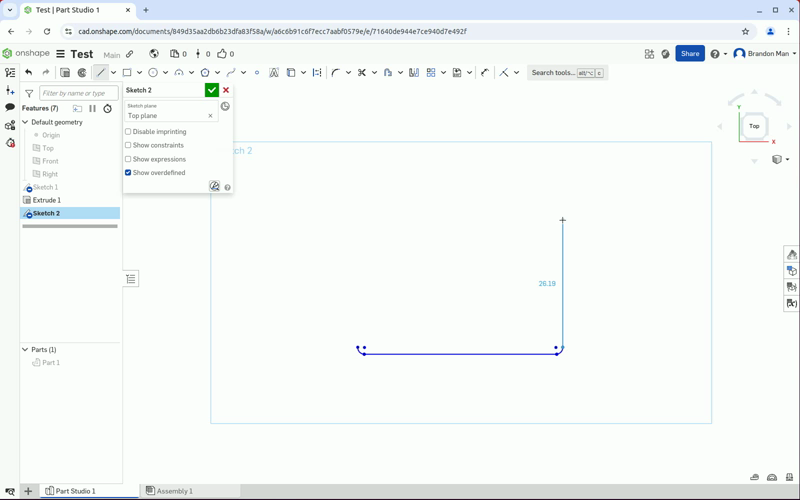
key_up(shift)
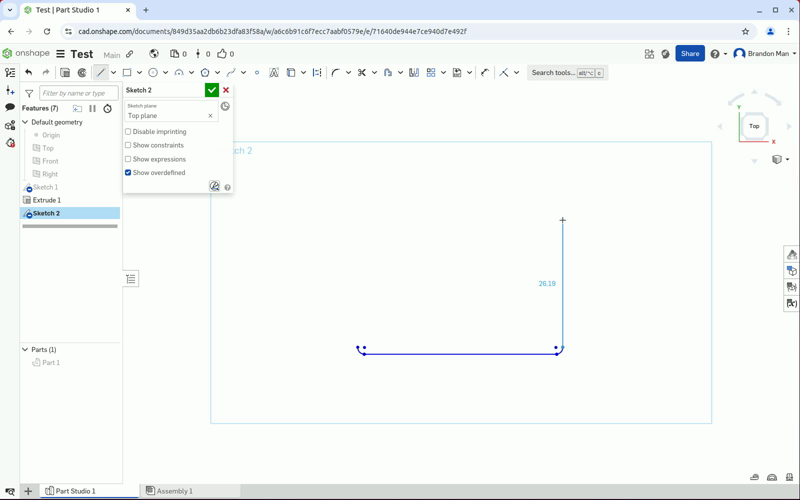
key(esc)
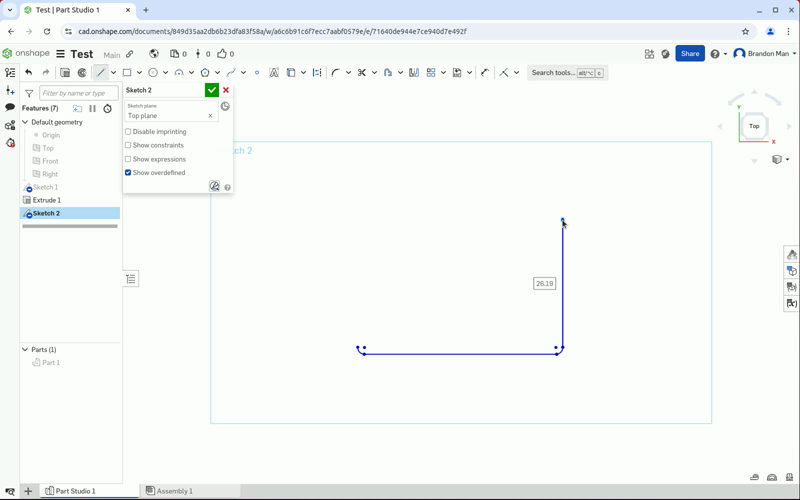
key(a)
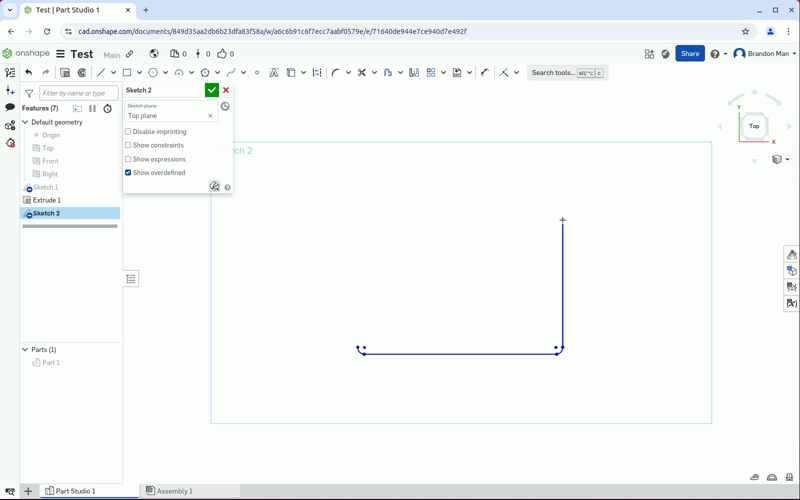
mouse_move(562, 219)
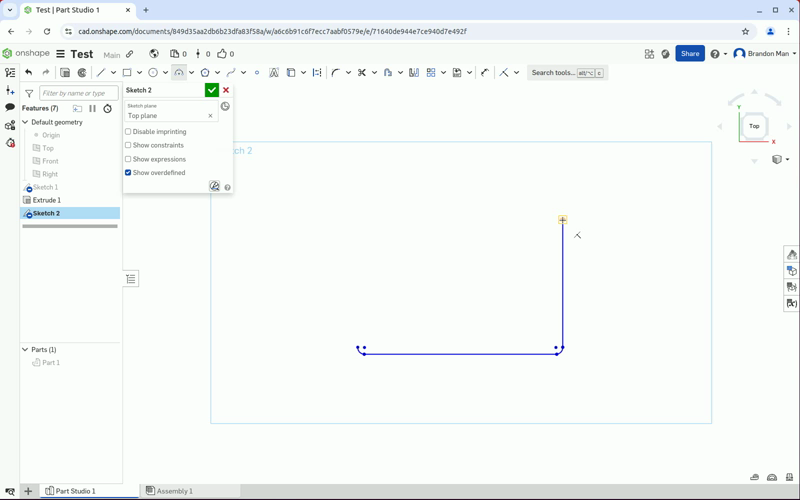
click(562, 219)
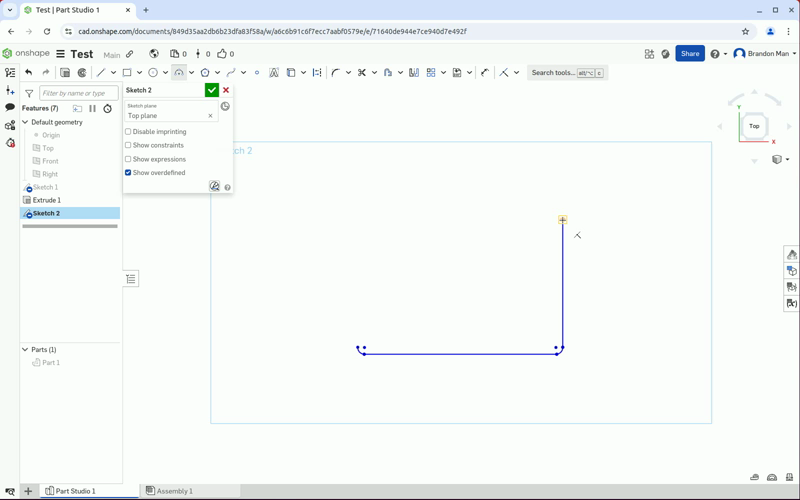
key_down(shift)
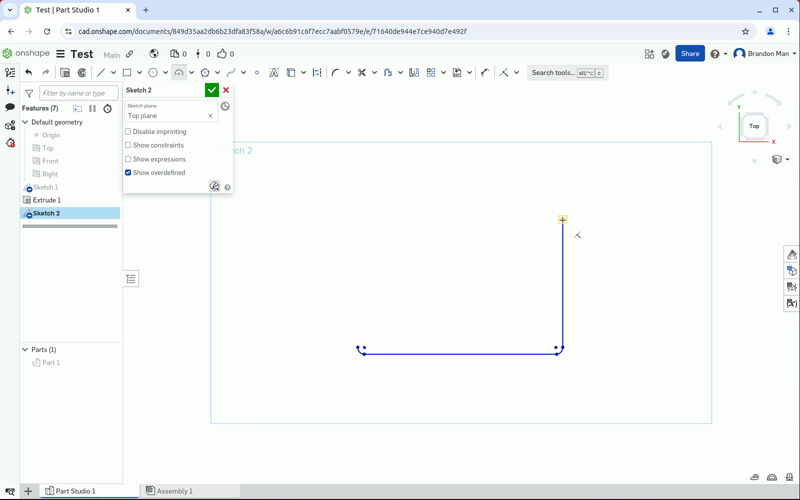
mouse_move(556, 213)
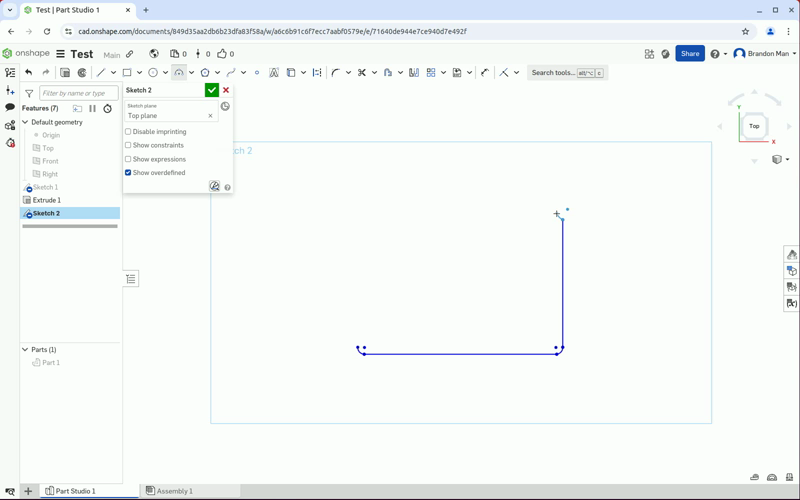
click(556, 213)
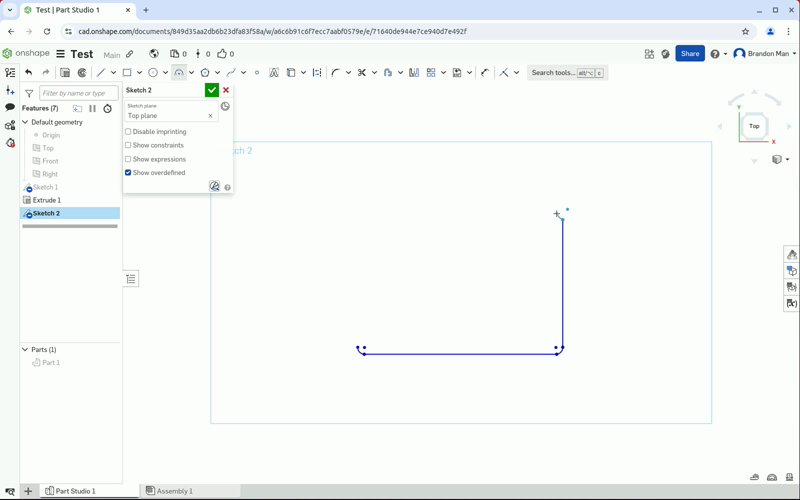
mouse_move(561, 215)
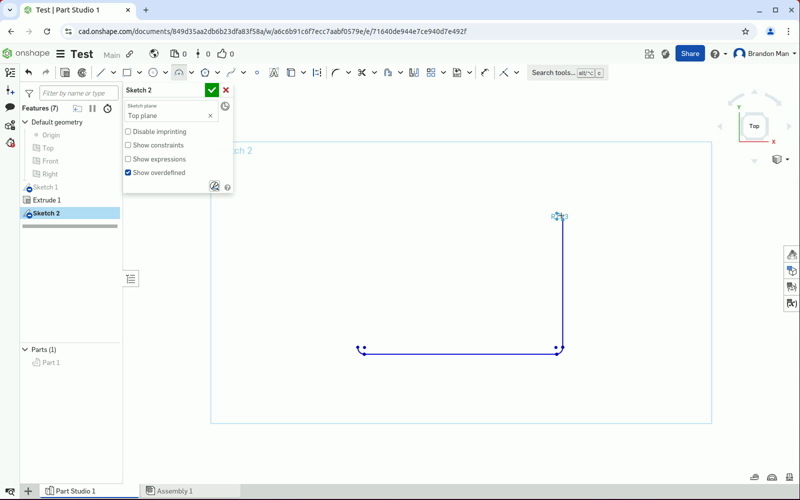
click(561, 215)
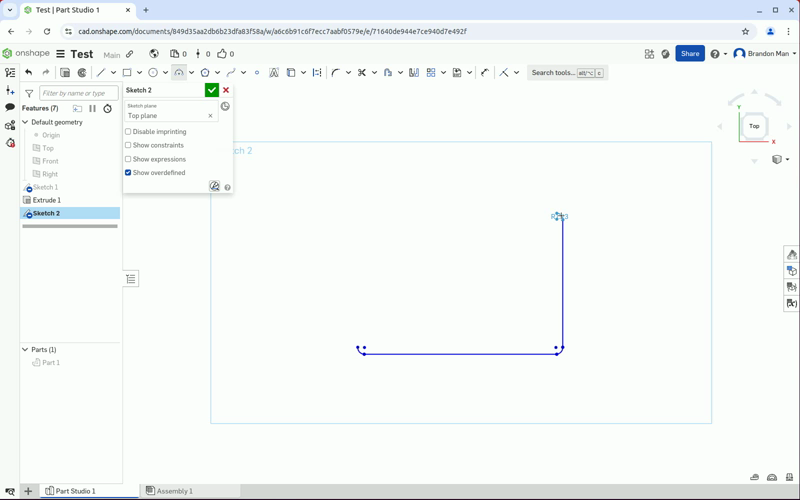
key_up(shift)
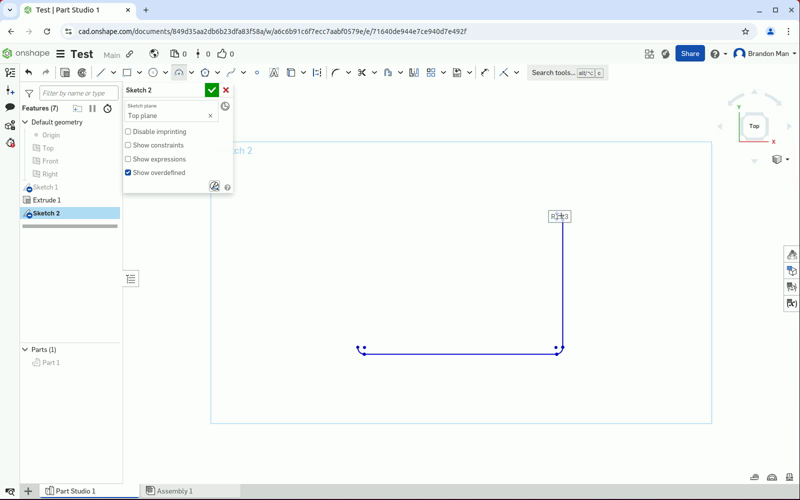
key(esc)
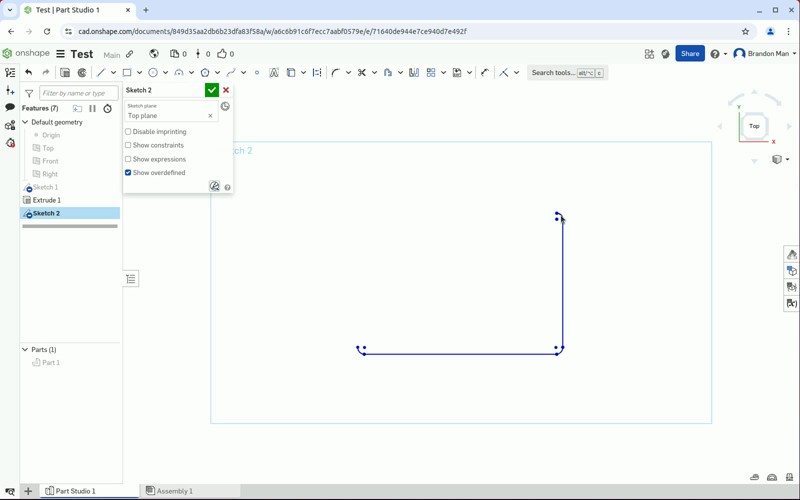
key(l)
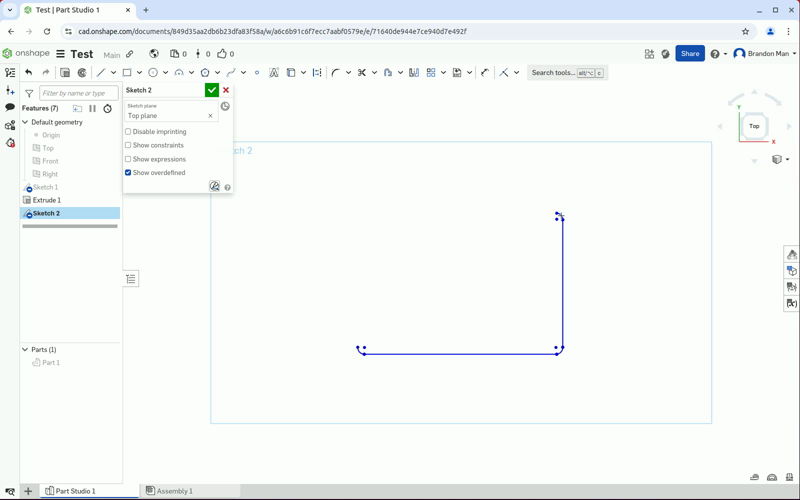
mouse_move(556, 213)
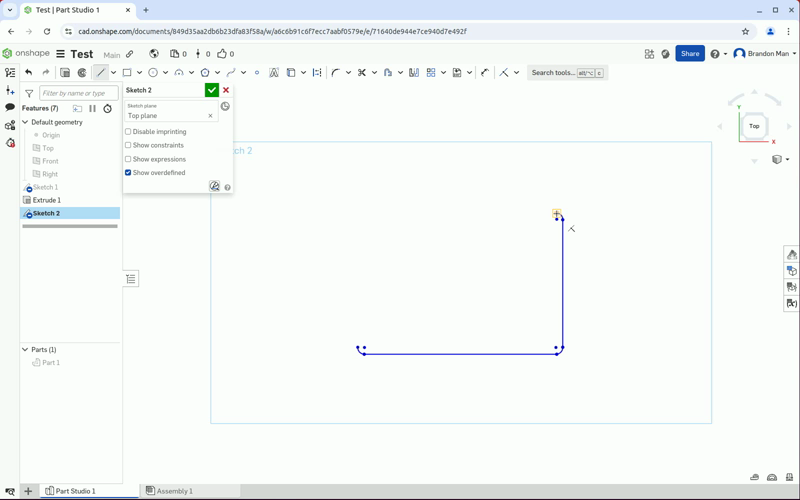
click(556, 213)
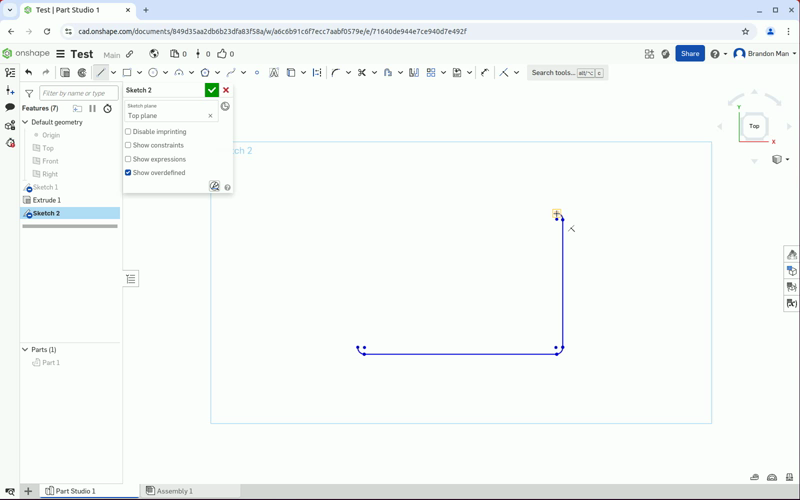
key_down(shift)
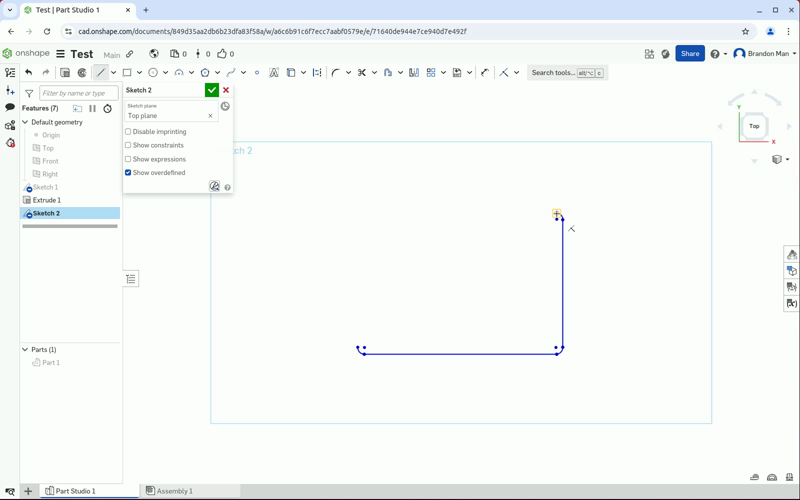
mouse_move(364, 213)
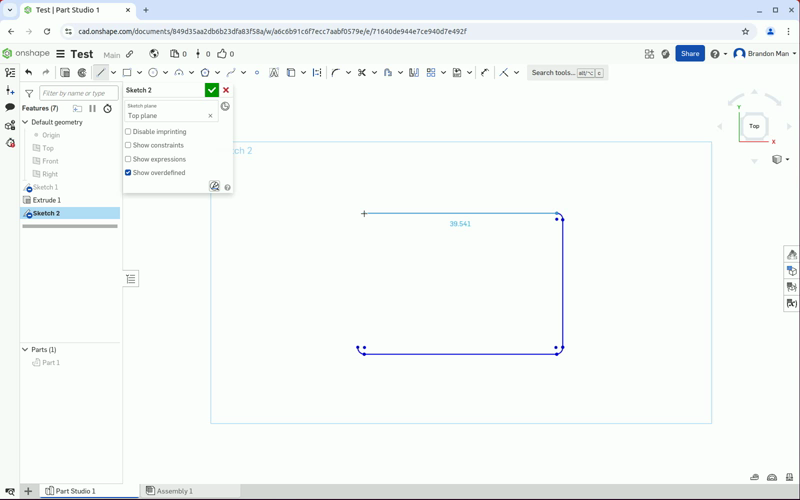
click(364, 213)
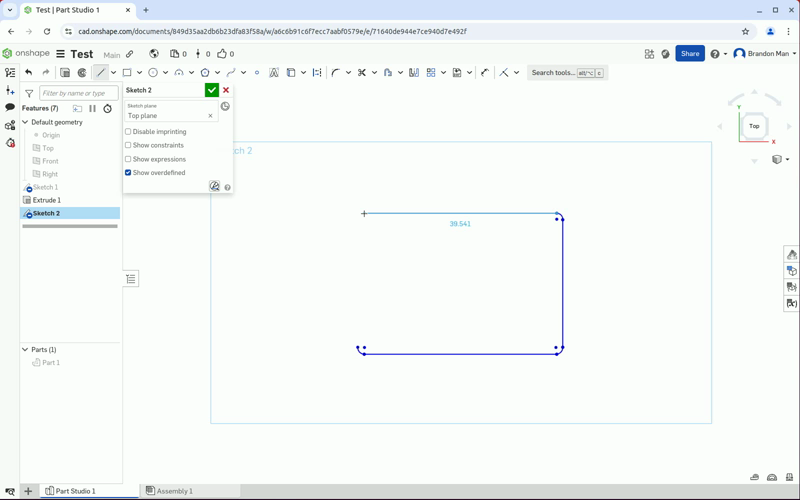
key_up(shift)
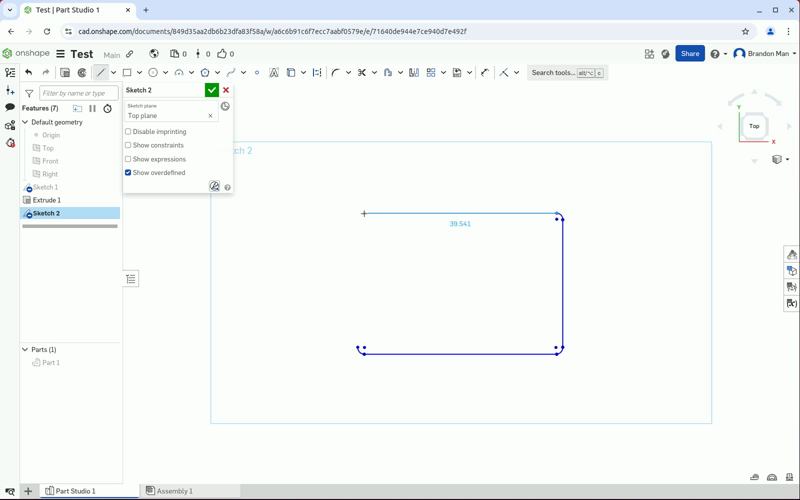
key(esc)
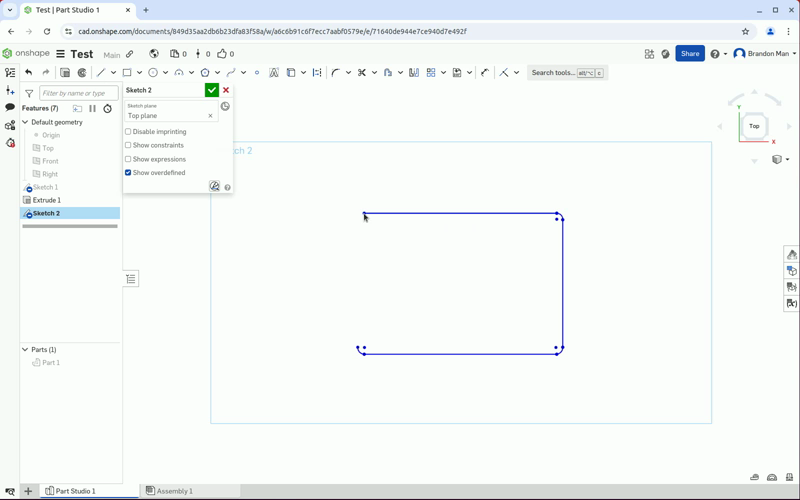
key(a)
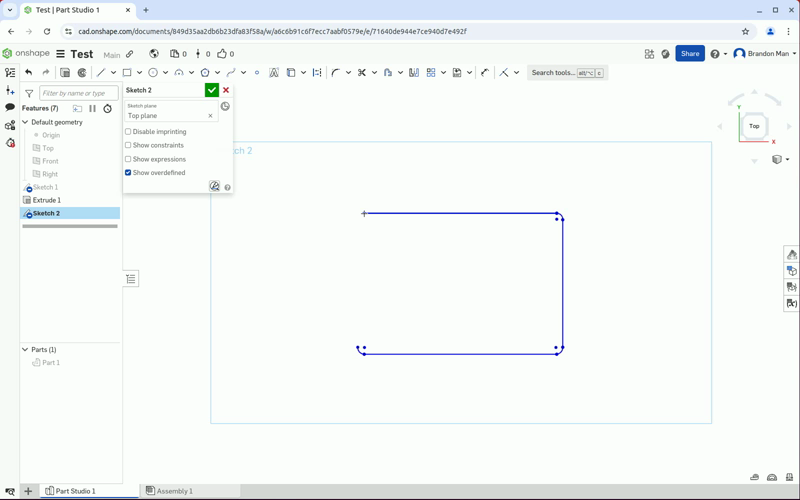
mouse_move(364, 213)
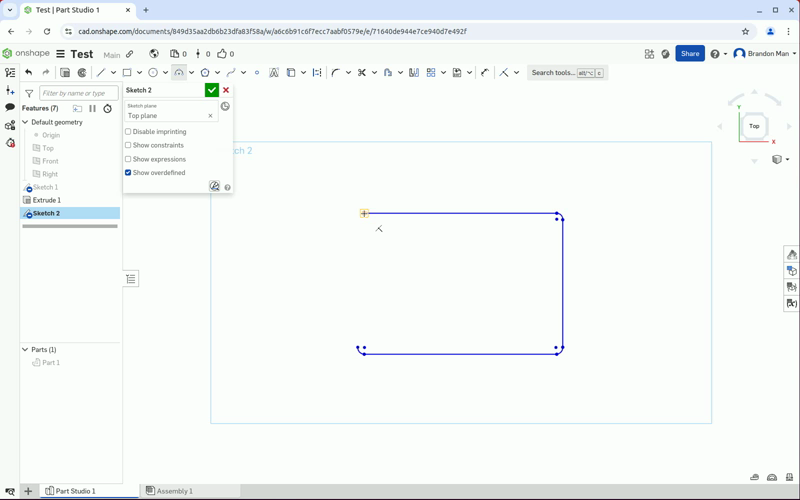
click(364, 213)
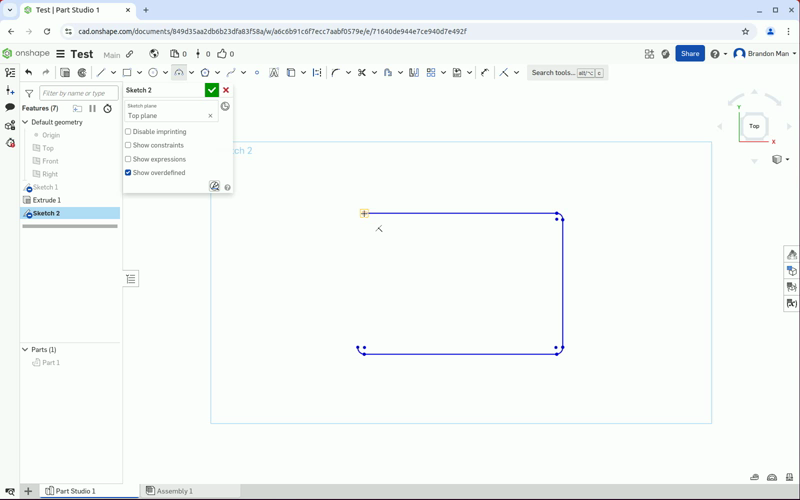
key_down(shift)
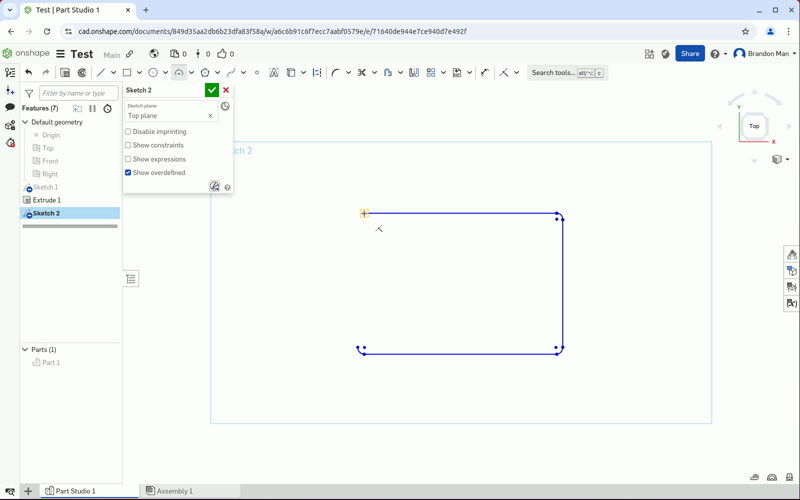
mouse_move(357, 219)
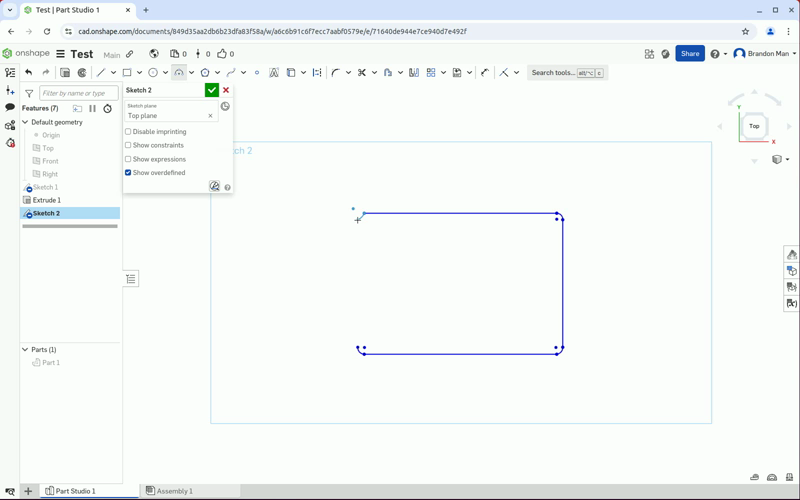
click(357, 219)
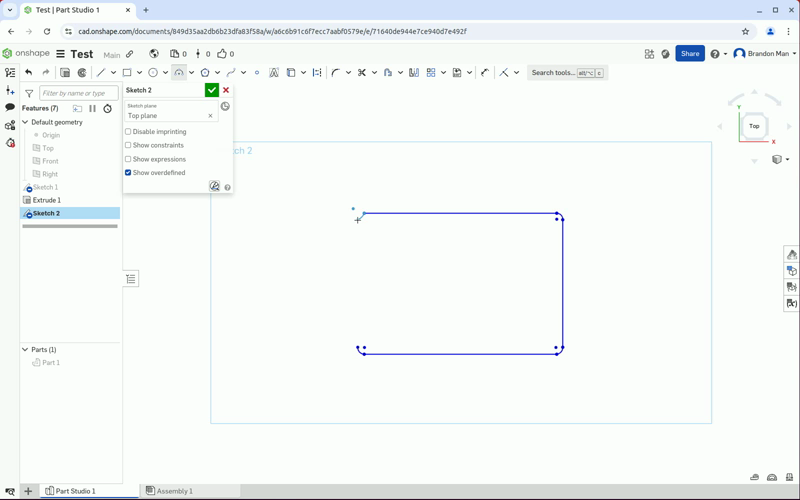
mouse_move(359, 215)
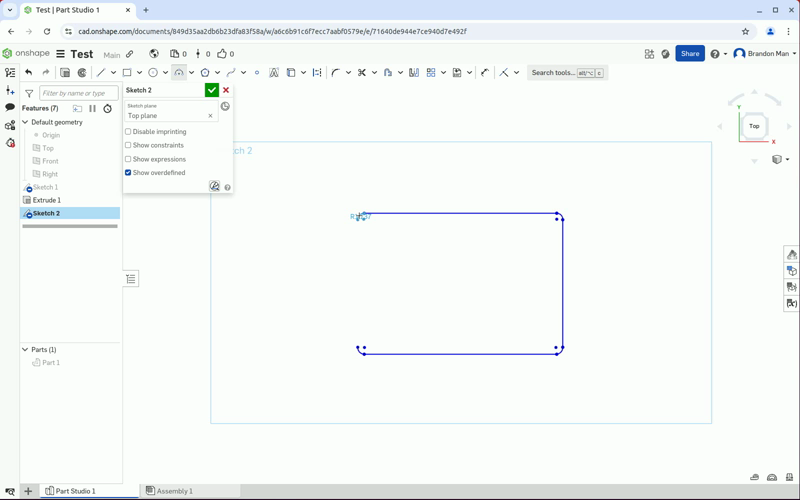
click(359, 215)
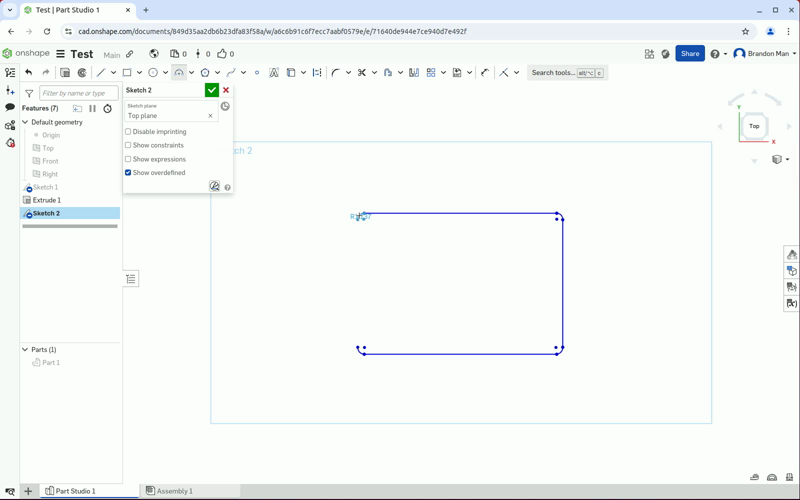
key_up(shift)
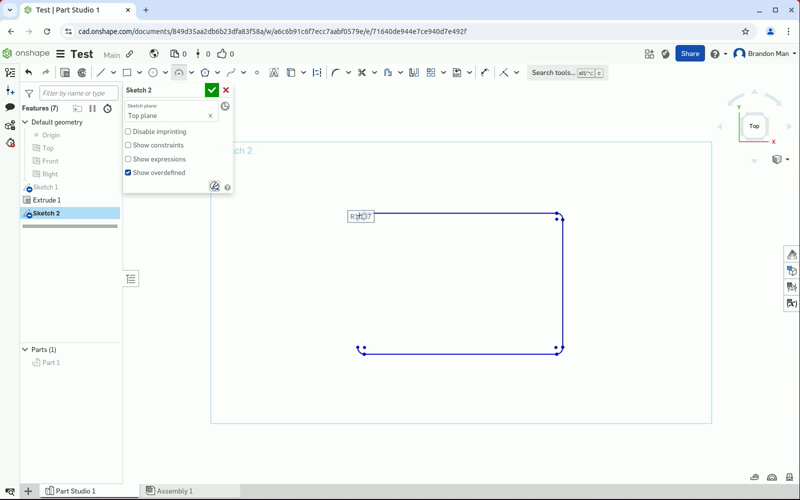
key(esc)
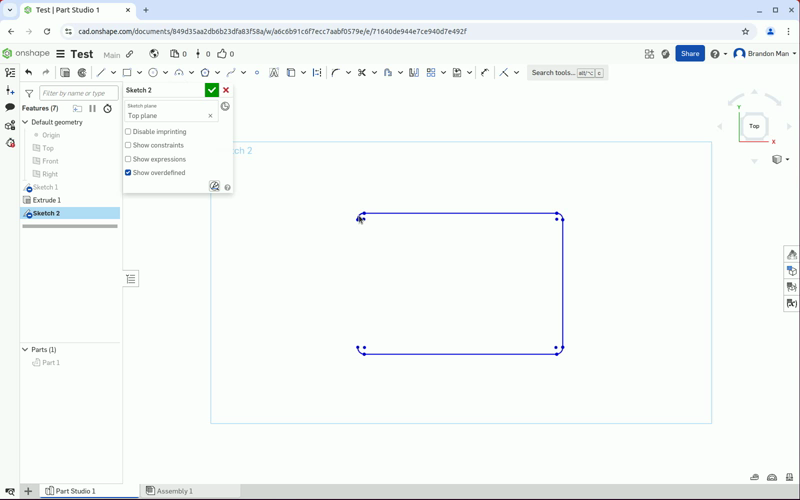
key(l)
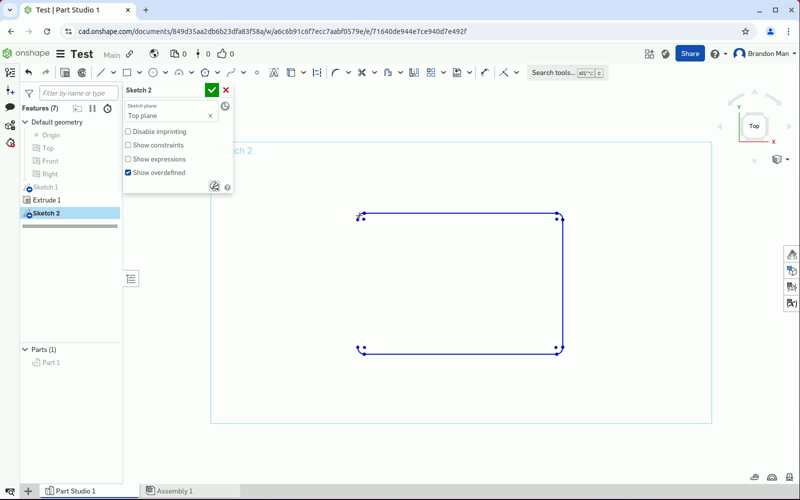
mouse_move(357, 219)
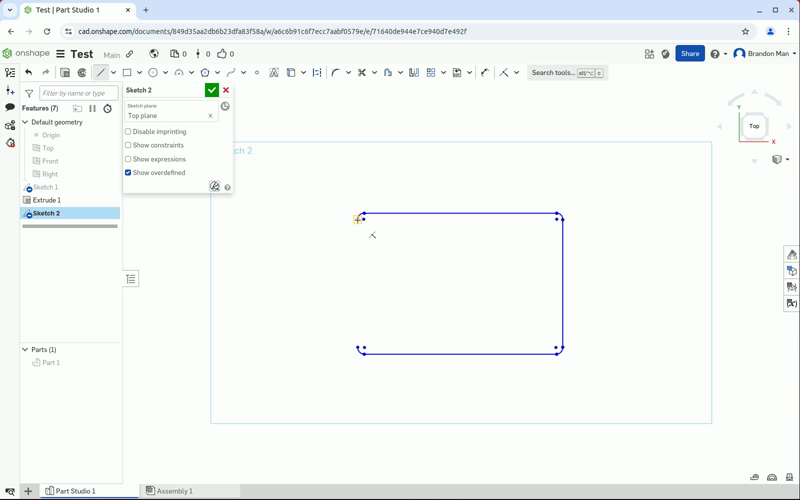
click(357, 219)
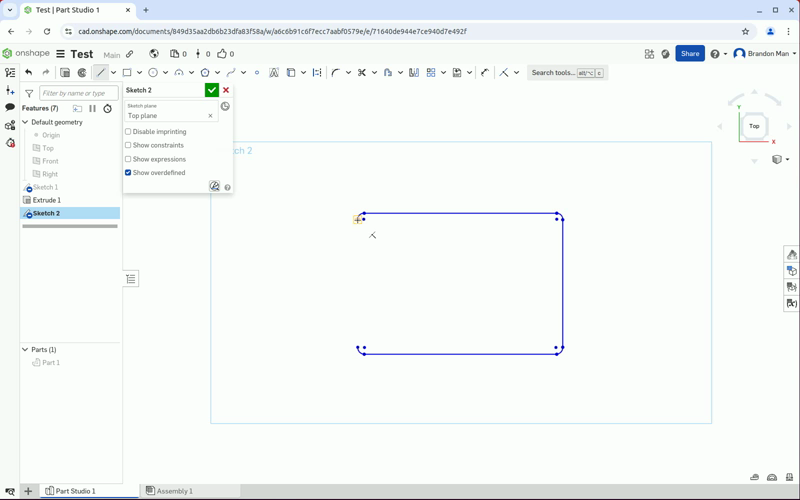
key_down(shift)
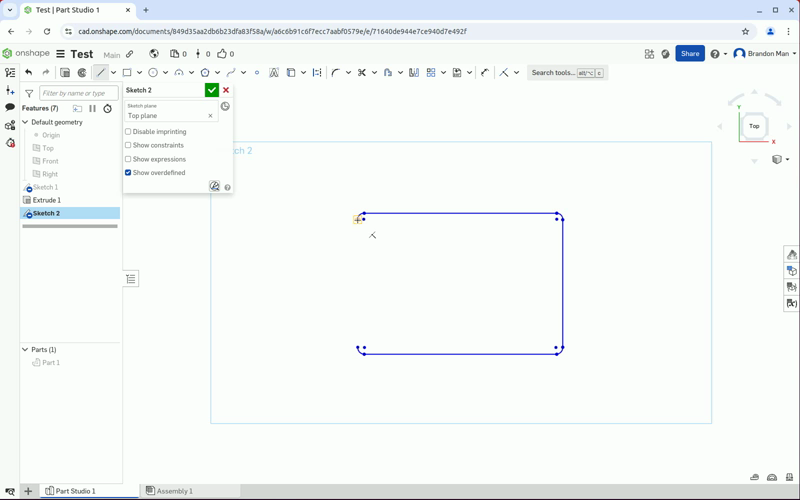
mouse_move(357, 347)
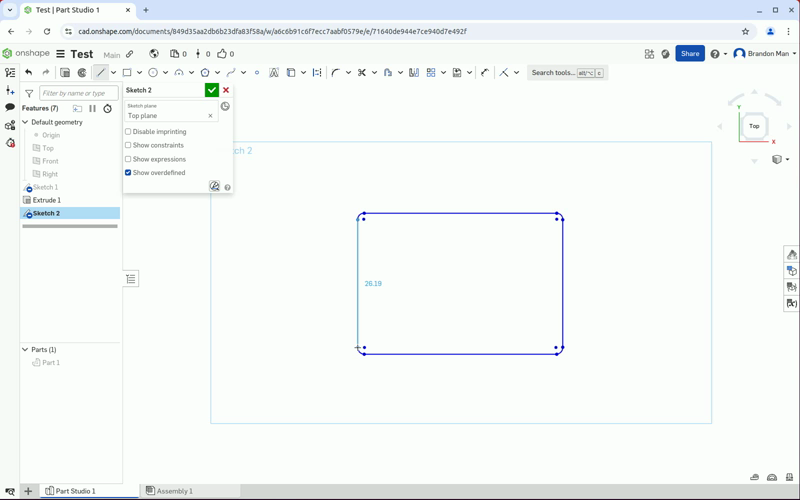
key_up(shift)
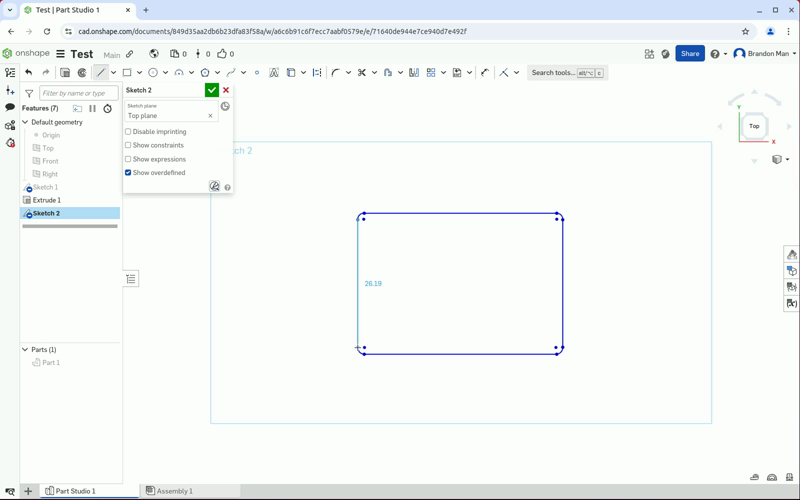
click(357, 347)
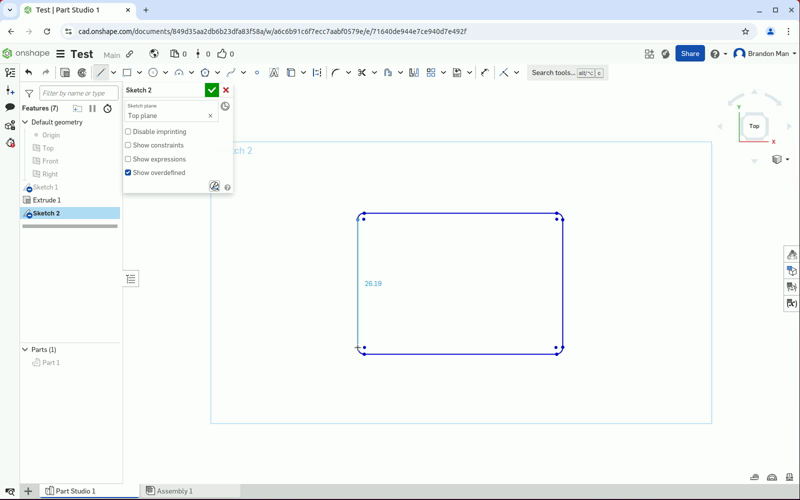
key(esc)
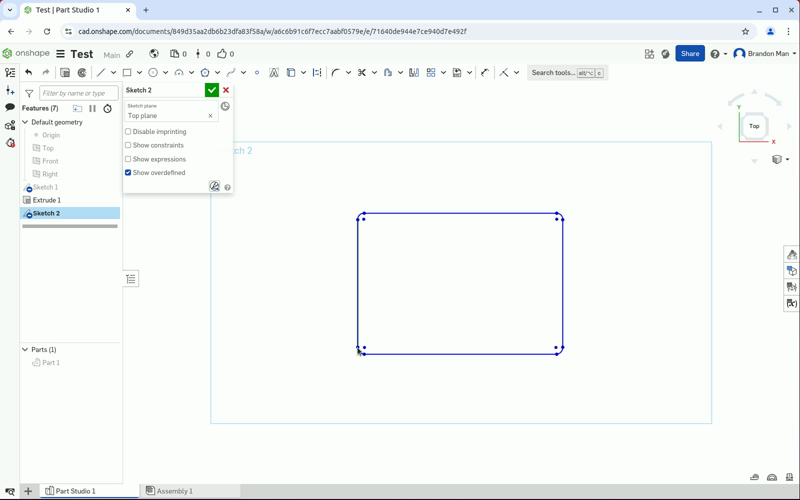
mouse_move(512, 305)
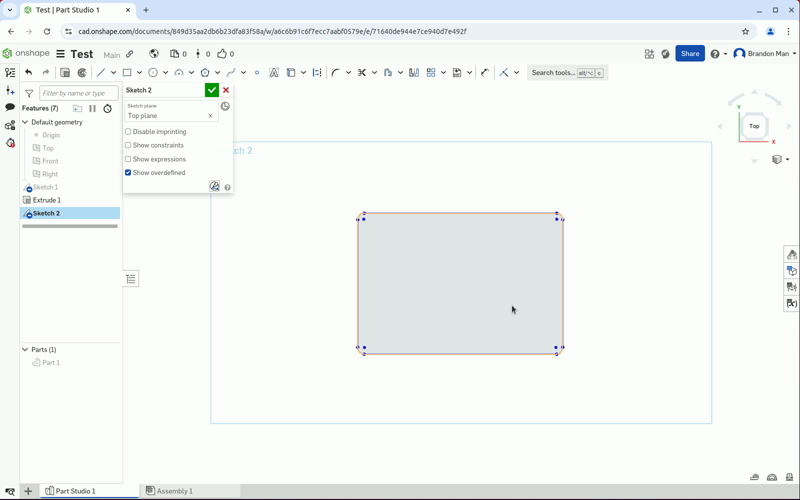
click(512, 305)
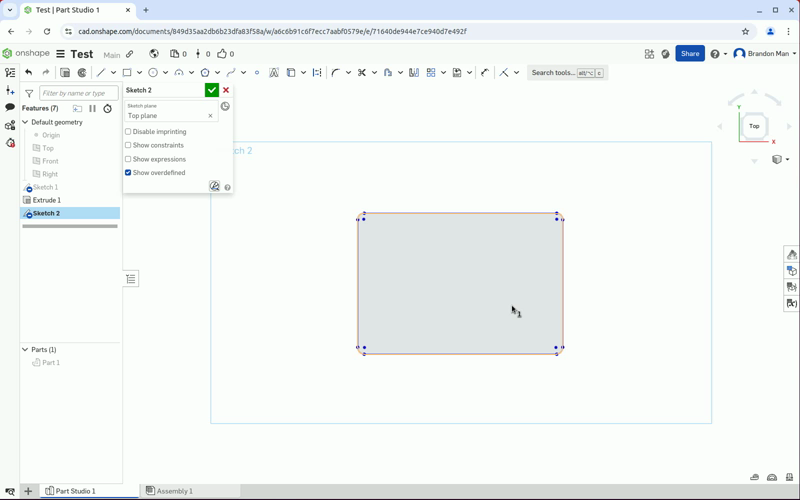
mouse_move(73, 352)
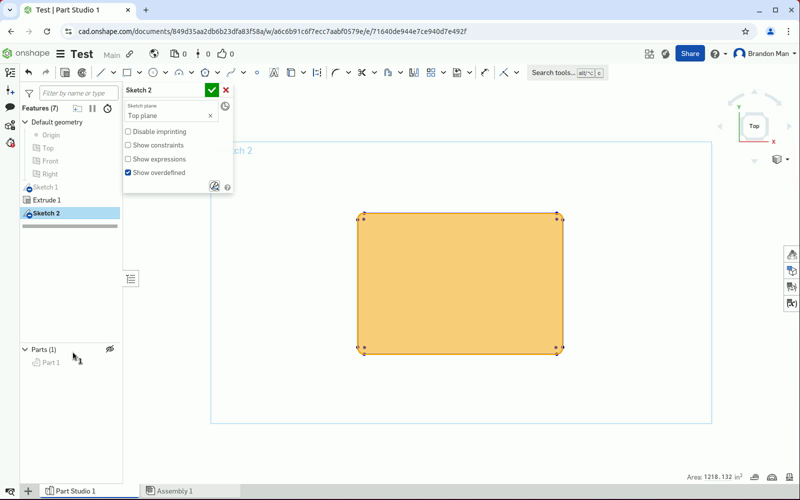
key(shift+y)
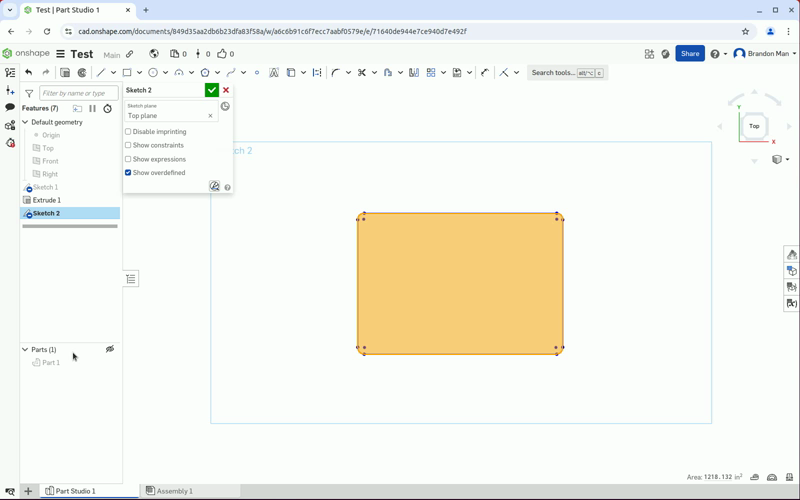
key(shift+e)
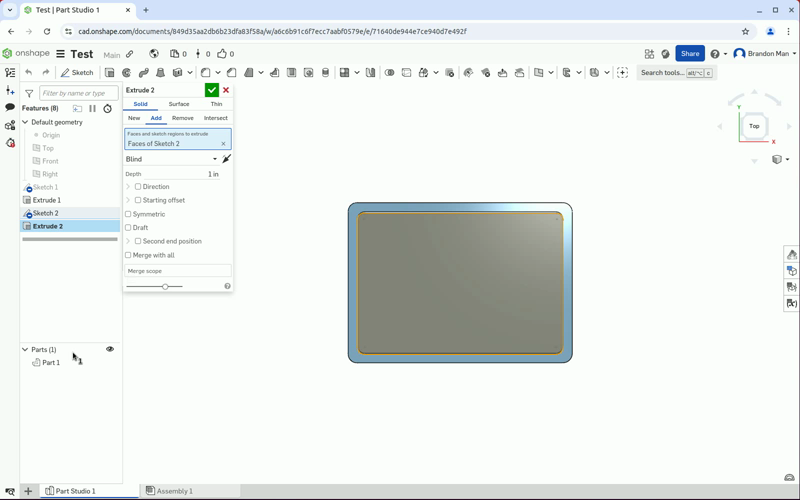
mouse_move(143, 106)
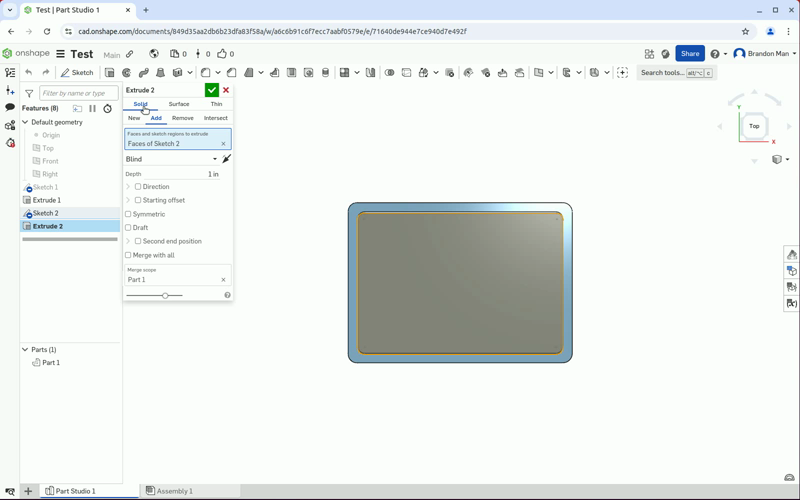
click(143, 106)
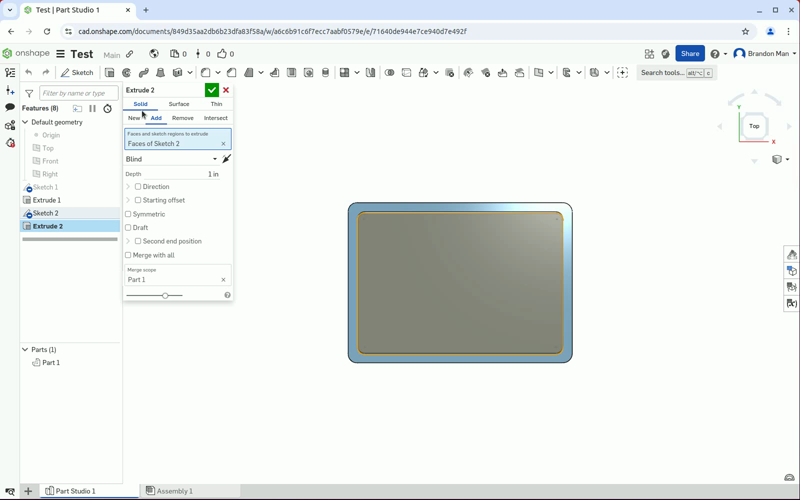
mouse_move(137, 120)
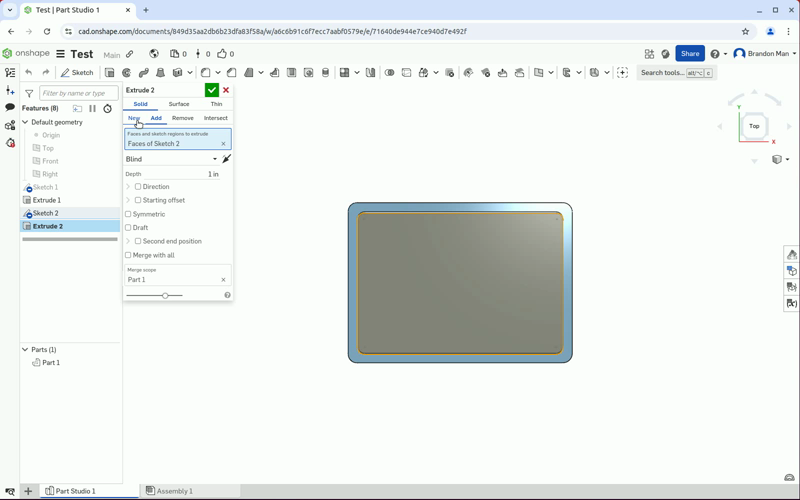
click(137, 120)
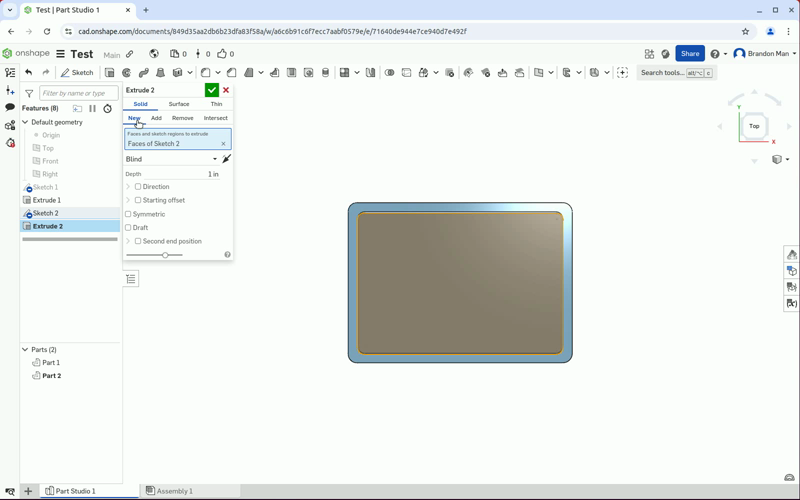
key(tab, 4)
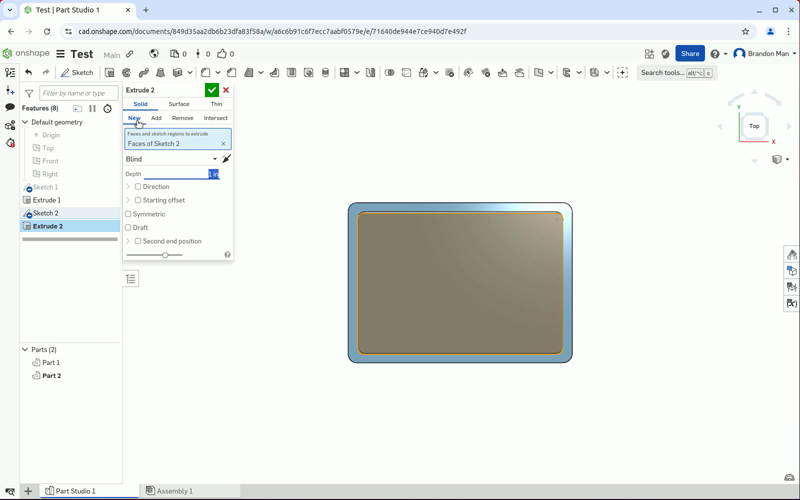
text(1.204)
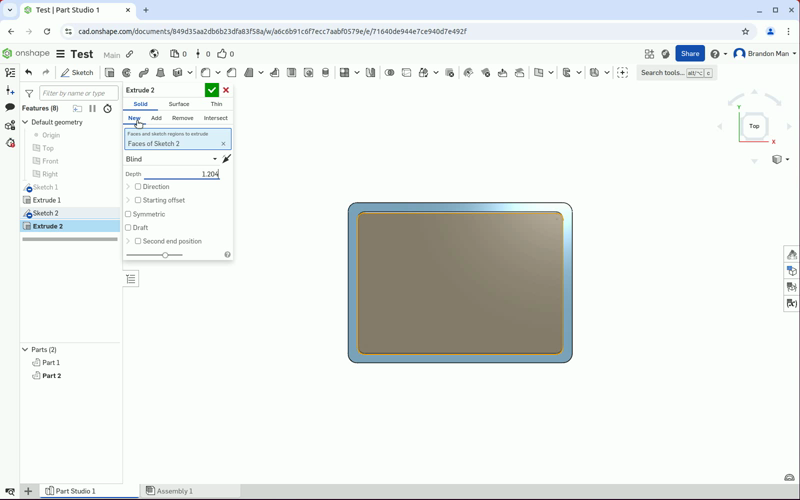
key(enter)
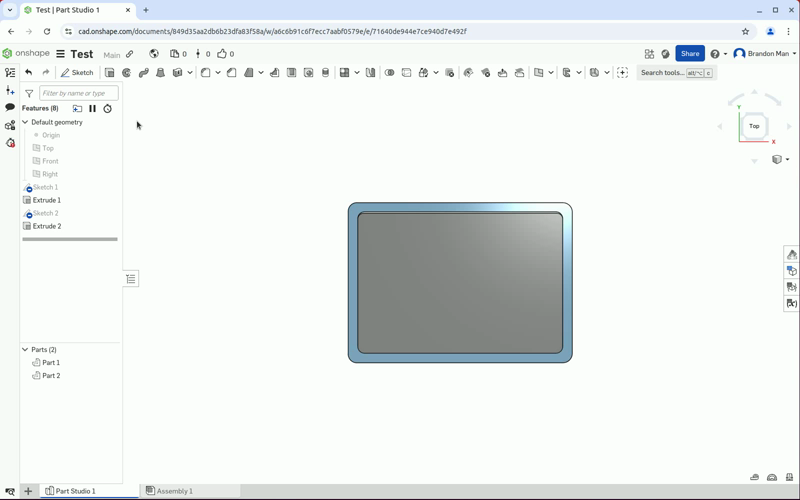
key(shift+h)
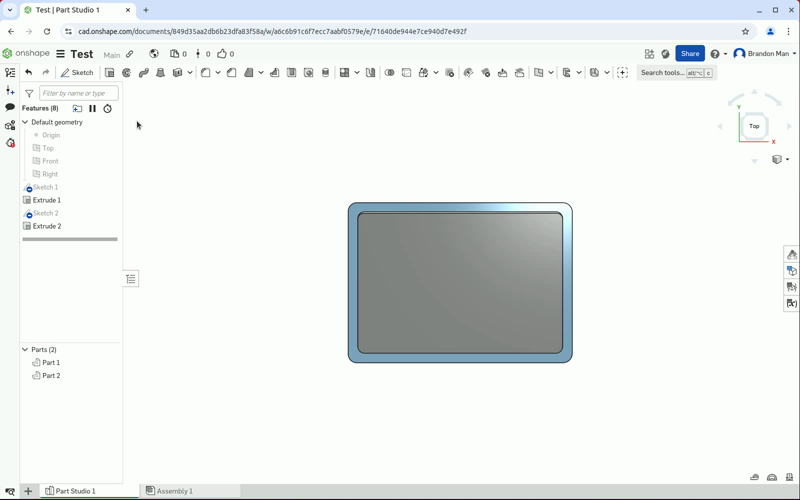
key(shift+h)
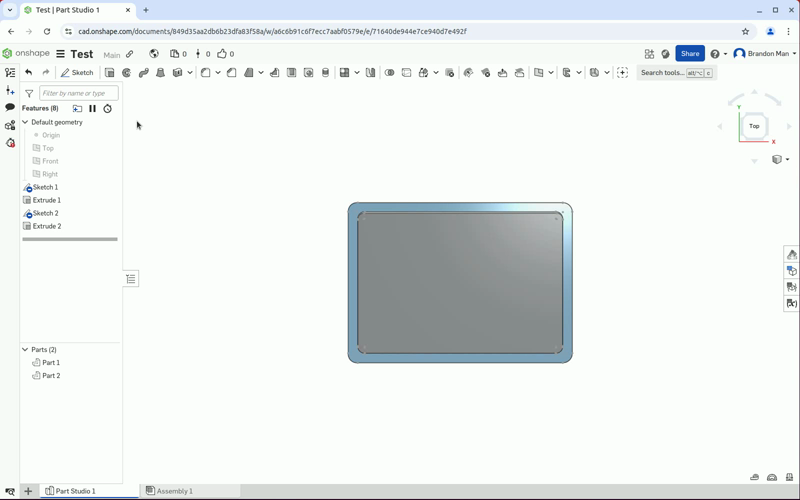
key(shift+7)
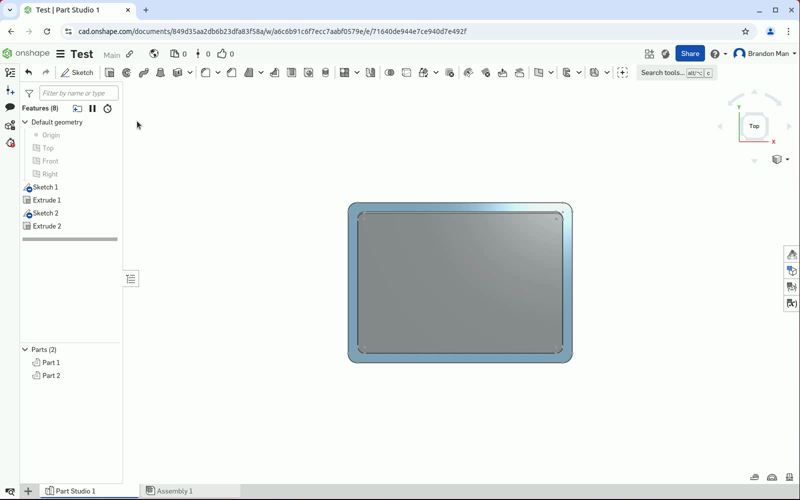
key(up, 3)
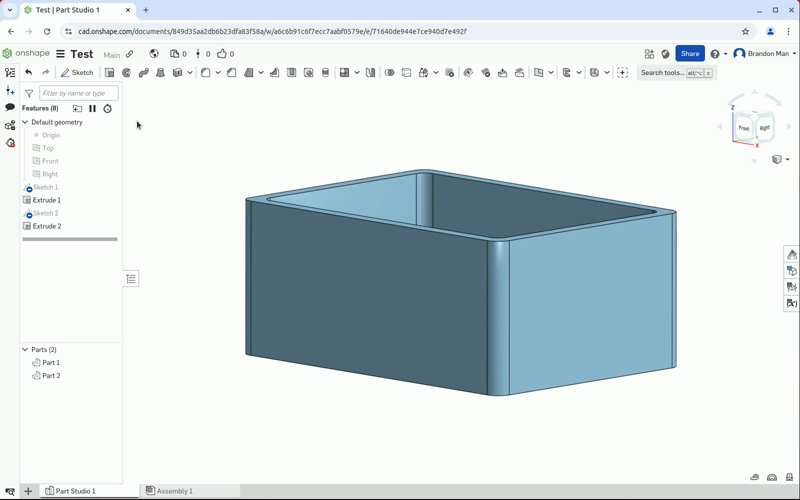
key(left, 3)
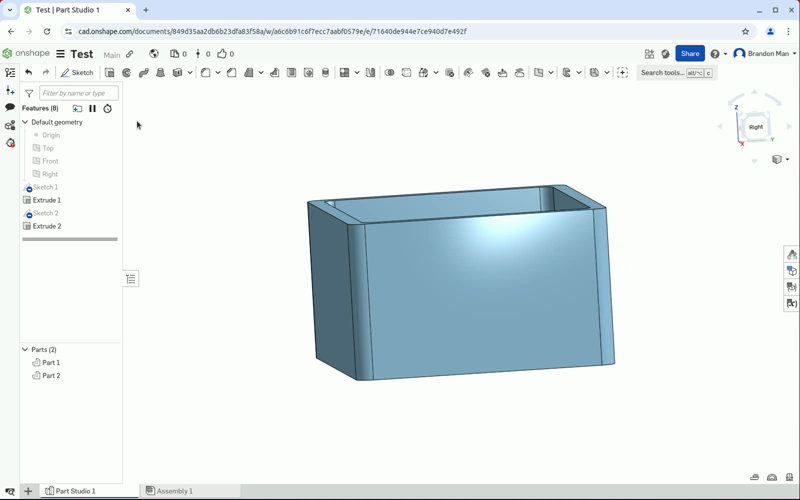
key(right, 3)
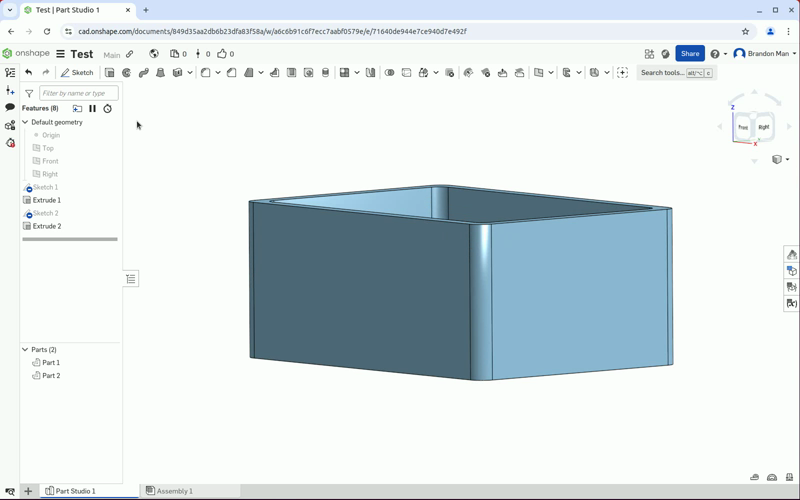
key(down, 3)
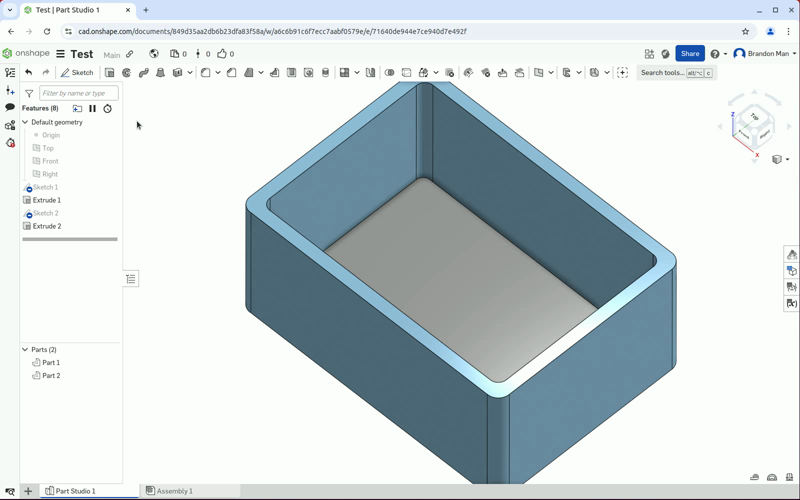
mouse_move(73, 189)
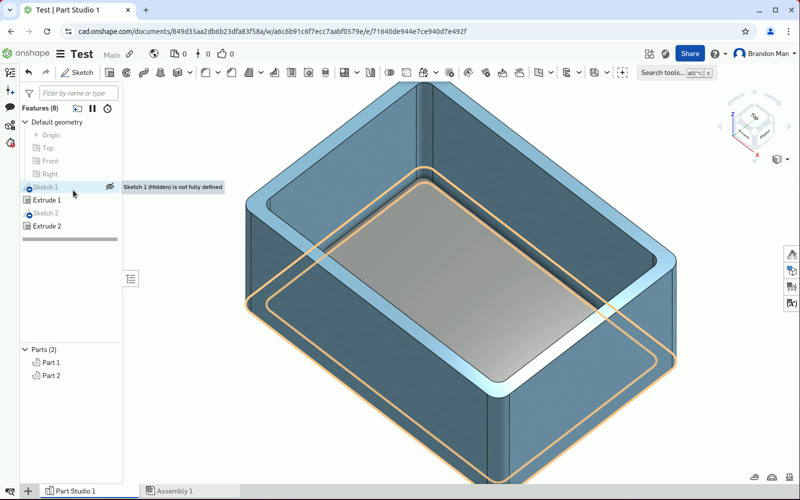
click(73, 189)